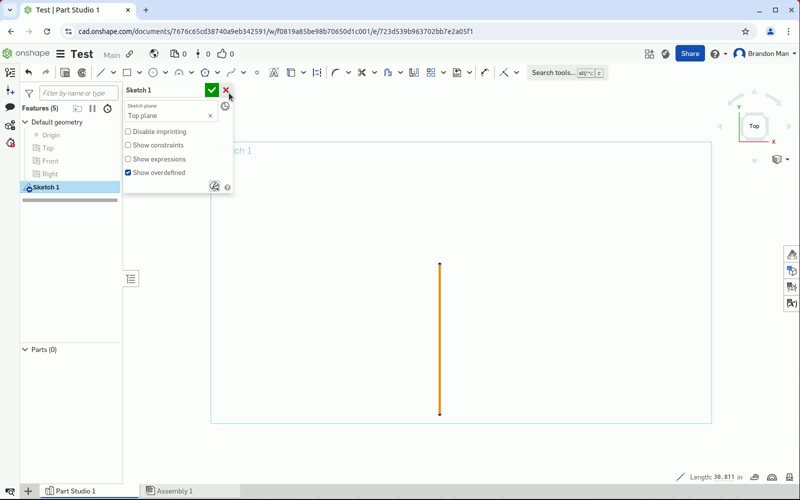
key(shift+h)
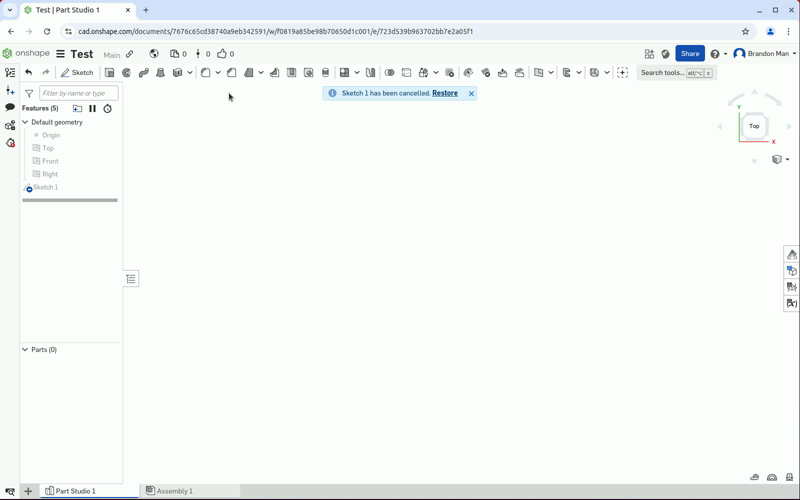
mouse_move(73, 352)
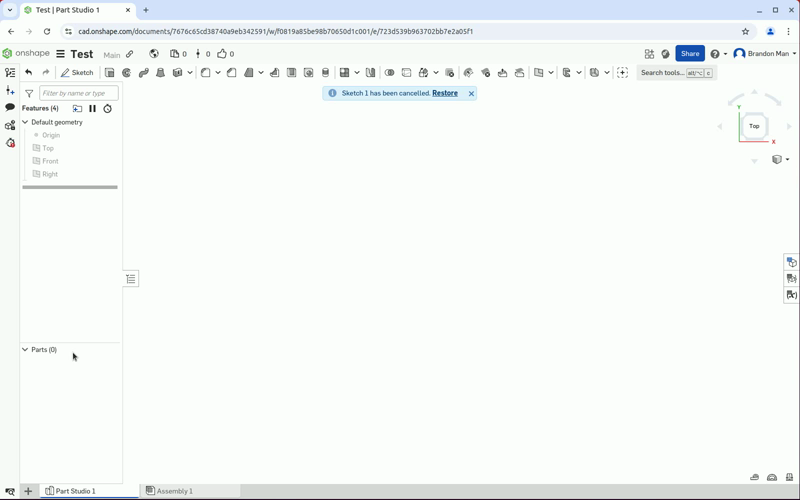
key(y)
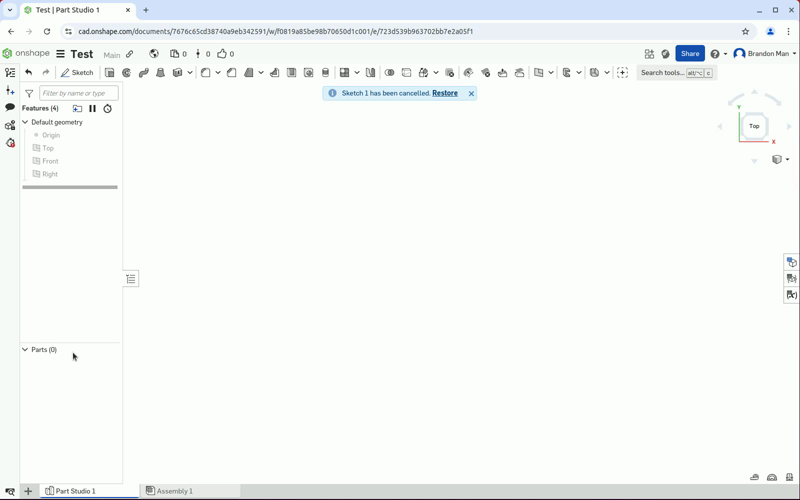
key(shift+p)
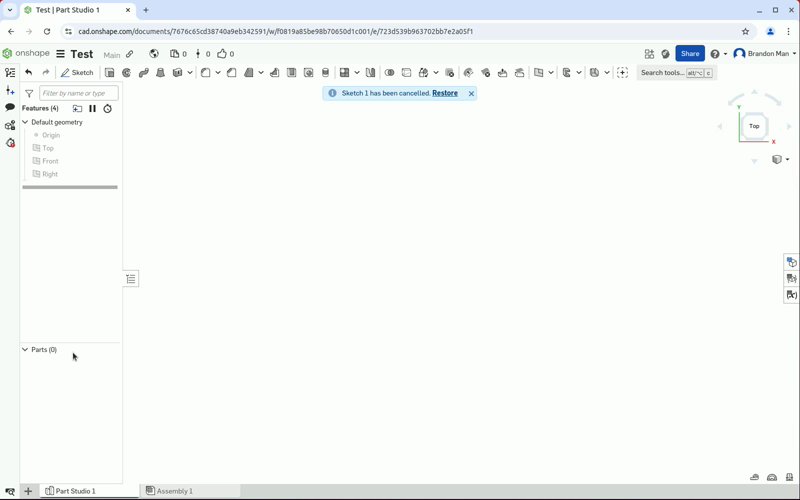
key(space)
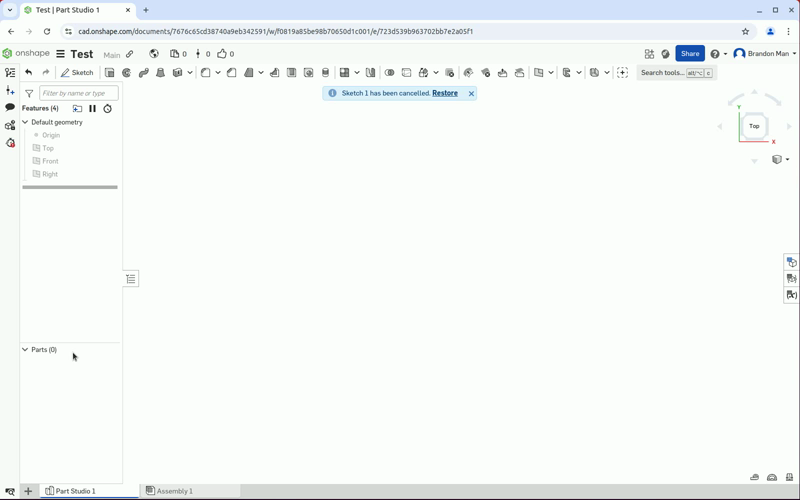
key_down(shift)
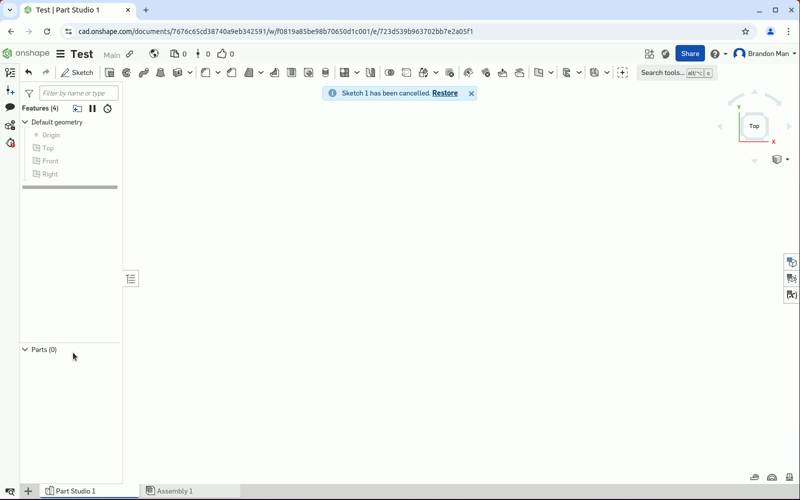
key(up)
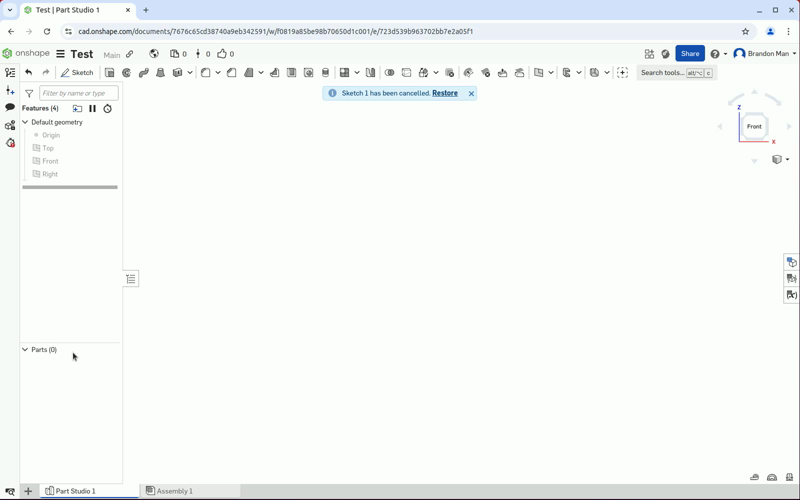
key_up(shift)
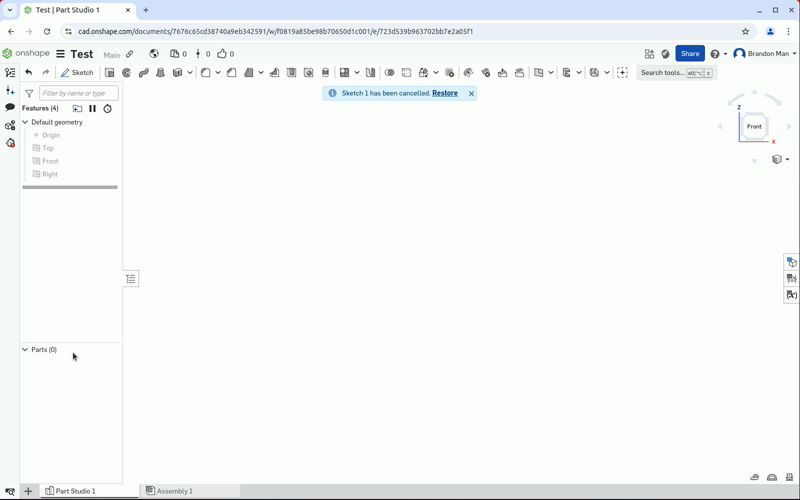
key(space)
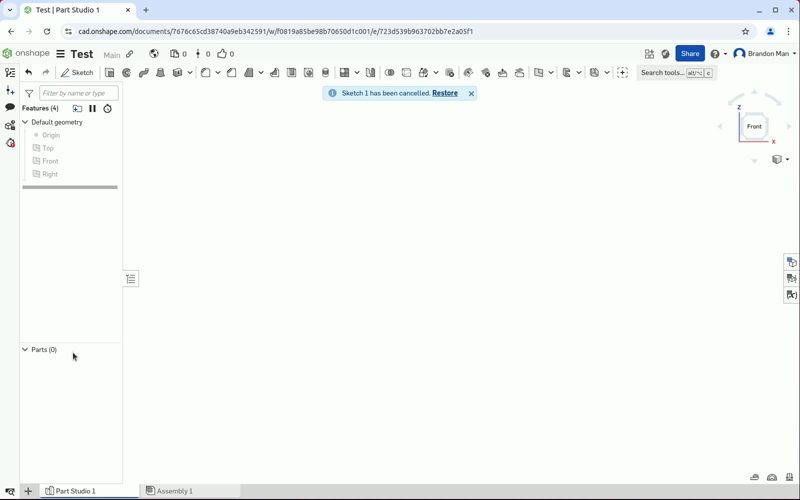
key_down(shift)
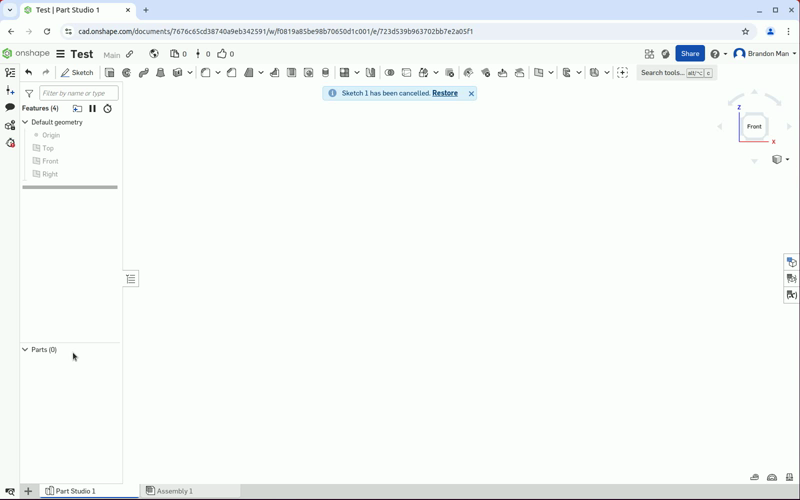
key(left)
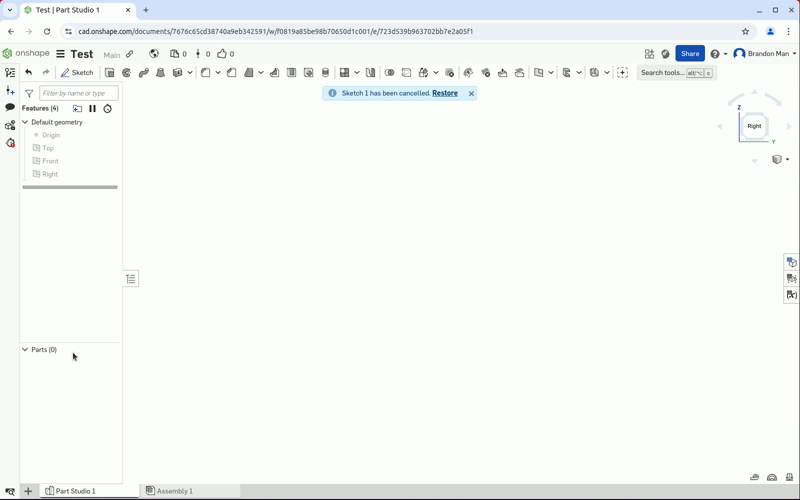
key_up(shift)
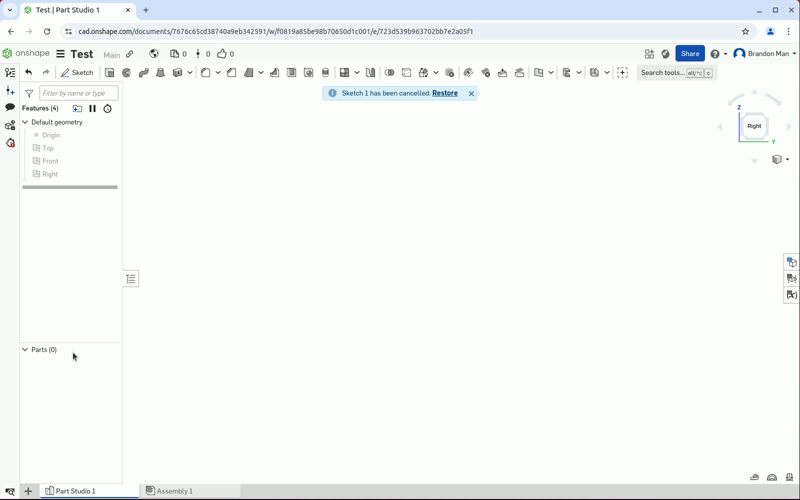
mouse_move(73, 352)
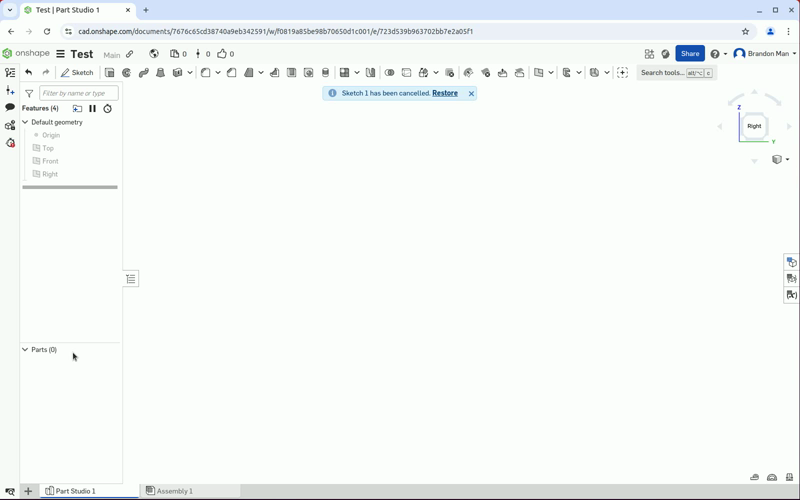
key(shift+y)
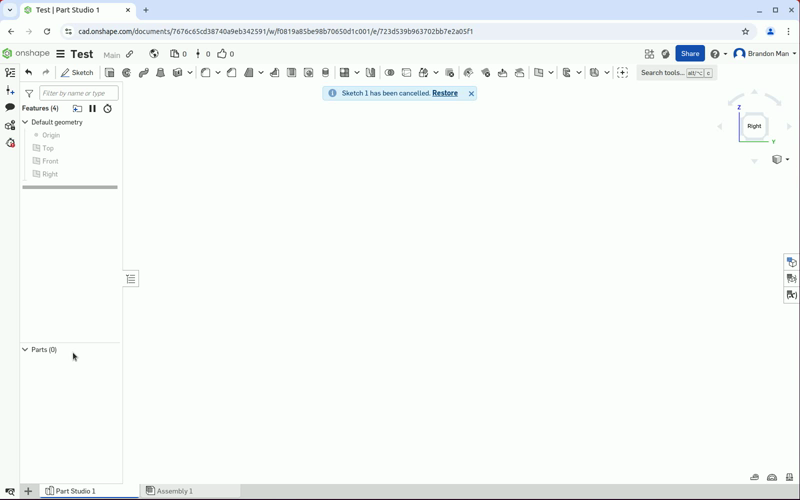
key(shift+s)
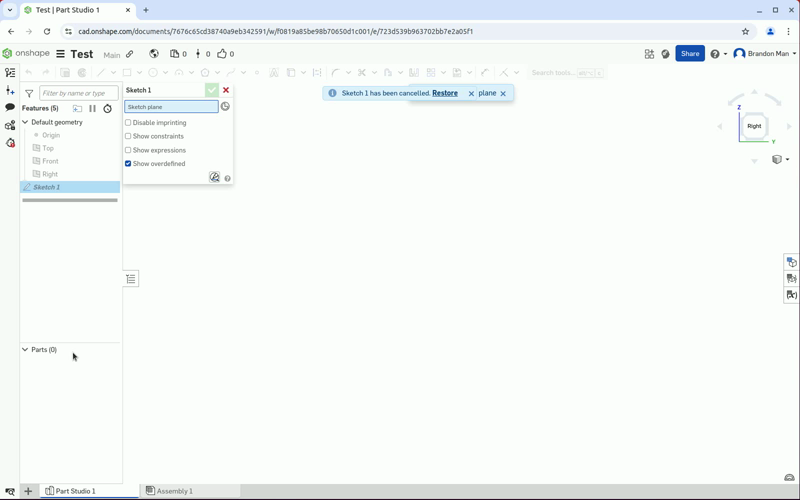
mouse_move(73, 176)
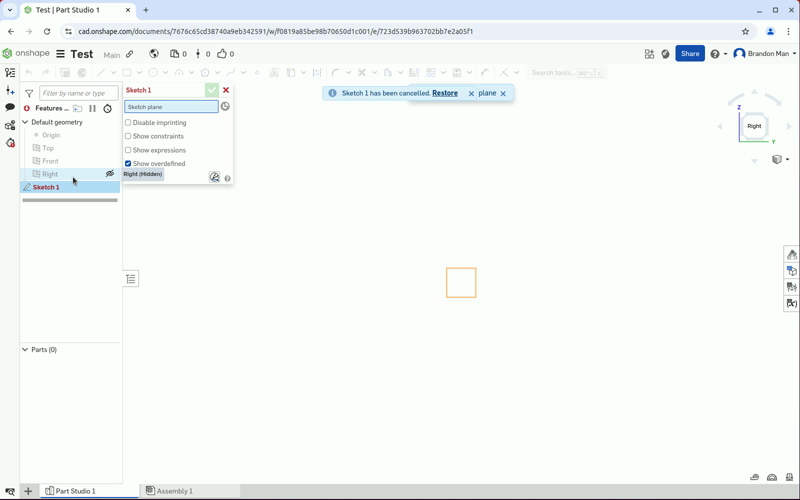
click(73, 176)
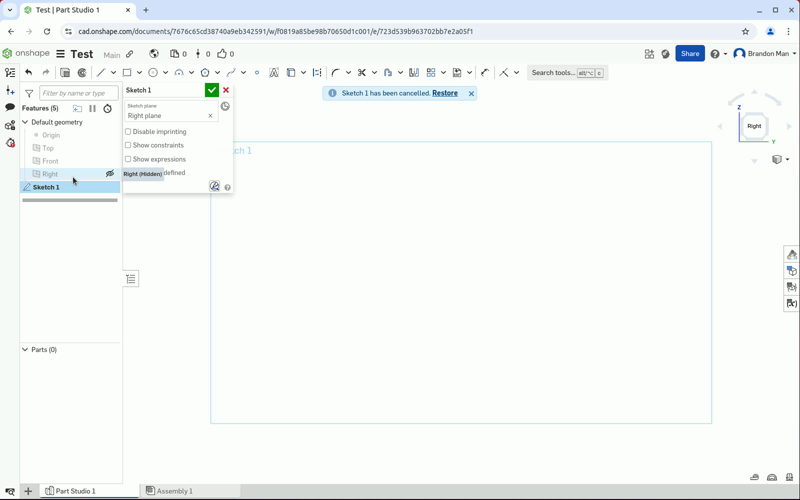
mouse_move(73, 352)
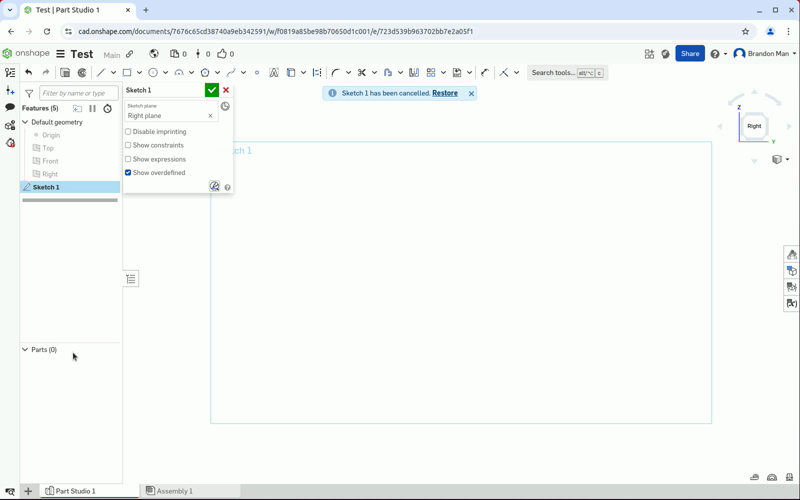
key(y)
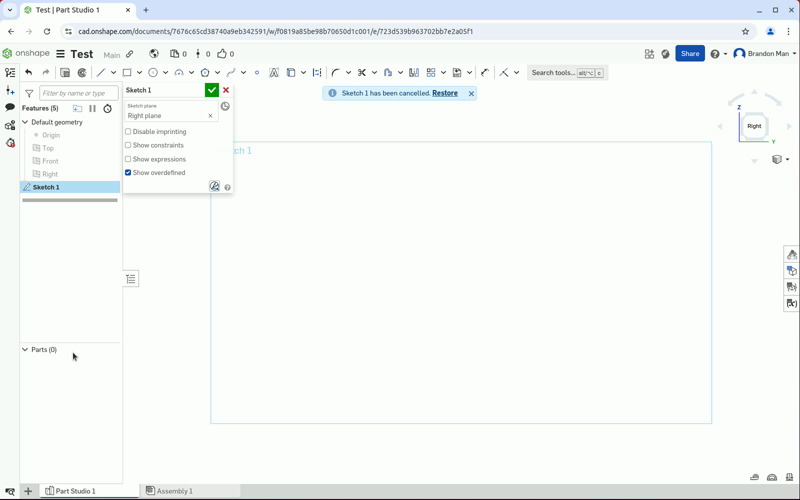
key(l)
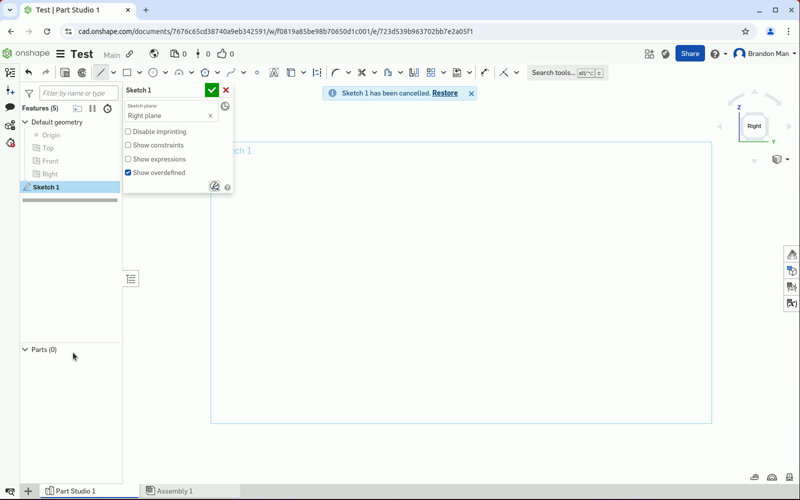
key_down(shift)
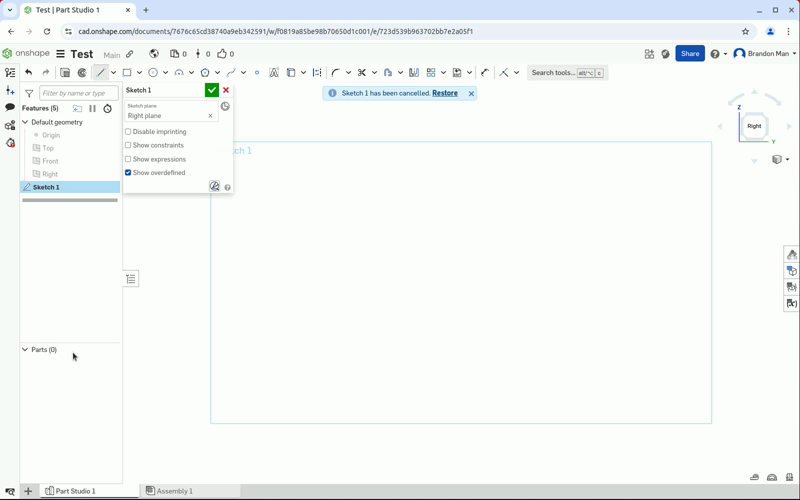
mouse_move(389, 284)
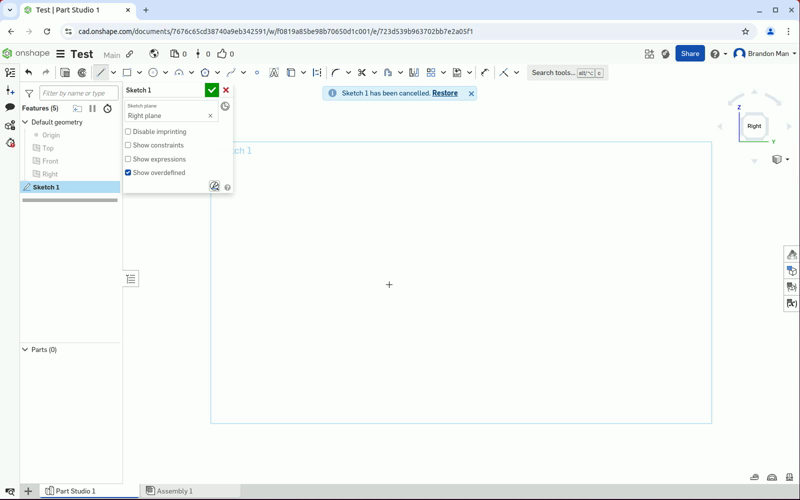
click(389, 284)
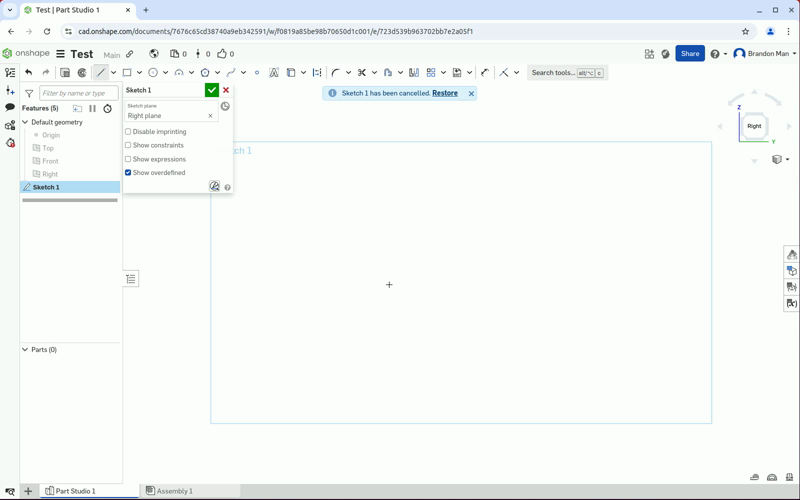
key_up(shift)
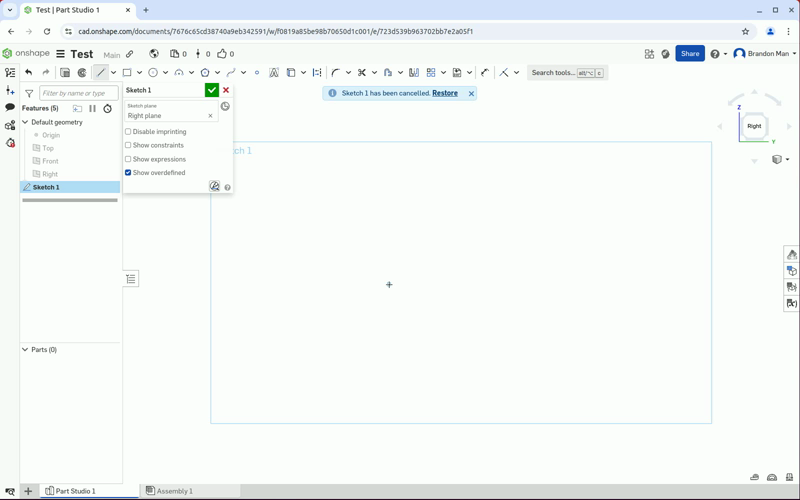
key_down(shift)
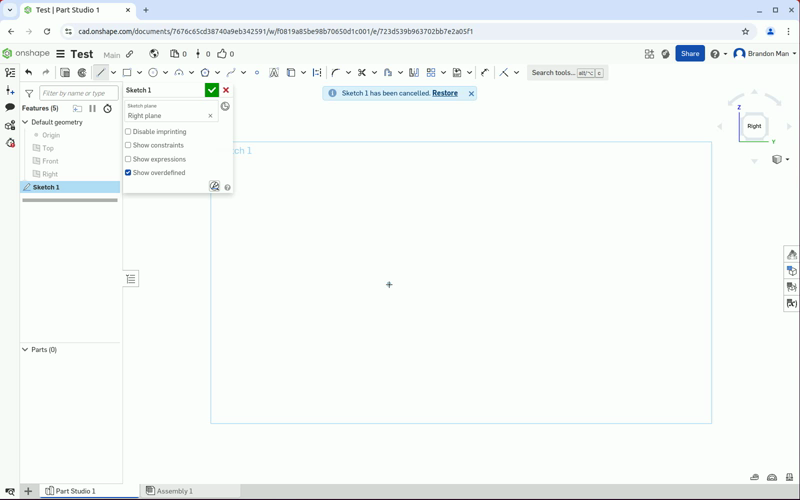
mouse_move(544, 284)
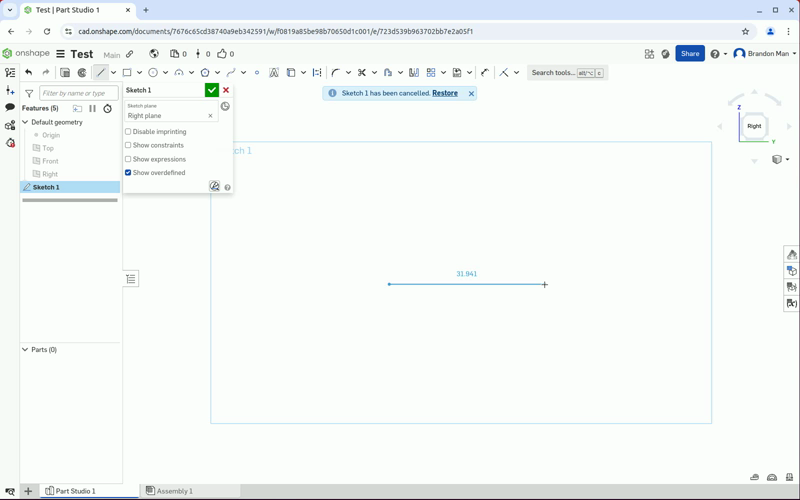
click(544, 284)
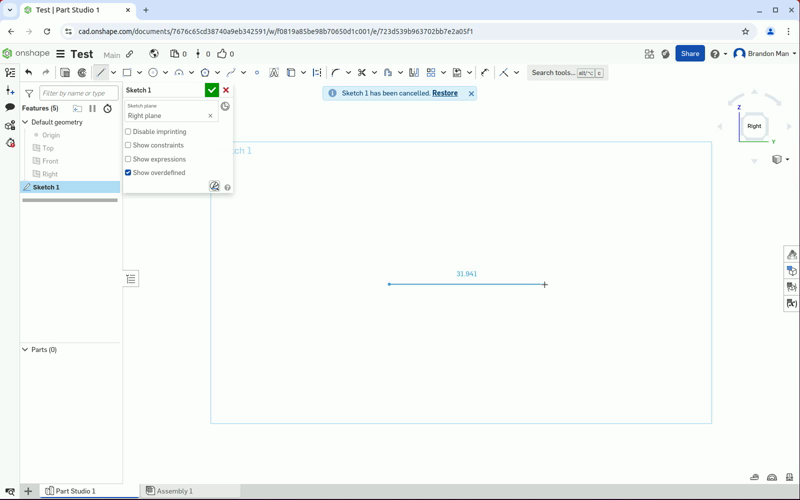
key_up(shift)
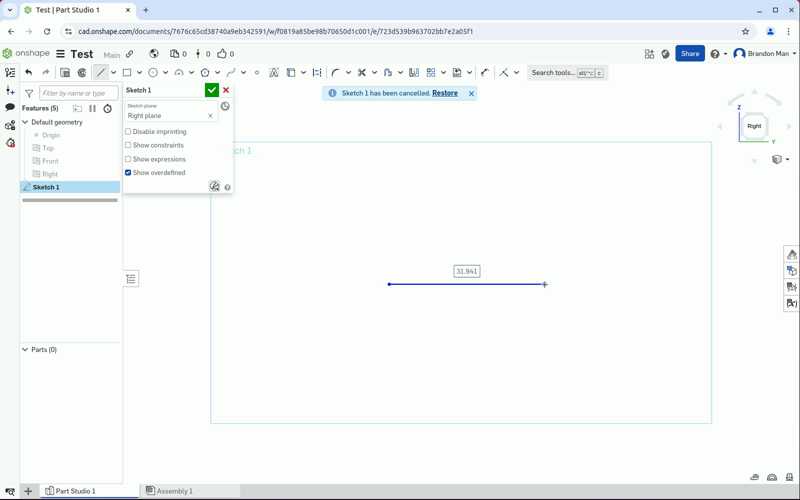
key_down(shift)
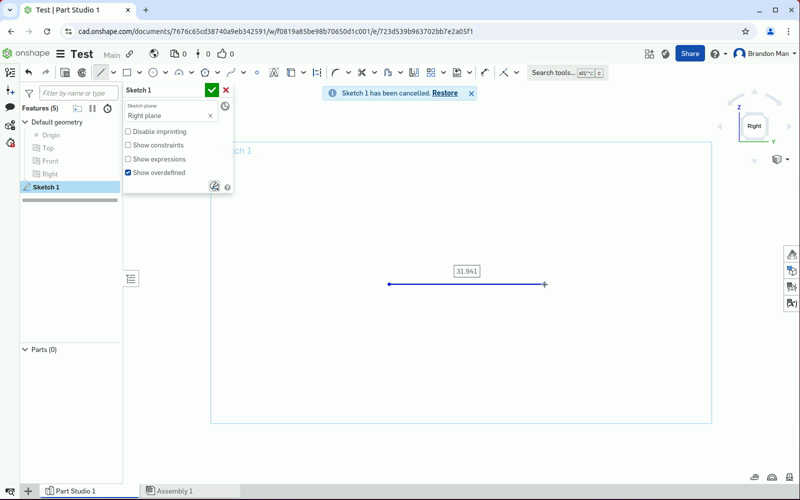
mouse_move(544, 215)
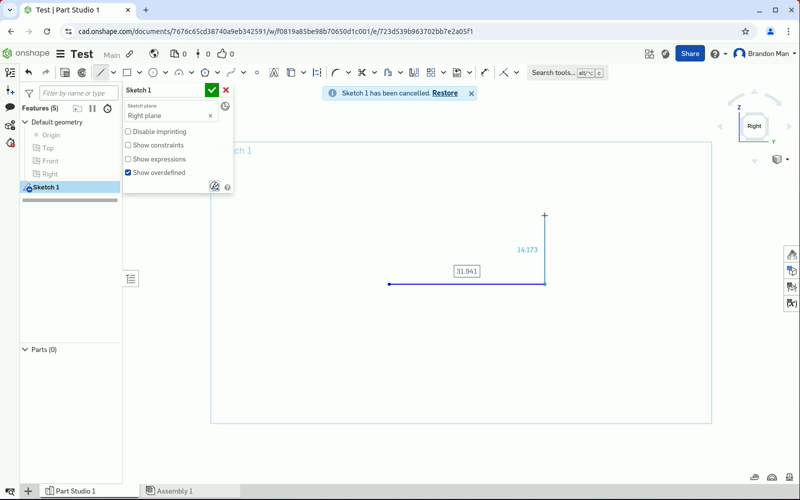
click(544, 215)
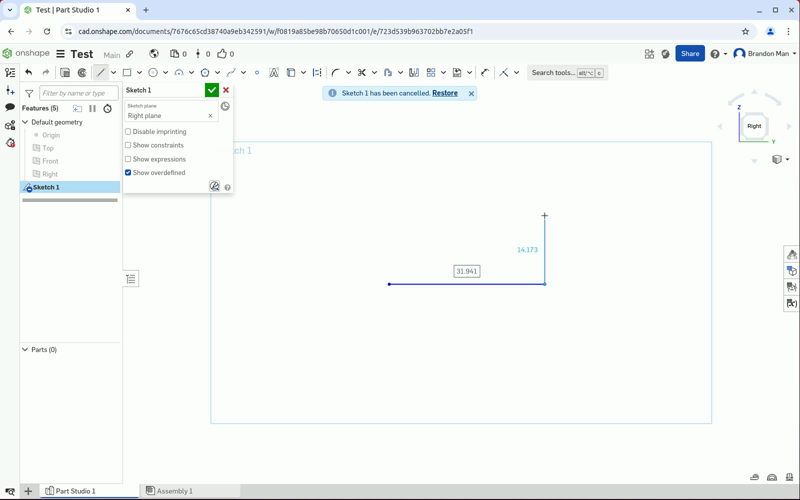
key_up(shift)
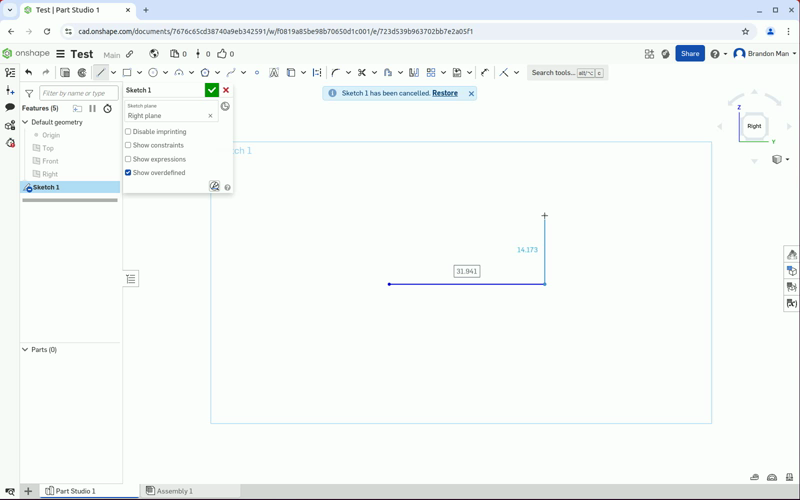
key_down(shift)
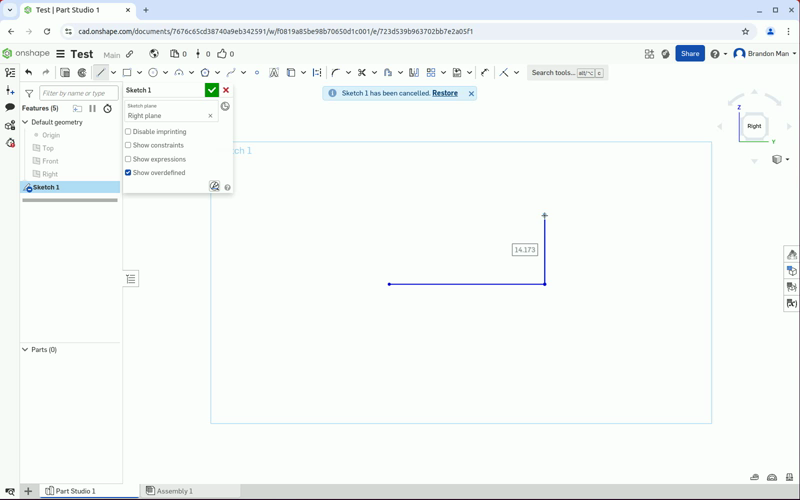
mouse_move(500, 171)
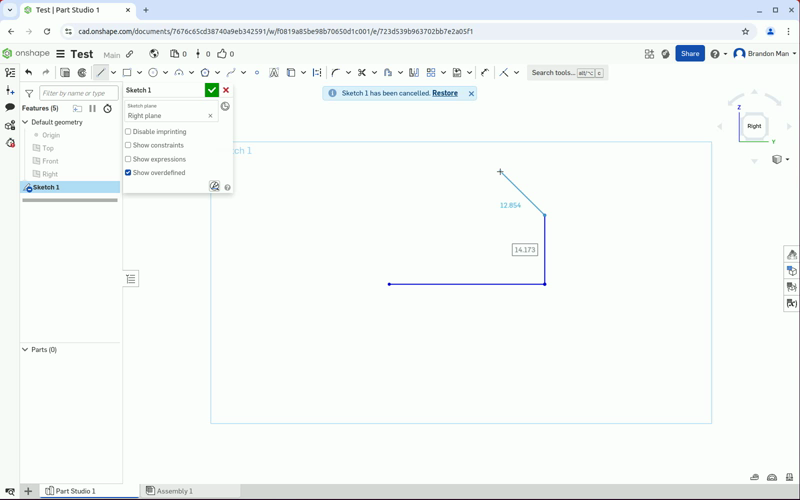
click(500, 171)
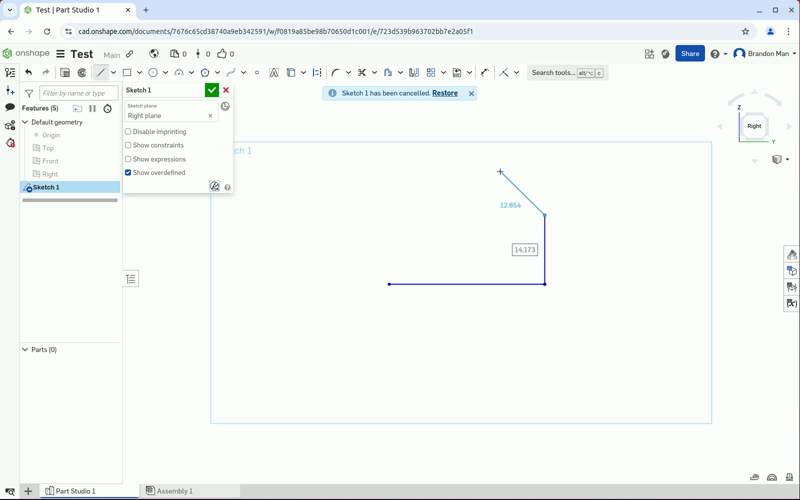
key_up(shift)
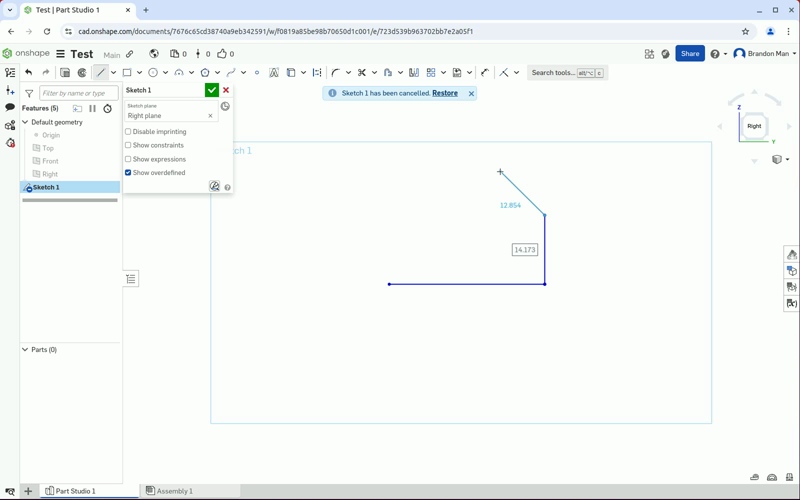
key_down(shift)
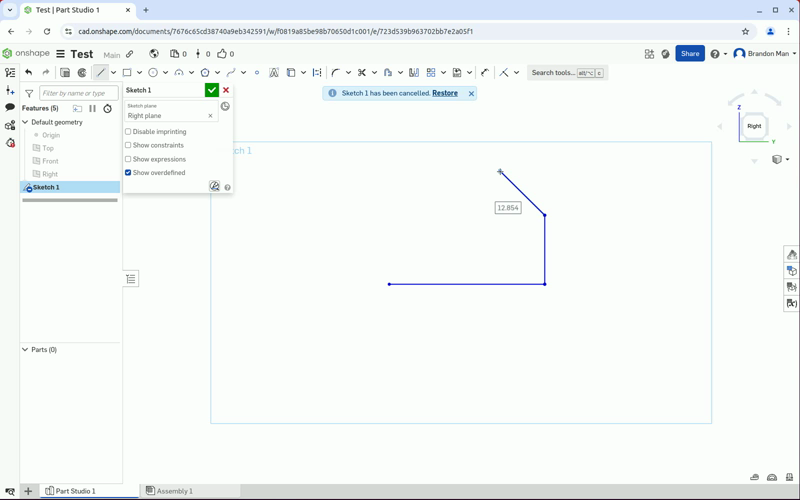
mouse_move(530, 171)
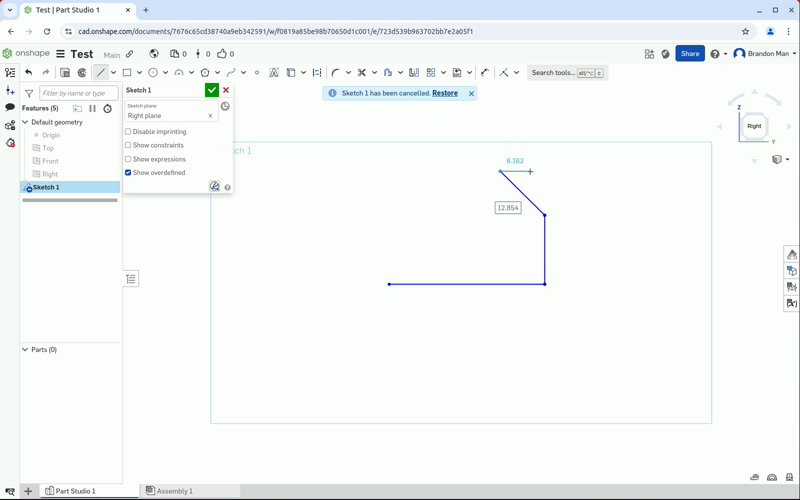
mouse_move(472, 171)
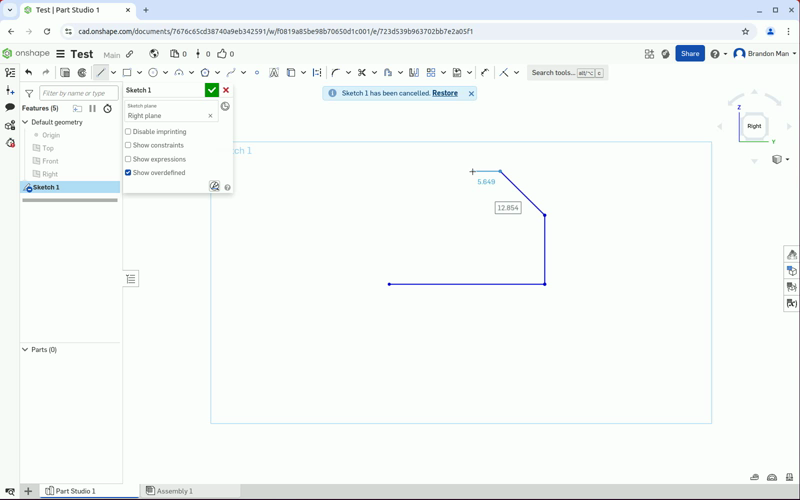
click(472, 171)
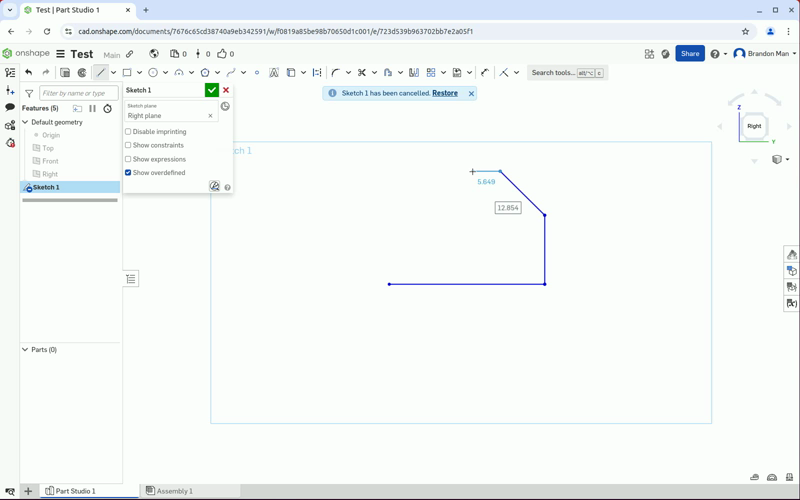
key_up(shift)
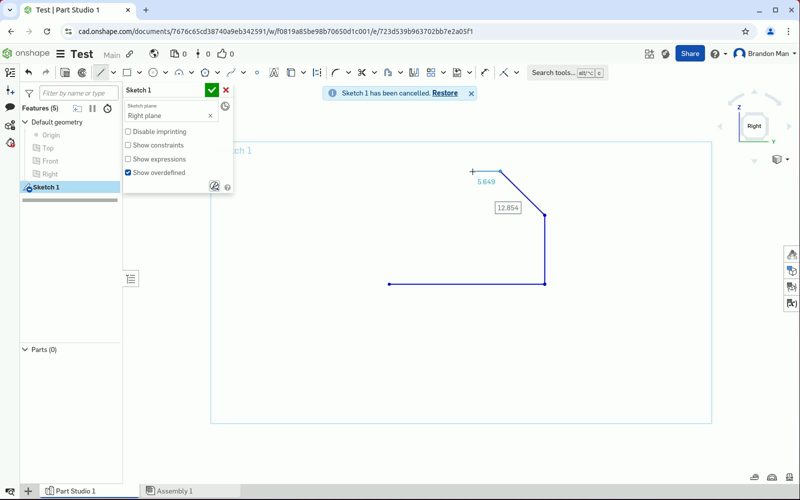
key_down(shift)
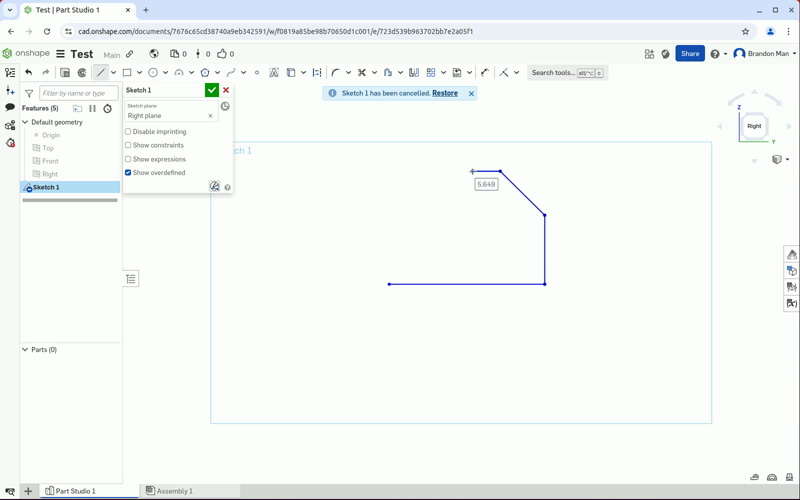
mouse_move(389, 254)
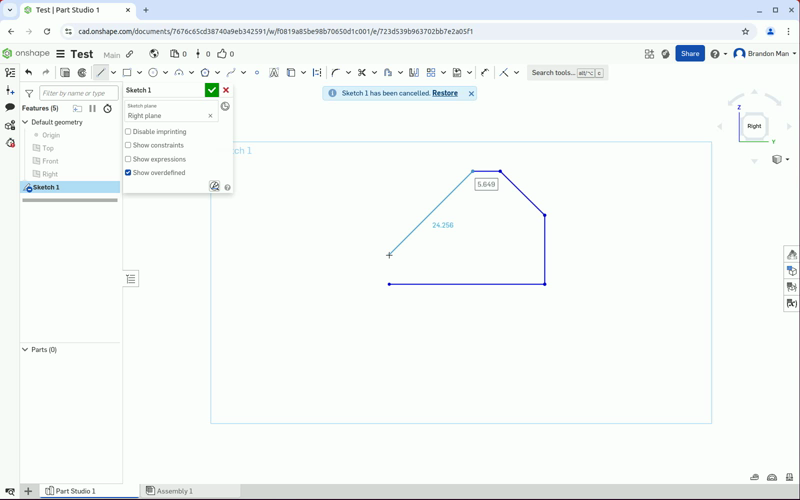
click(389, 254)
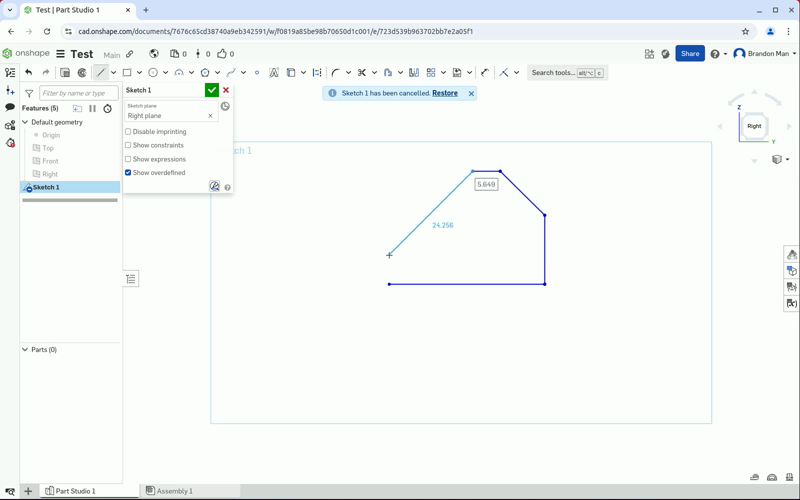
key_up(shift)
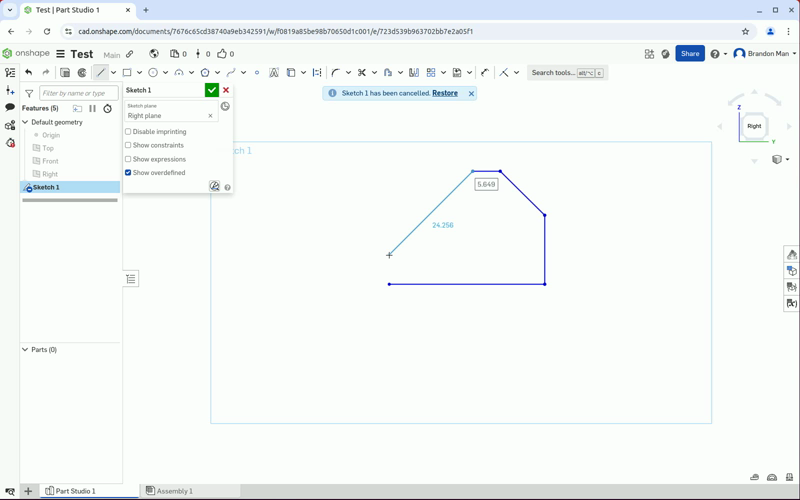
mouse_move(419, 254)
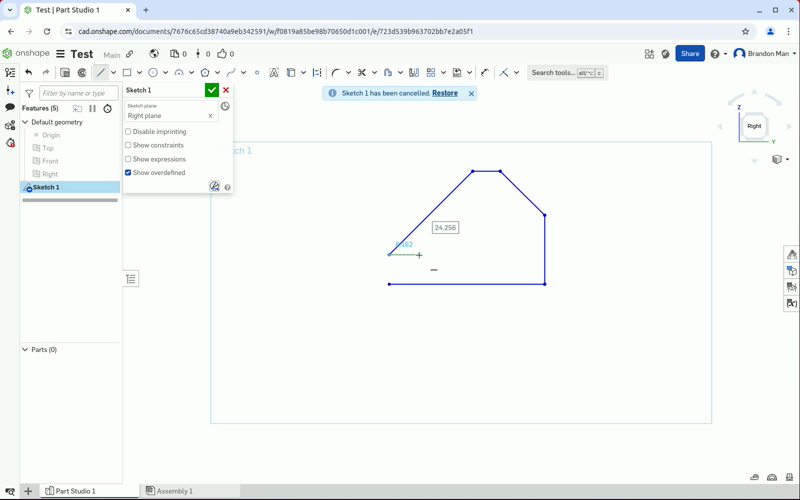
key_down(shift)
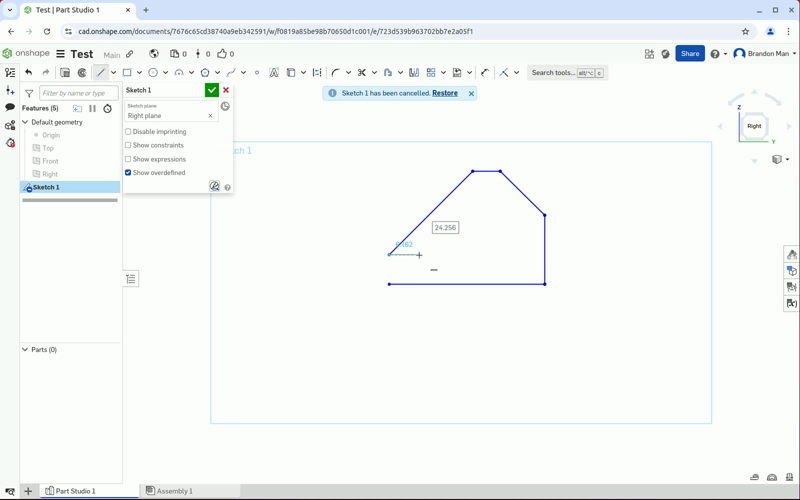
mouse_move(389, 284)
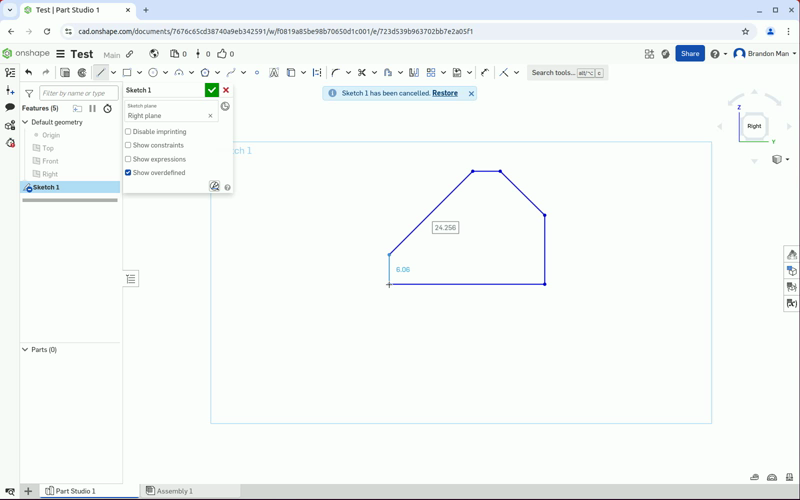
key_up(shift)
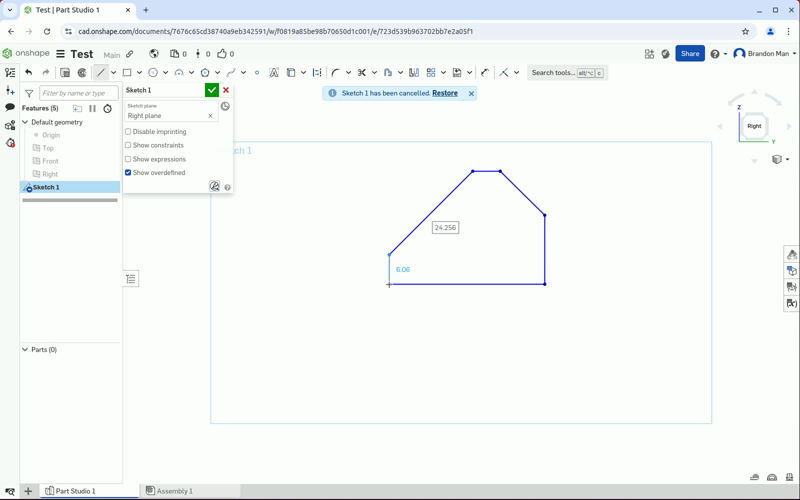
click(389, 284)
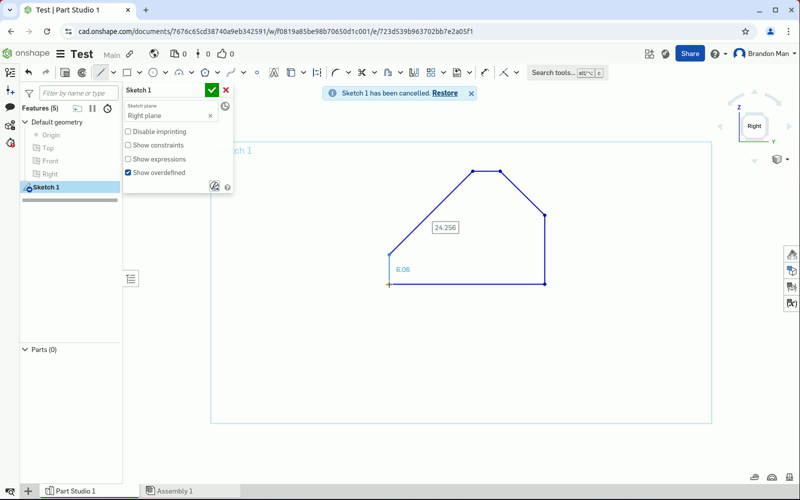
key(esc)
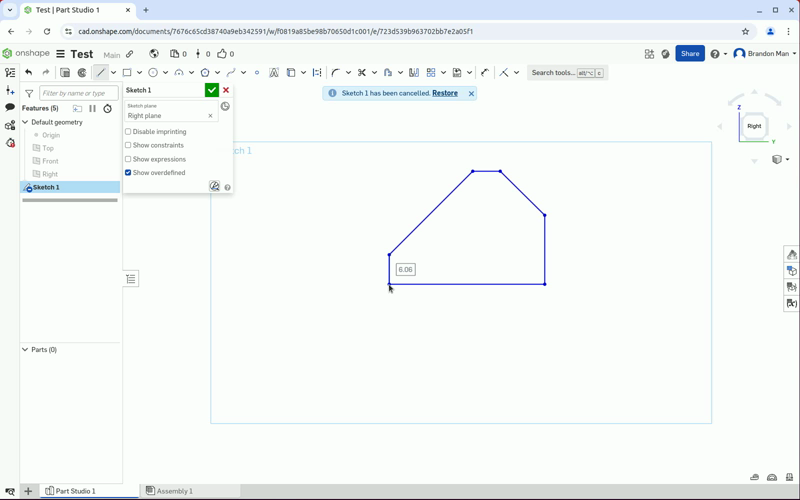
mouse_move(511, 260)
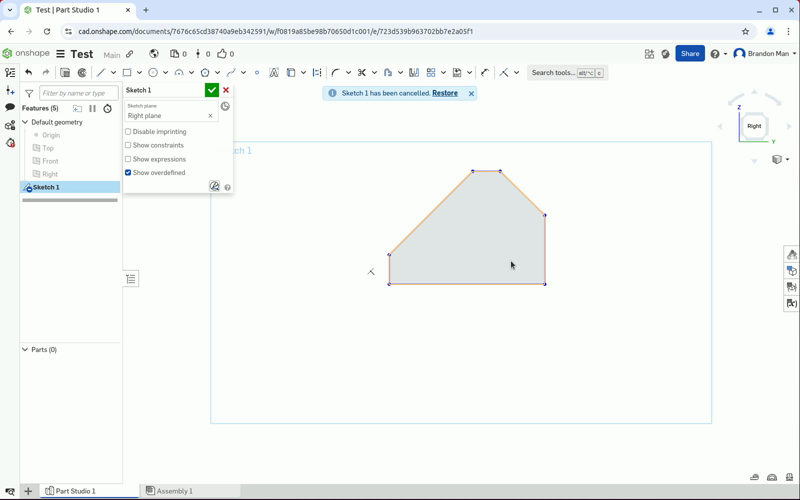
click(511, 260)
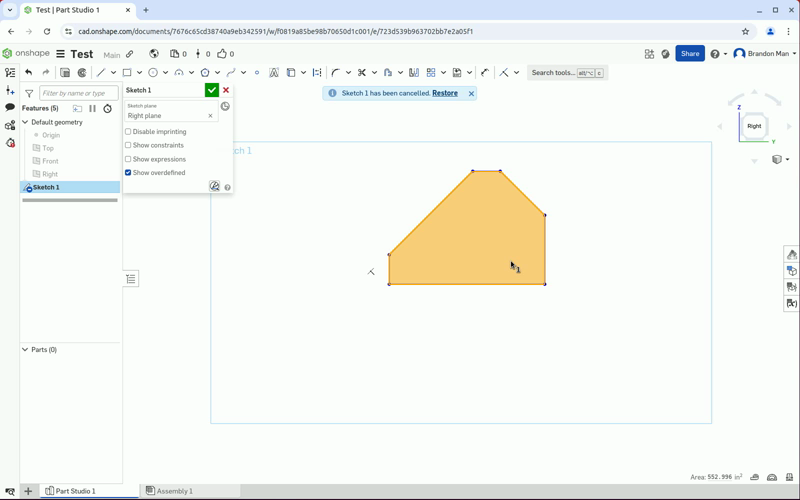
mouse_move(73, 352)
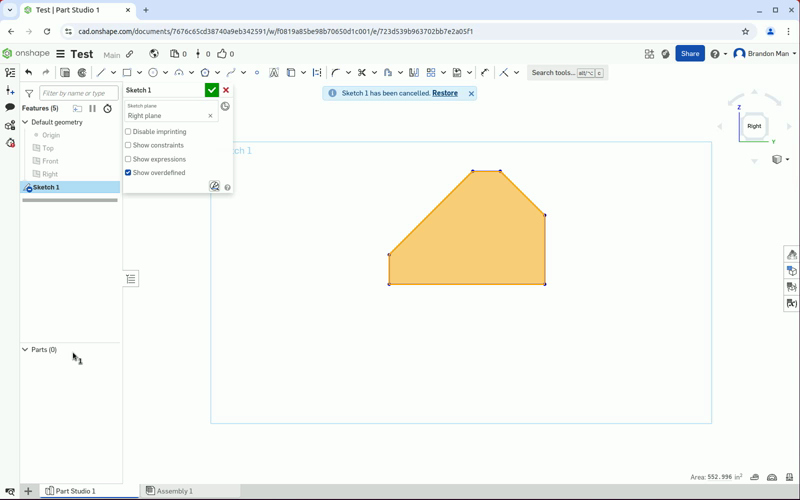
key(shift+y)
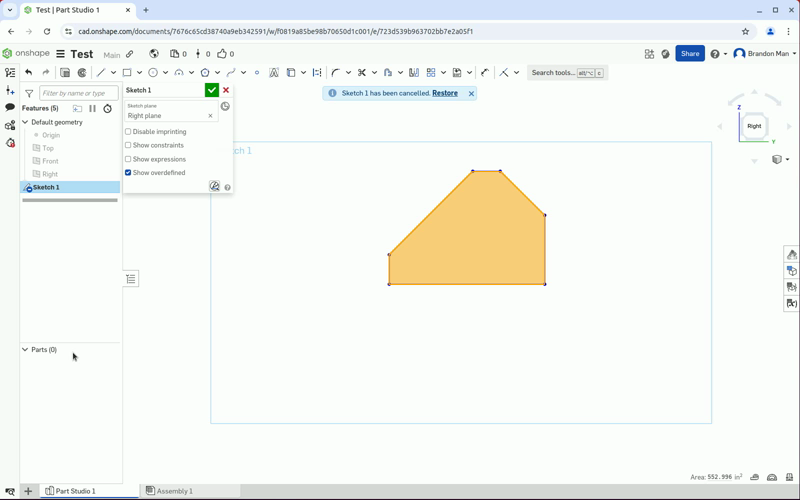
key(shift+e)
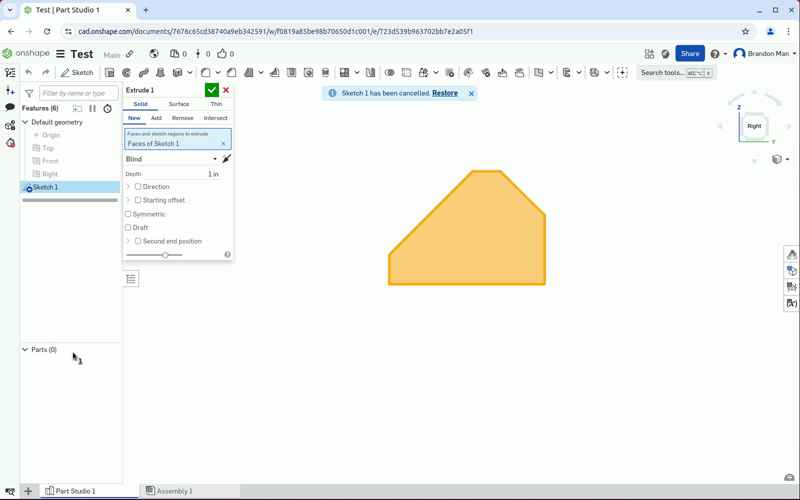
mouse_move(143, 106)
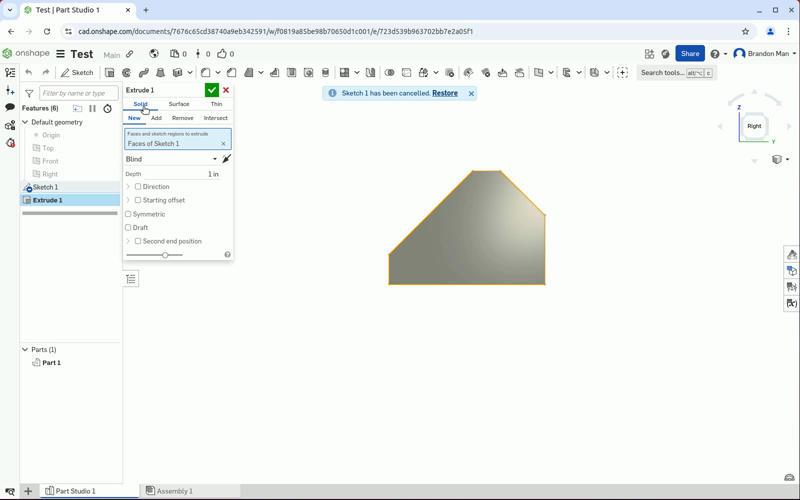
click(143, 106)
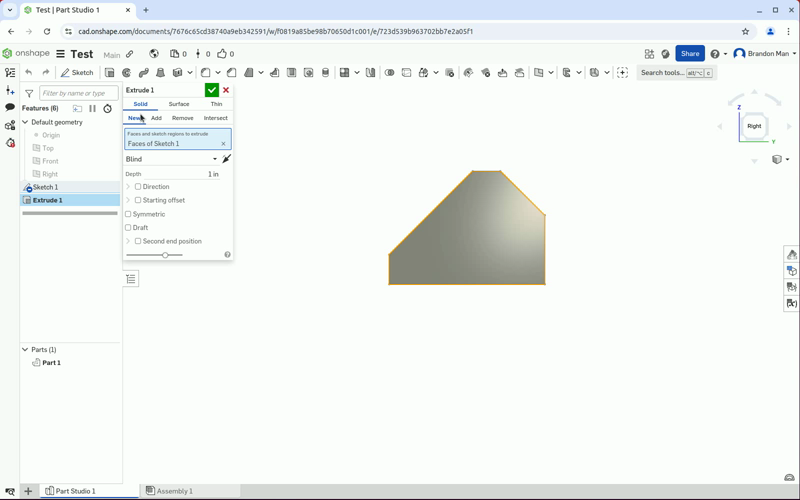
mouse_move(137, 120)
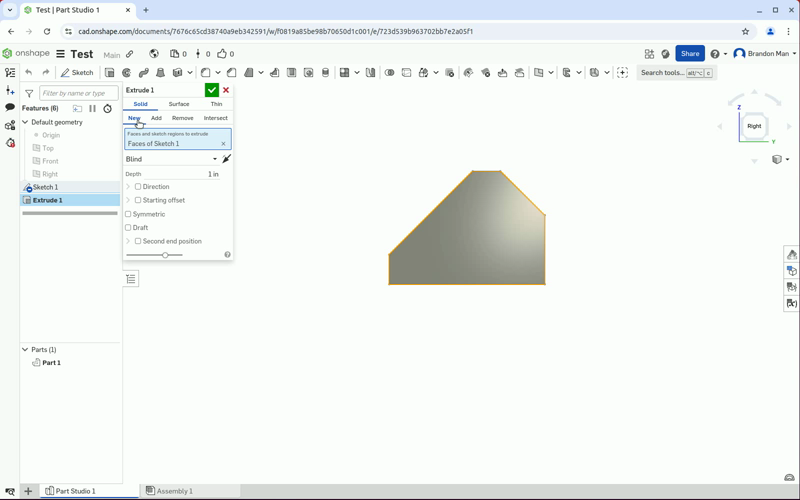
click(137, 120)
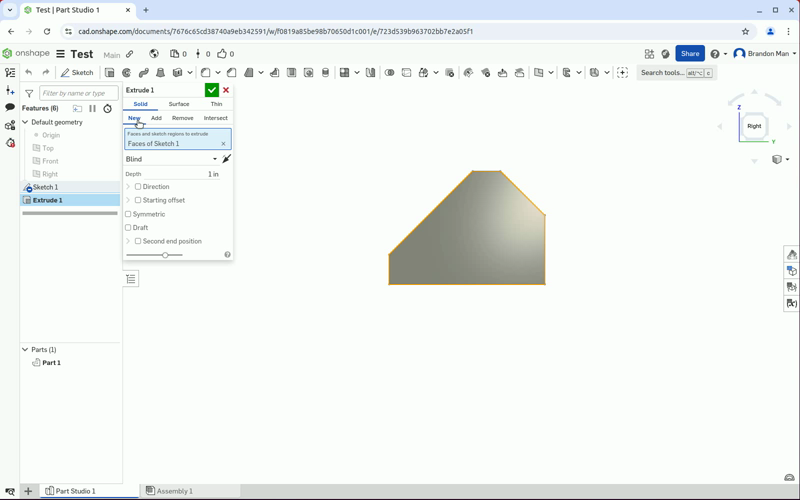
key(tab, 4)
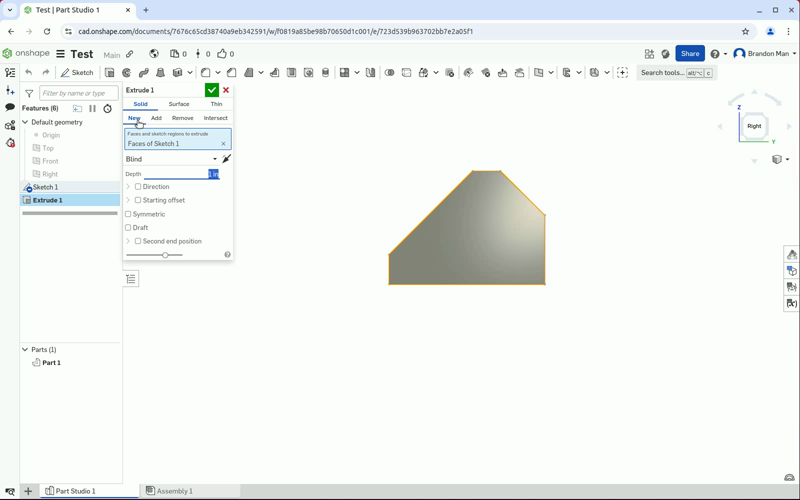
text(13.239)
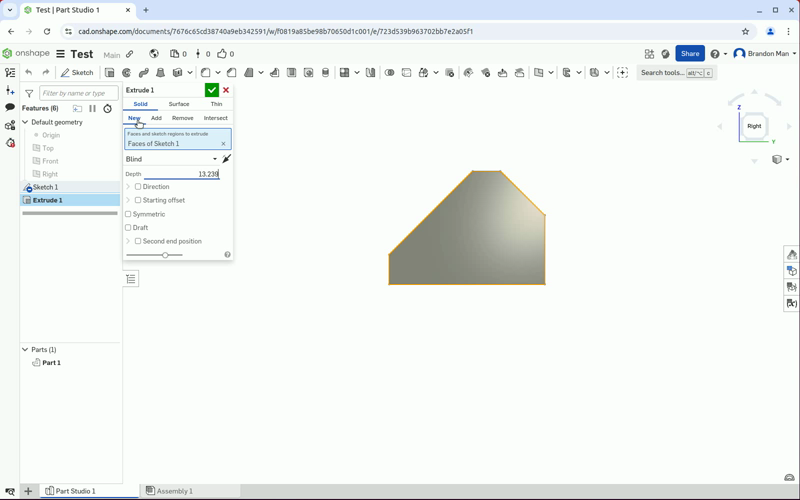
key(enter)
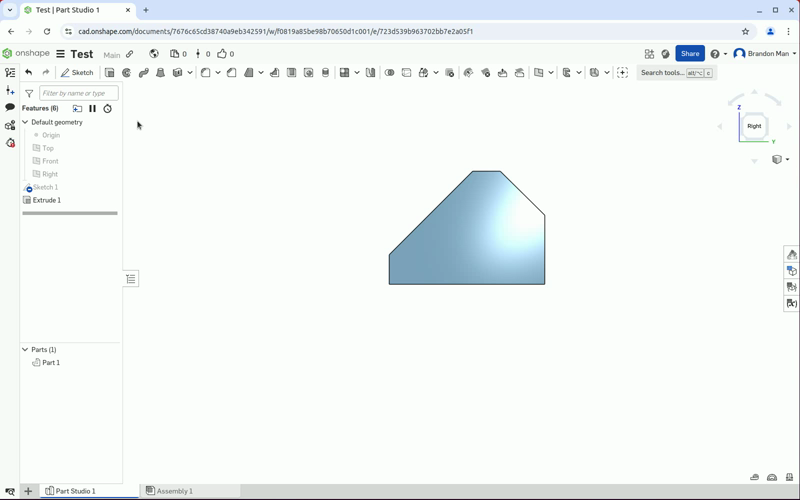
key(shift+h)
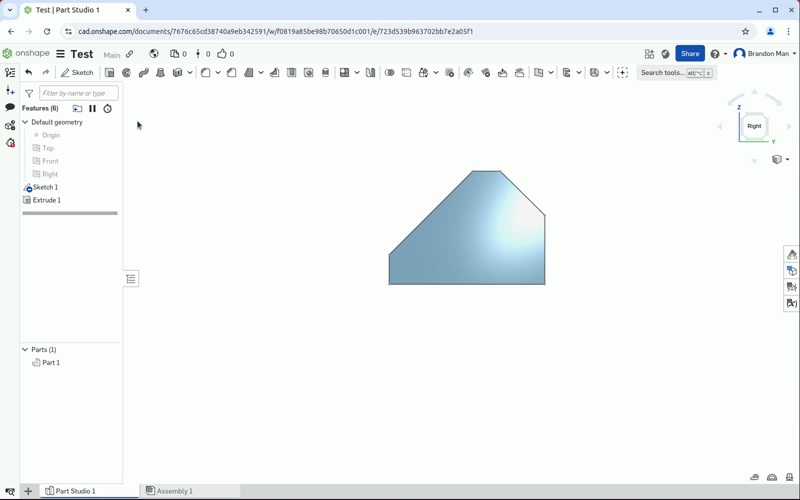
key(shift+h)
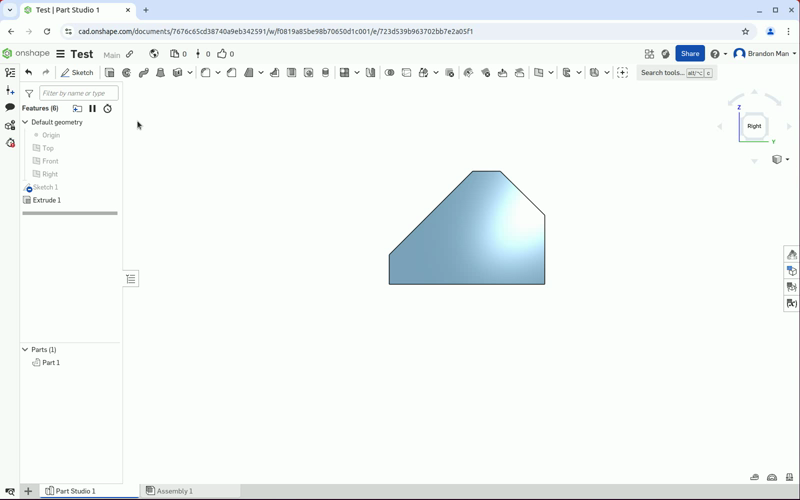
mouse_move(73, 189)
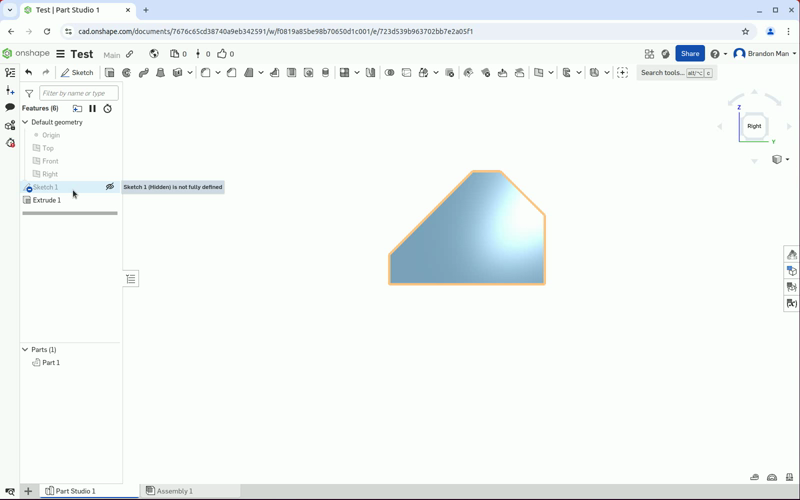
click(73, 189)
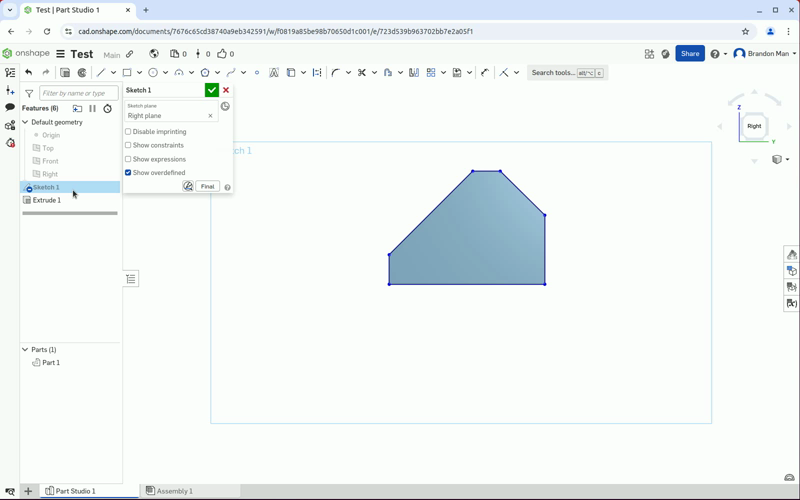
mouse_move(229, 92)
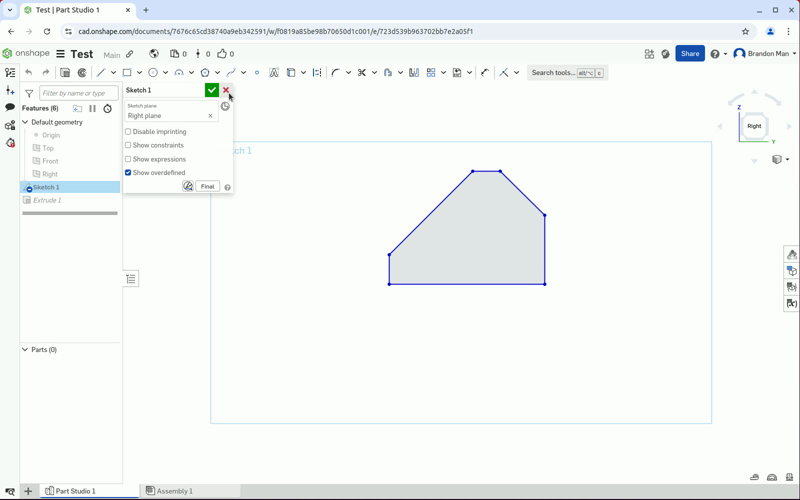
click(229, 92)
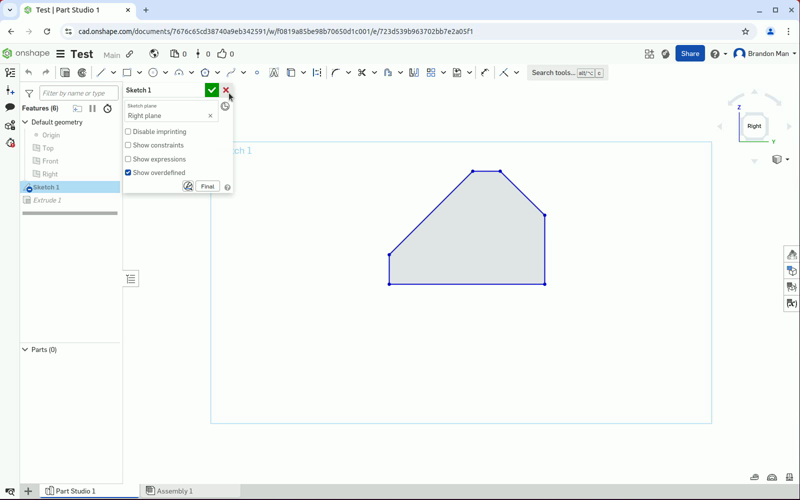
key(shift+s)
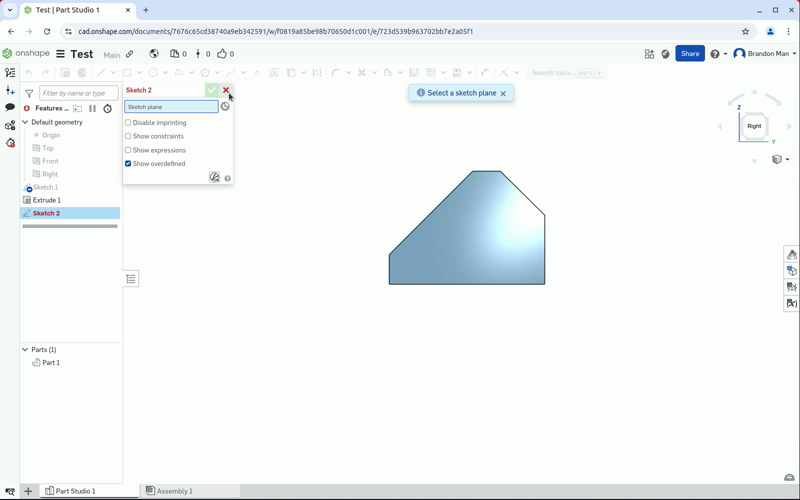
mouse_move(73, 176)
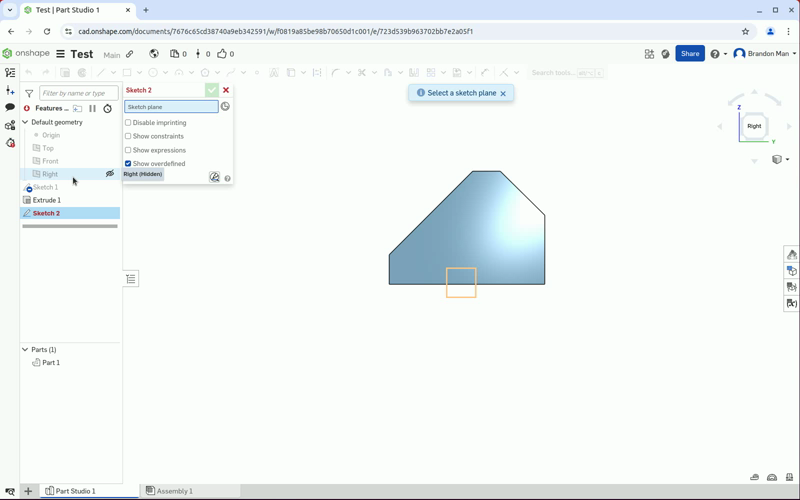
click(73, 176)
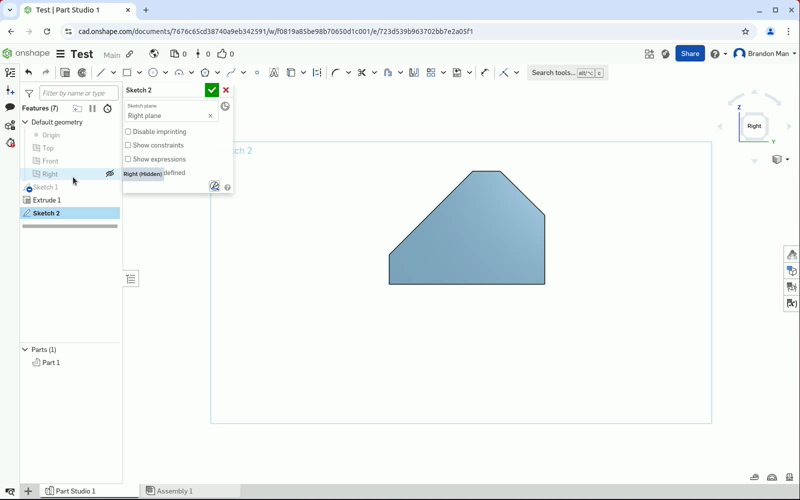
mouse_move(73, 352)
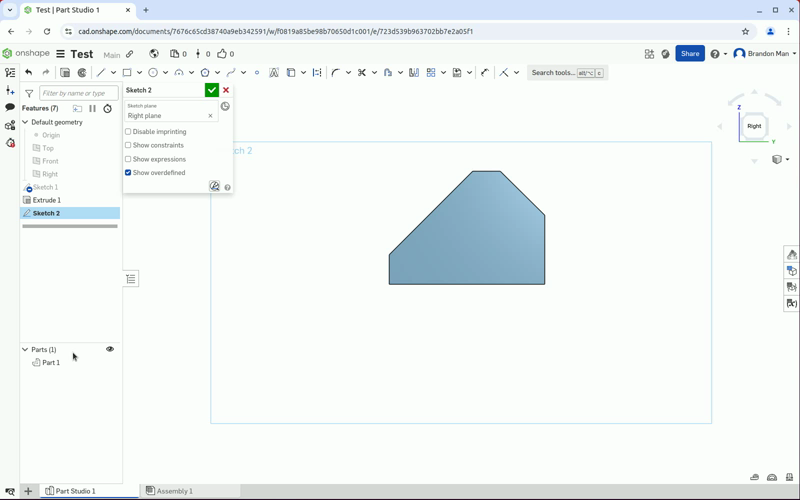
key(y)
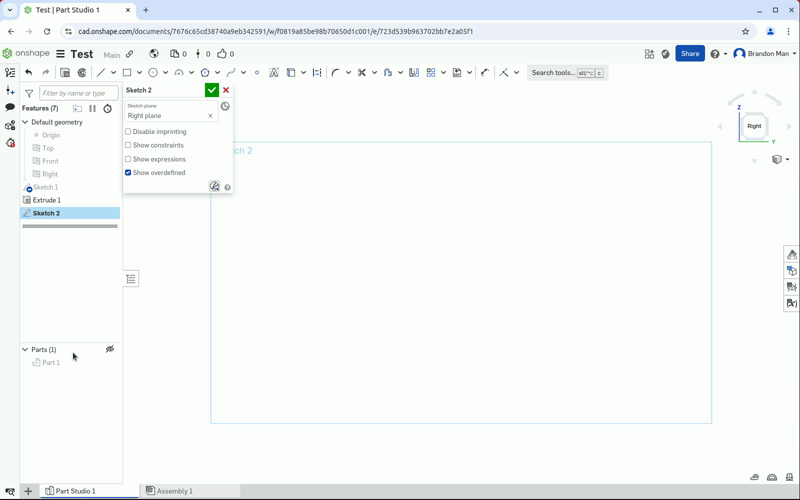
key(l)
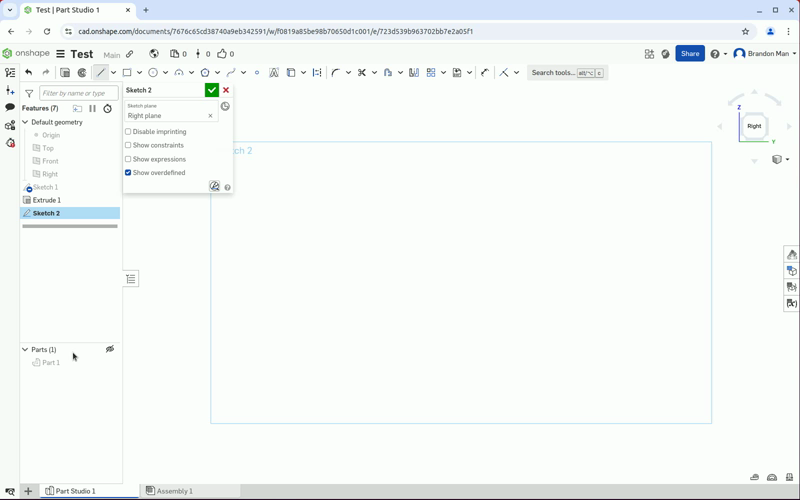
key_down(shift)
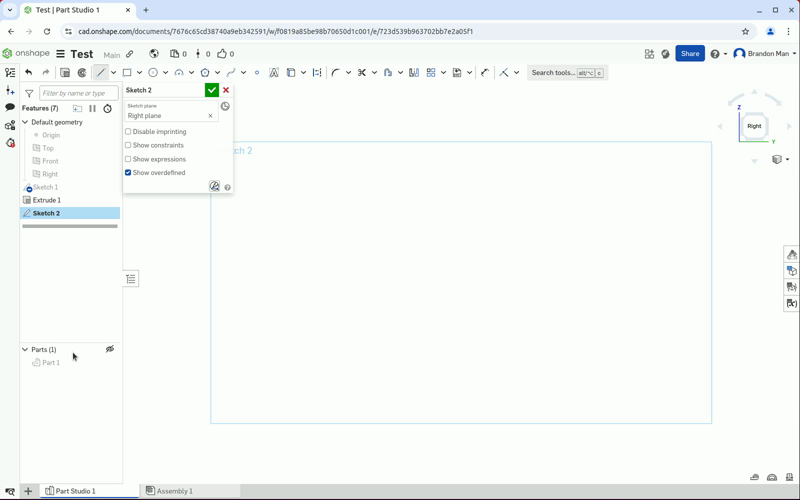
mouse_move(389, 284)
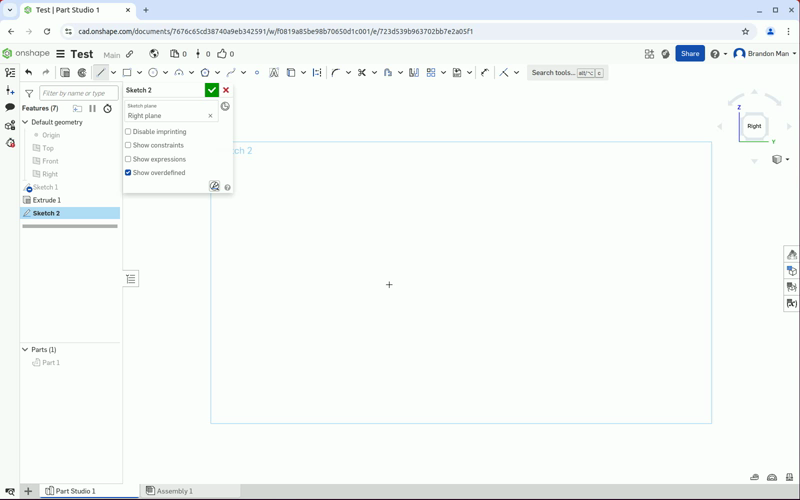
click(389, 284)
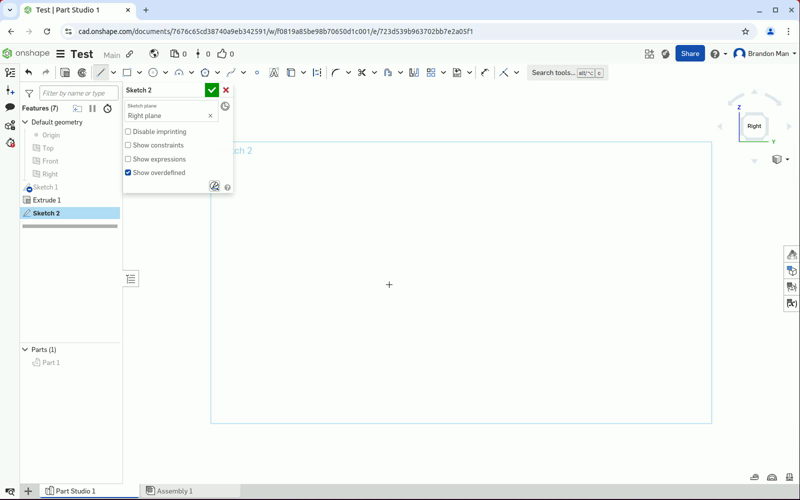
key_up(shift)
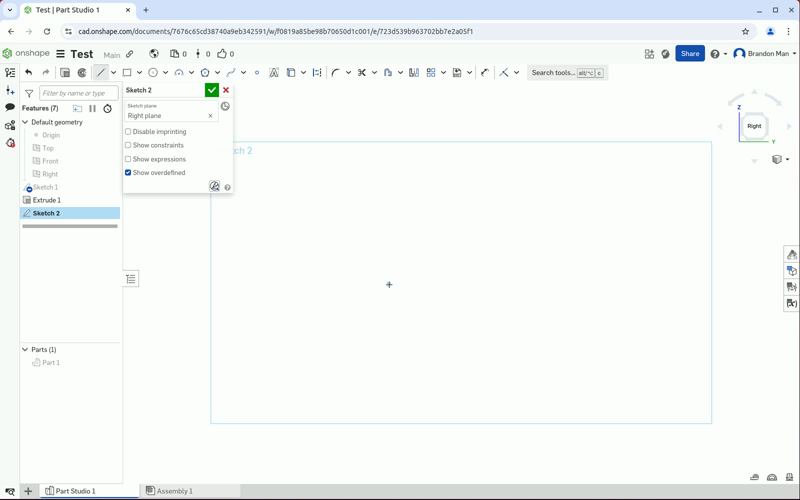
key_down(shift)
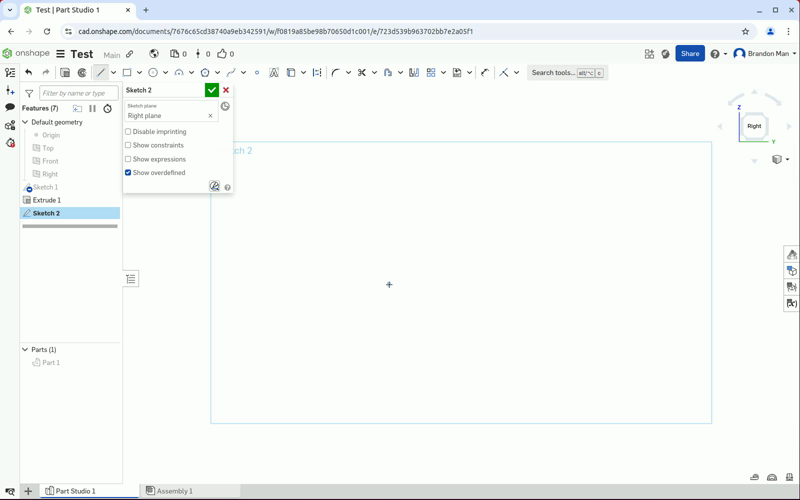
mouse_move(544, 284)
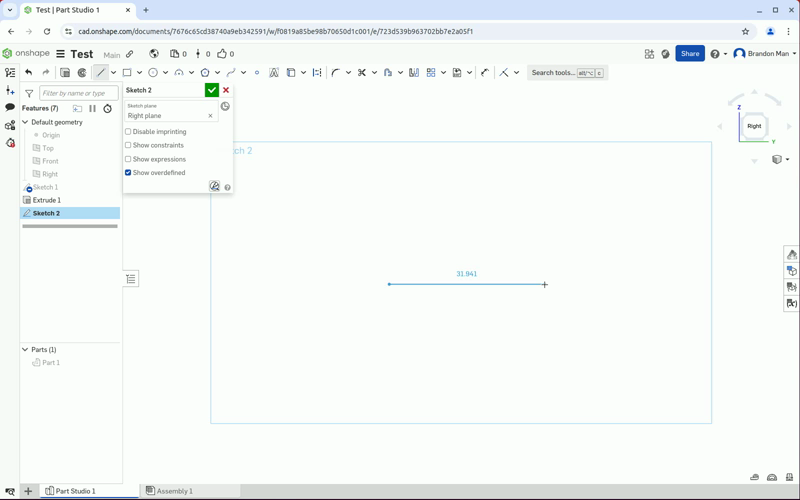
click(544, 284)
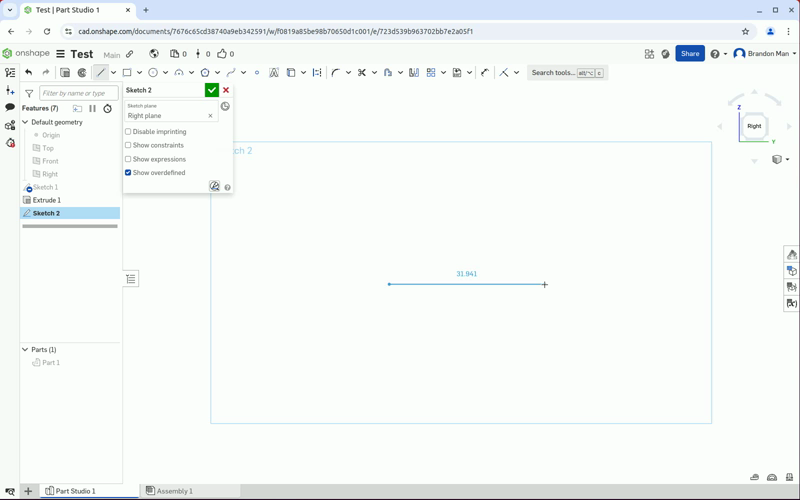
key_up(shift)
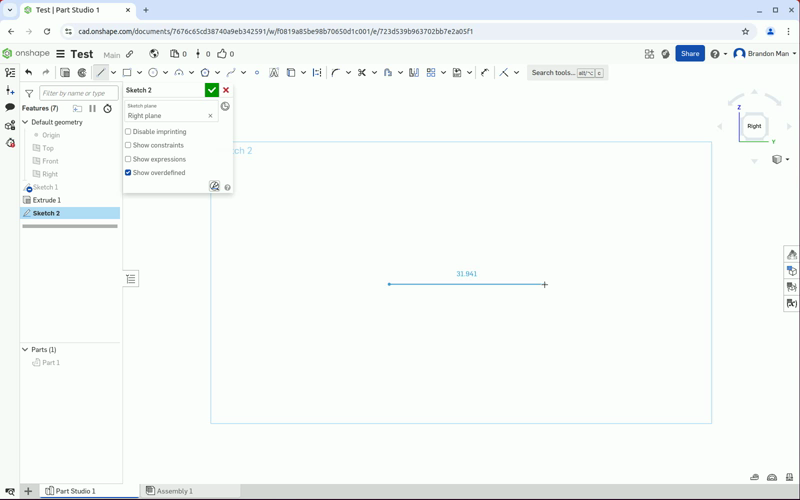
key_down(shift)
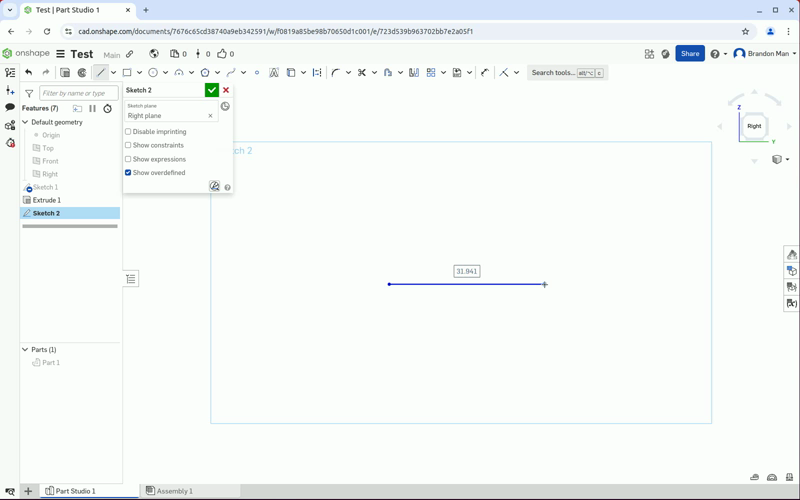
mouse_move(544, 215)
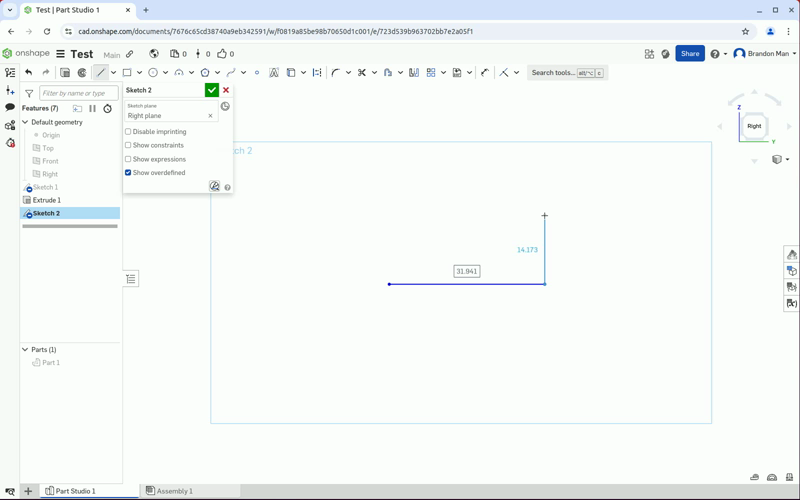
click(544, 215)
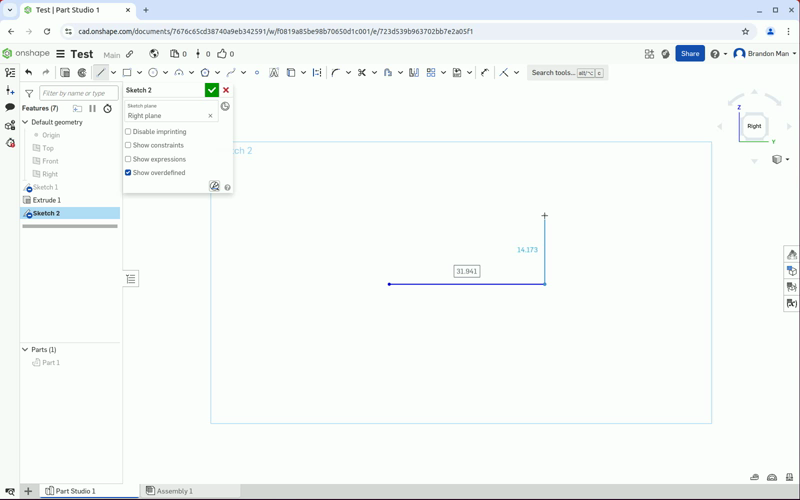
key_up(shift)
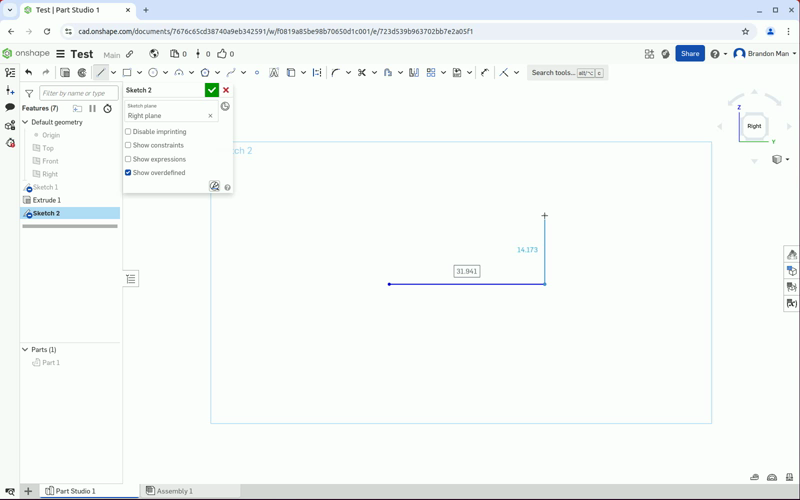
key_down(shift)
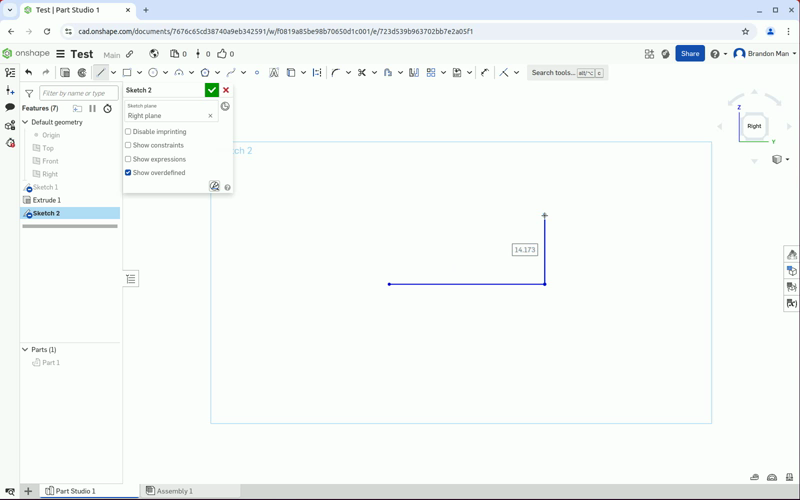
mouse_move(500, 171)
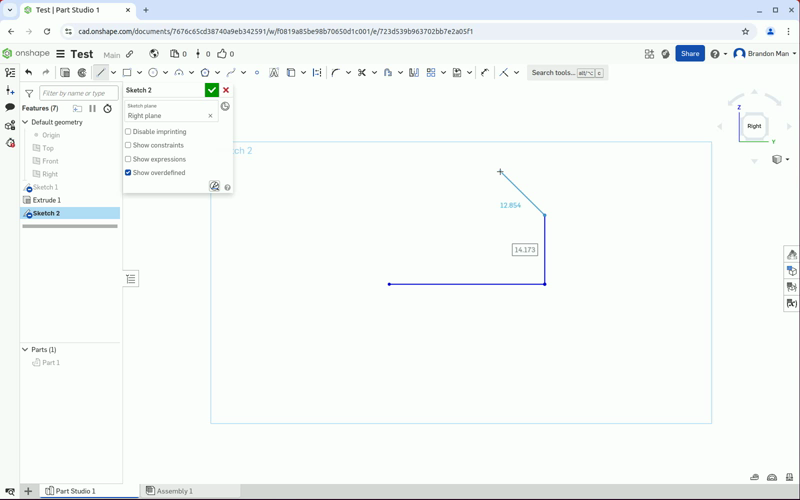
click(500, 171)
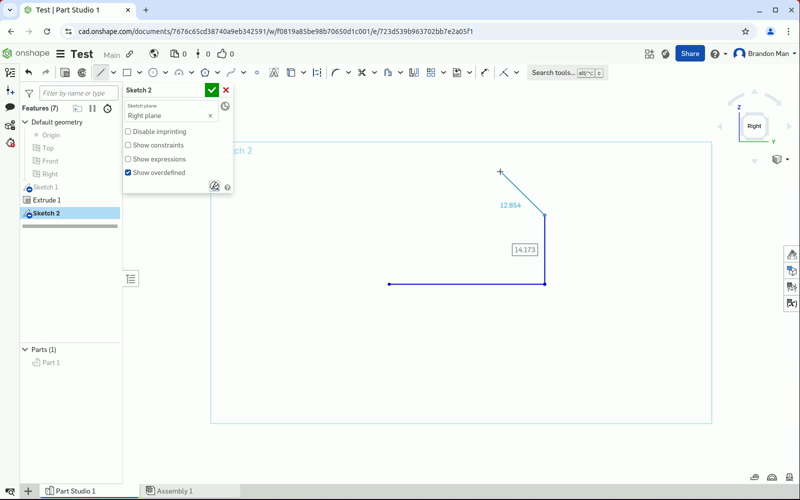
key_up(shift)
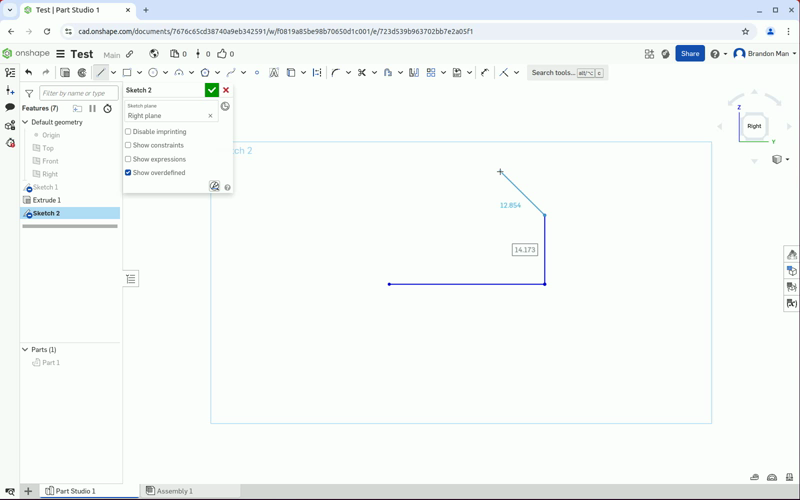
key_down(shift)
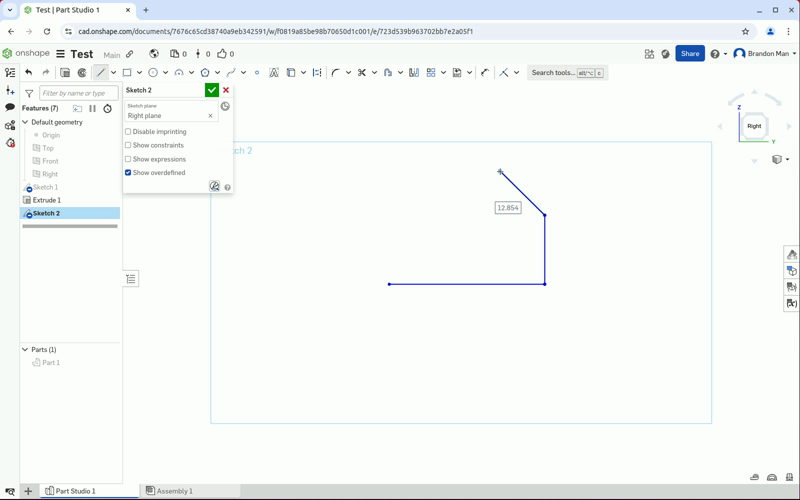
mouse_move(530, 171)
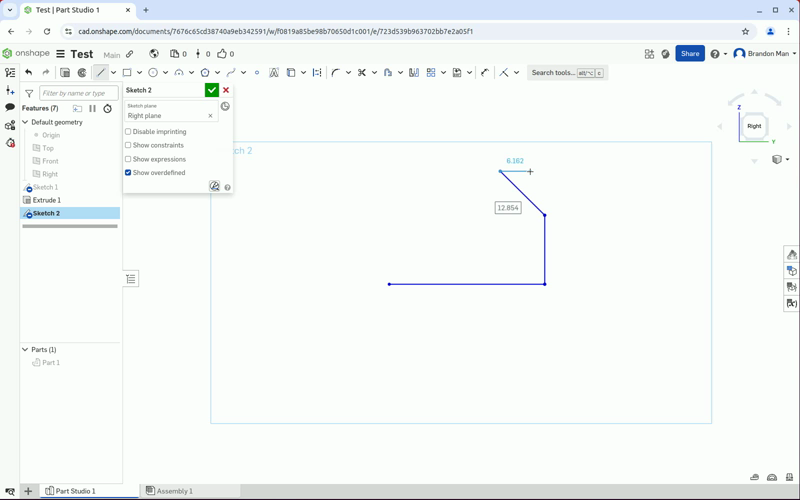
mouse_move(472, 171)
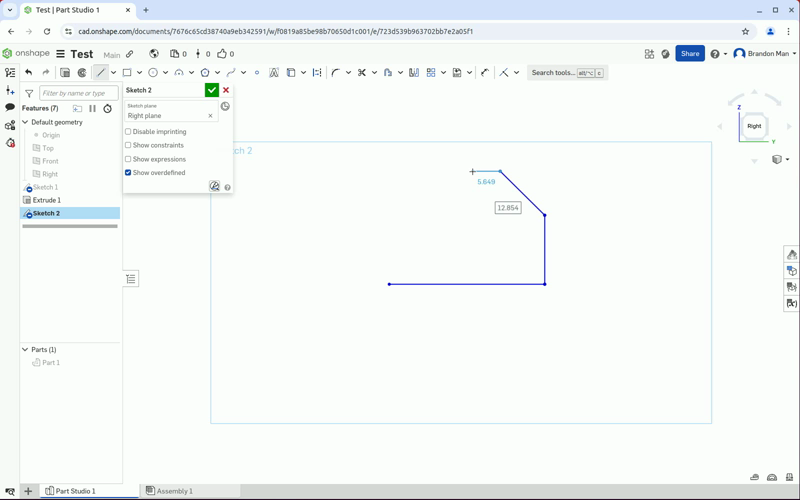
click(472, 171)
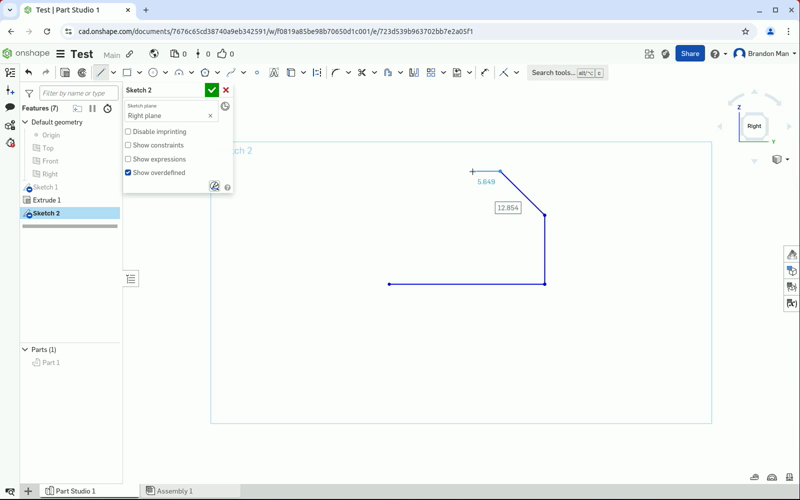
key_up(shift)
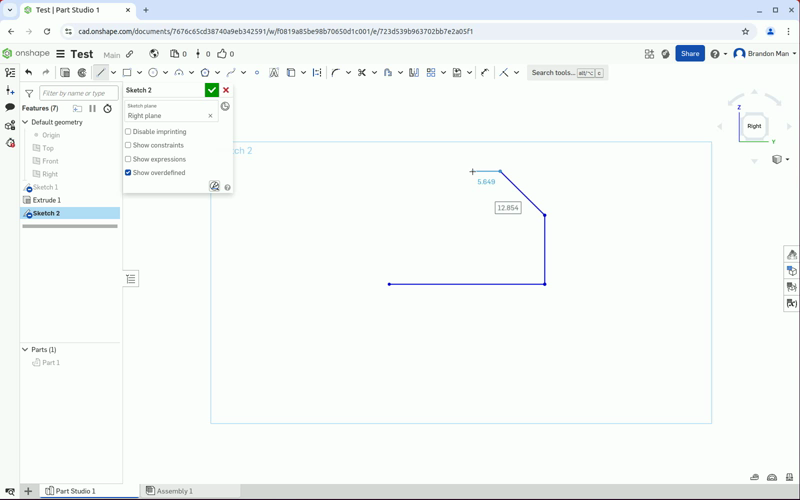
key_down(shift)
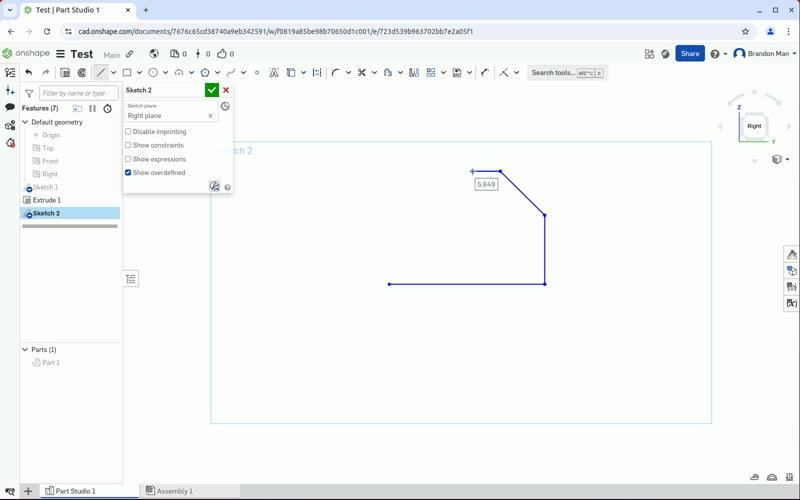
mouse_move(389, 254)
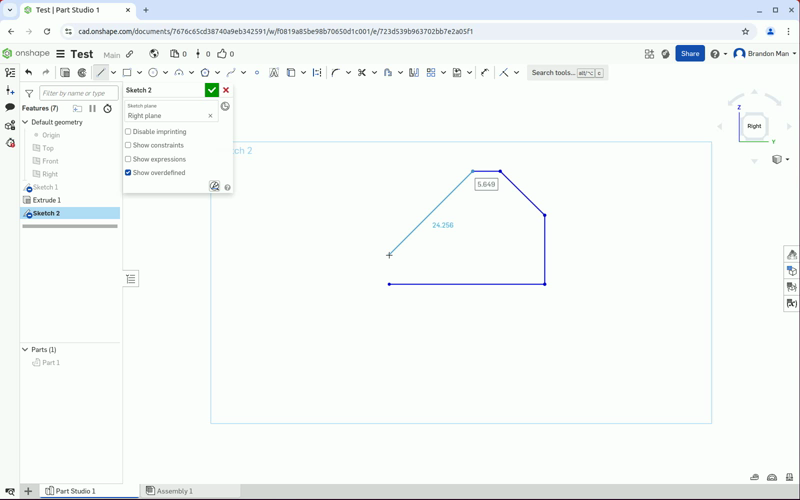
click(389, 254)
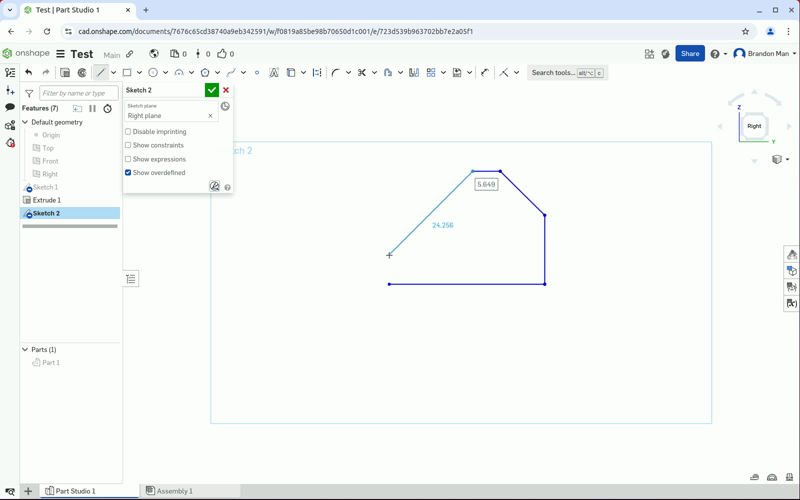
key_up(shift)
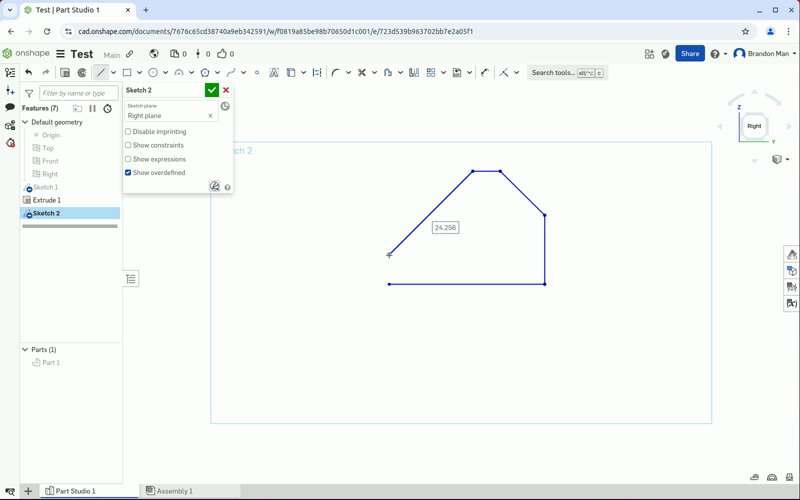
mouse_move(419, 254)
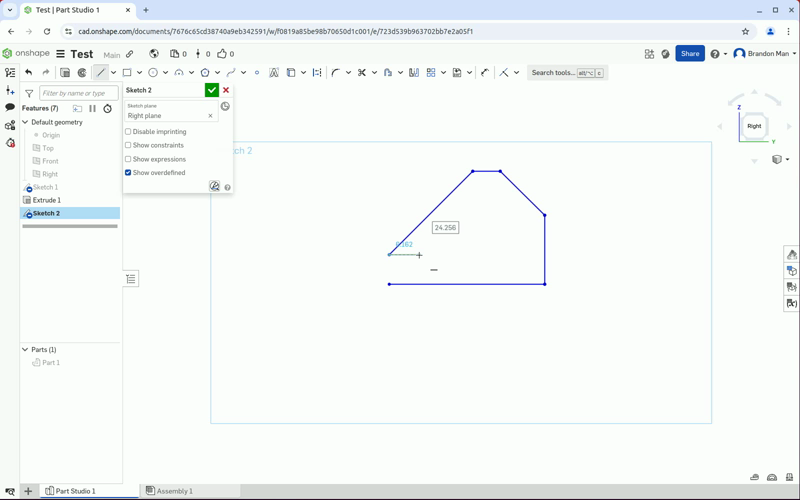
key_down(shift)
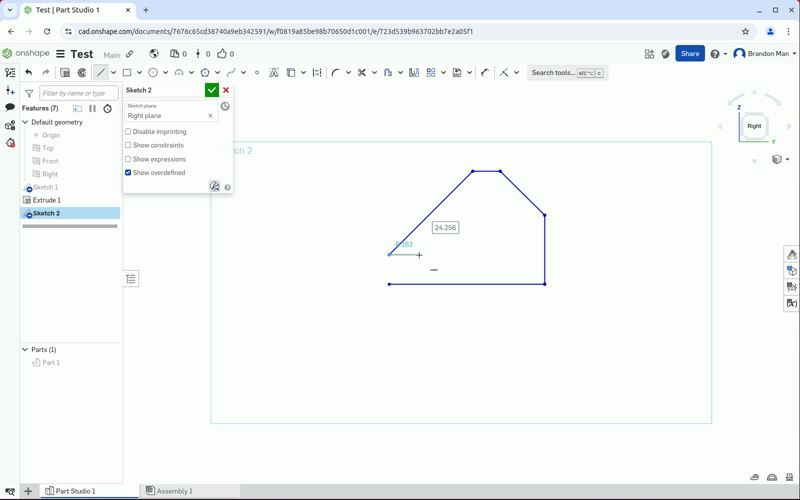
mouse_move(389, 284)
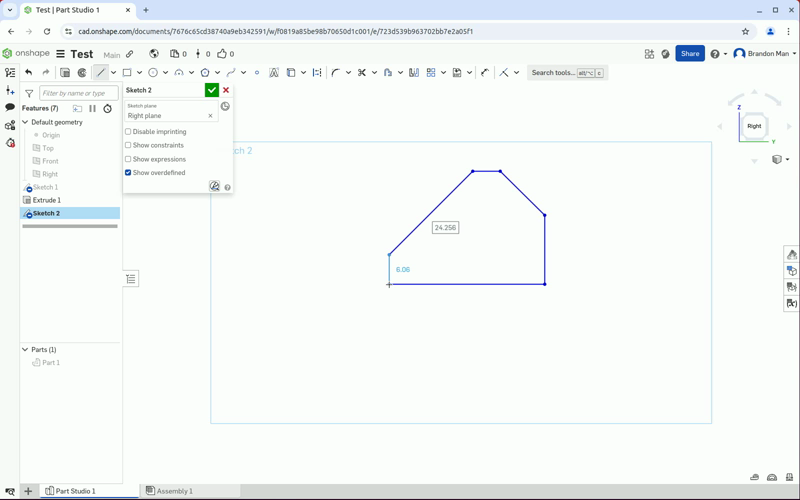
key_up(shift)
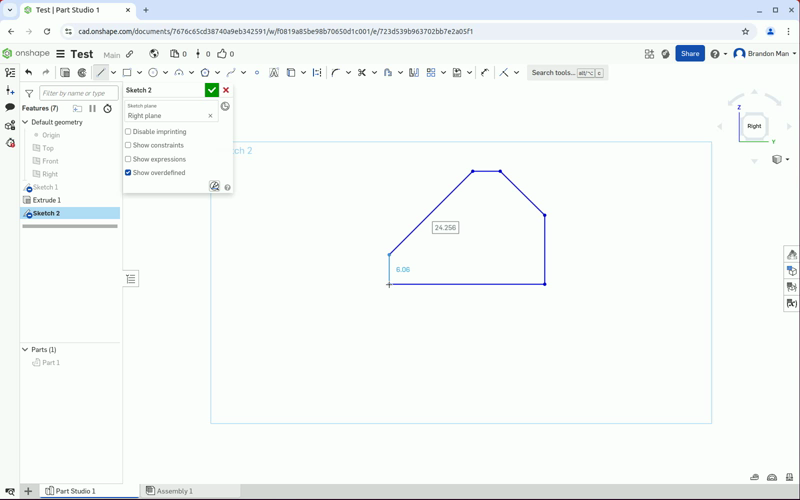
click(389, 284)
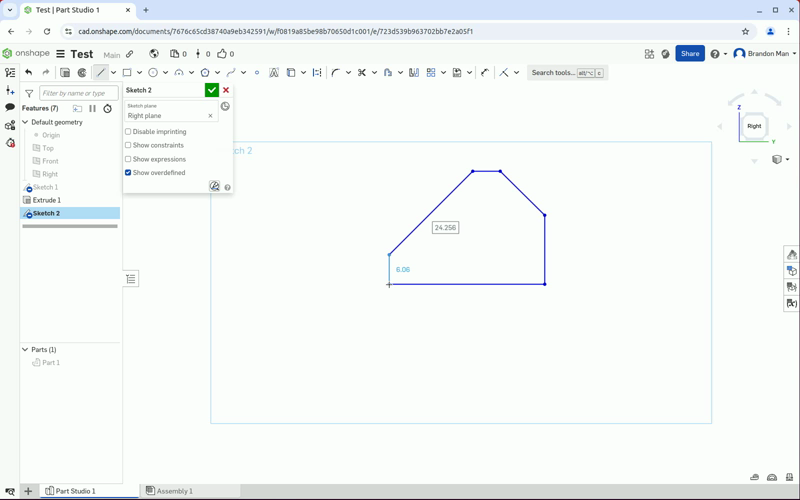
key(esc)
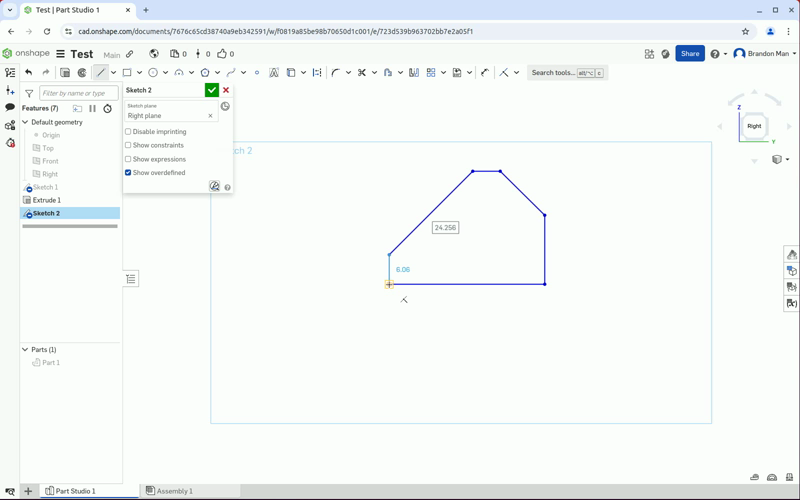
mouse_move(441, 258)
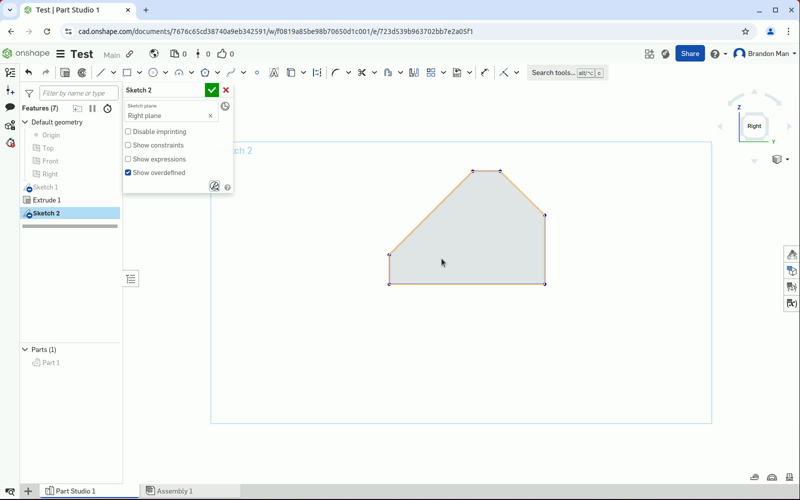
click(441, 258)
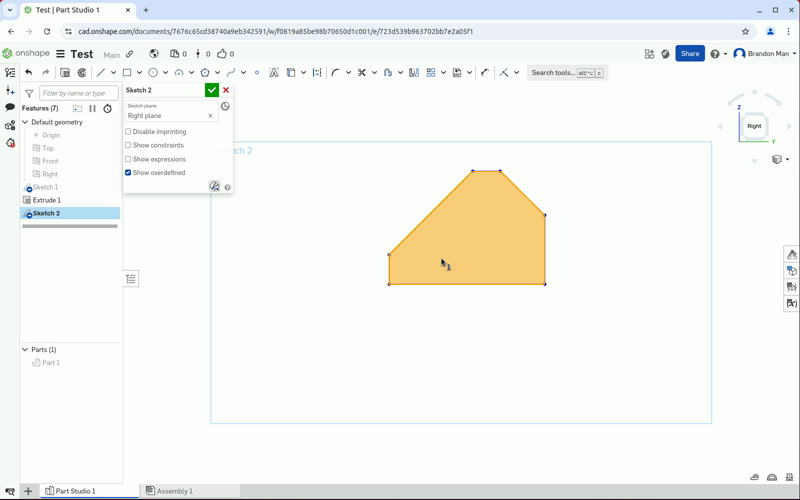
mouse_move(73, 352)
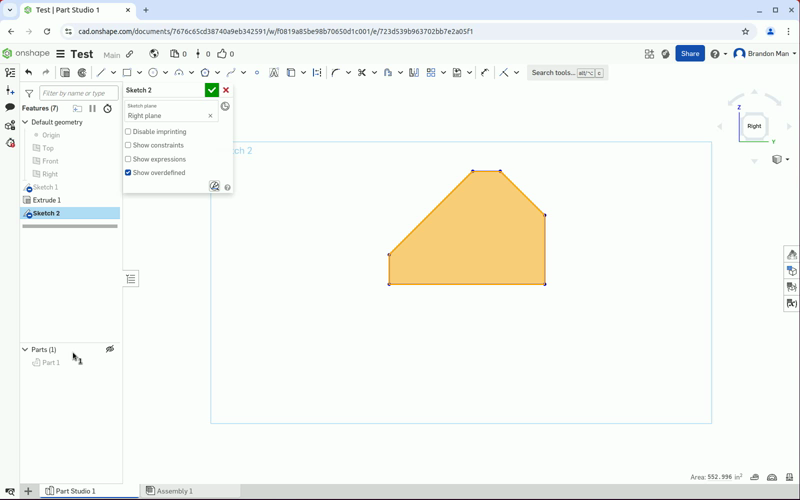
key(shift+y)
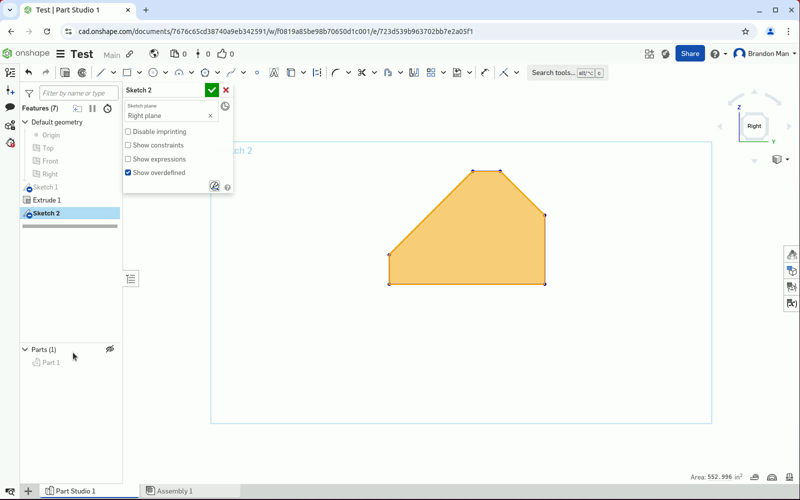
key(shift+e)
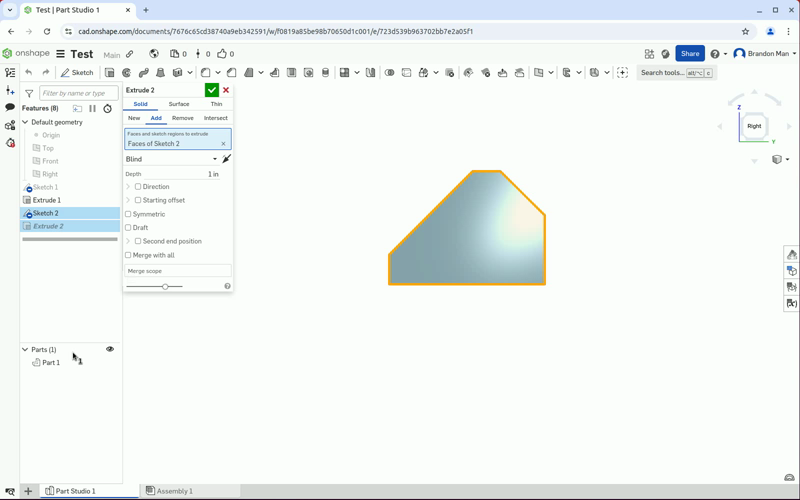
mouse_move(143, 106)
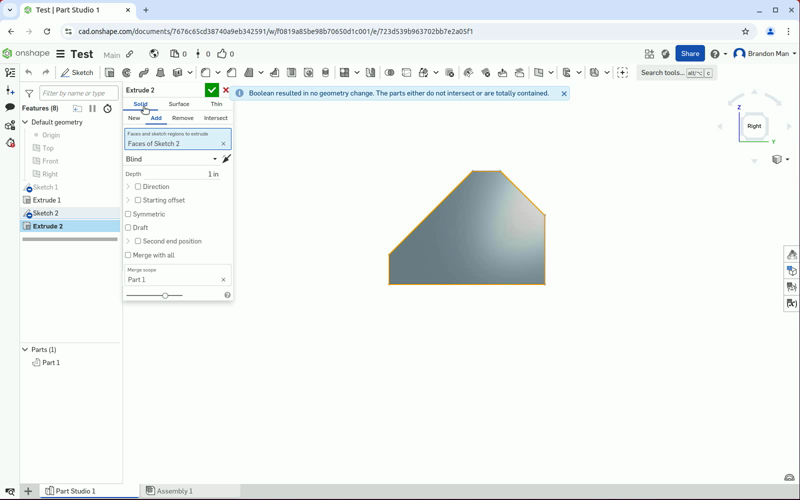
click(143, 106)
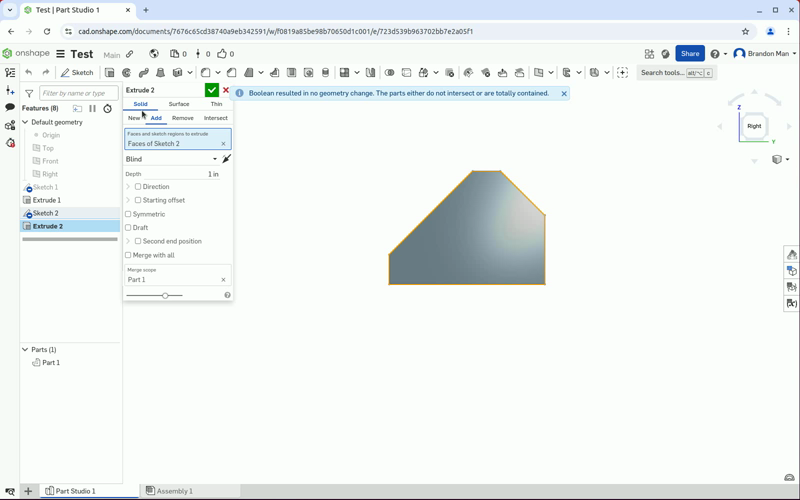
mouse_move(137, 120)
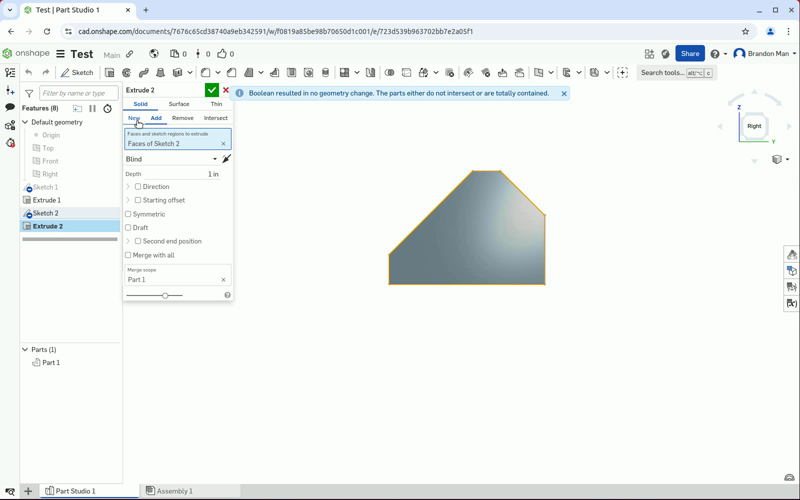
click(137, 120)
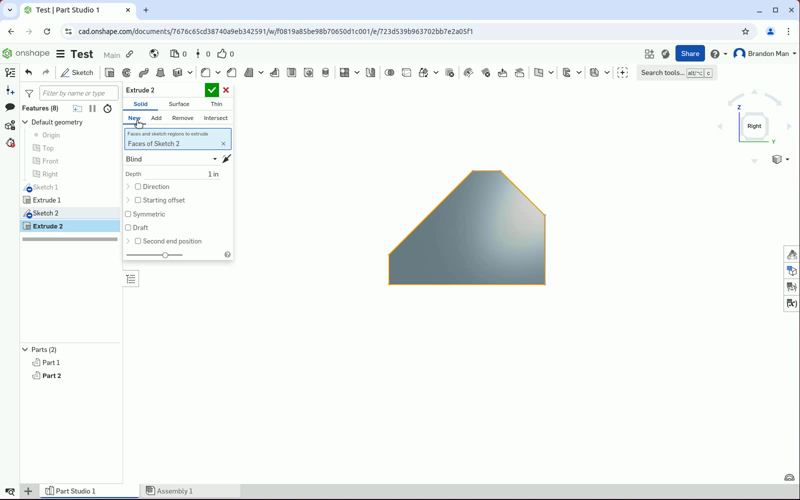
key(tab, 4)
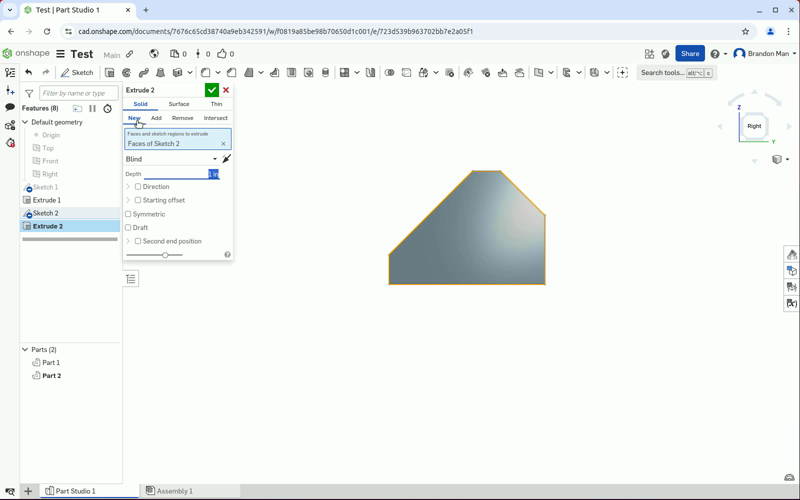
text(-10.591)
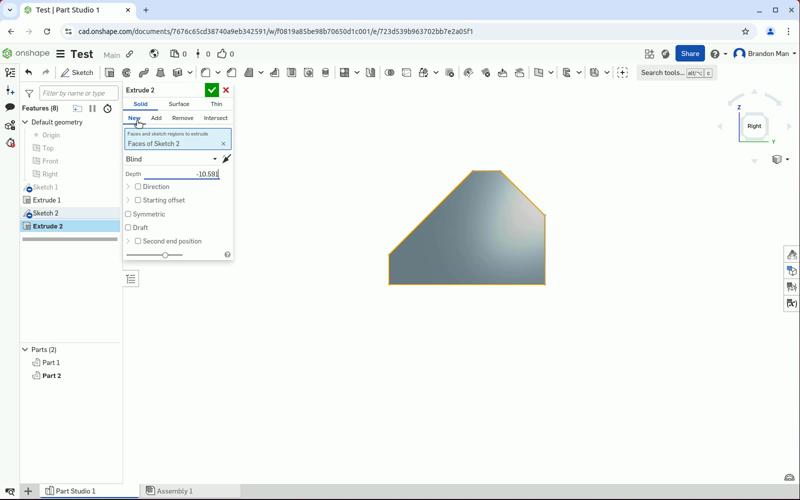
key(enter)
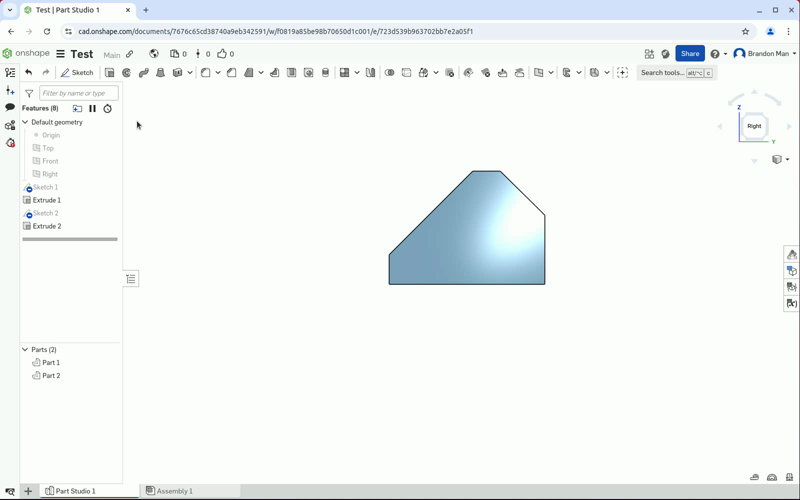
key(shift+h)
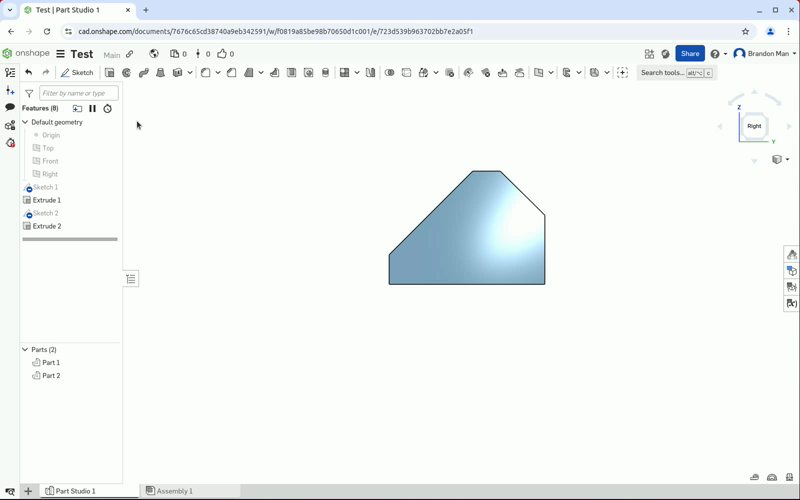
key(shift+h)
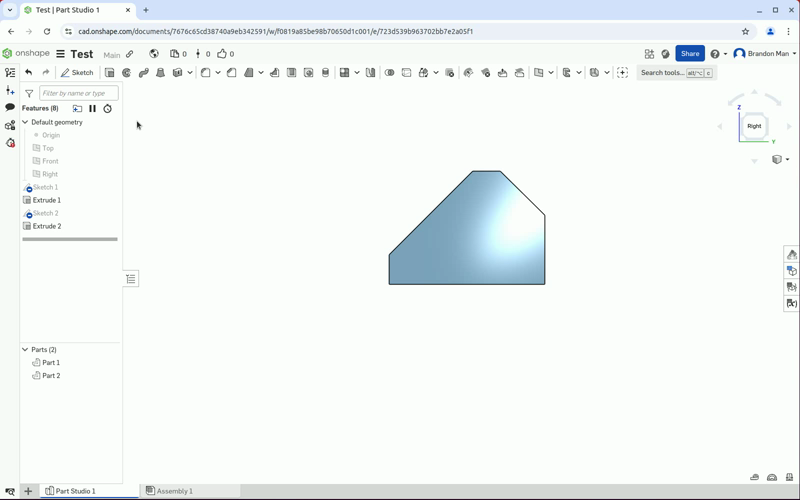
mouse_move(73, 189)
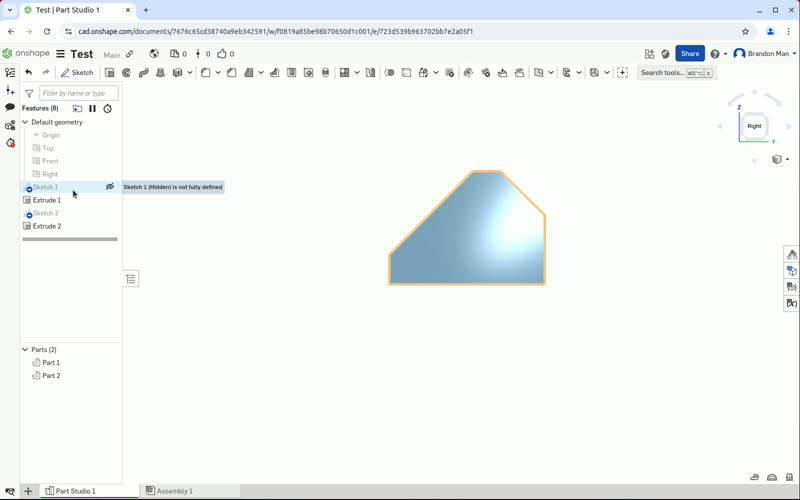
click(73, 189)
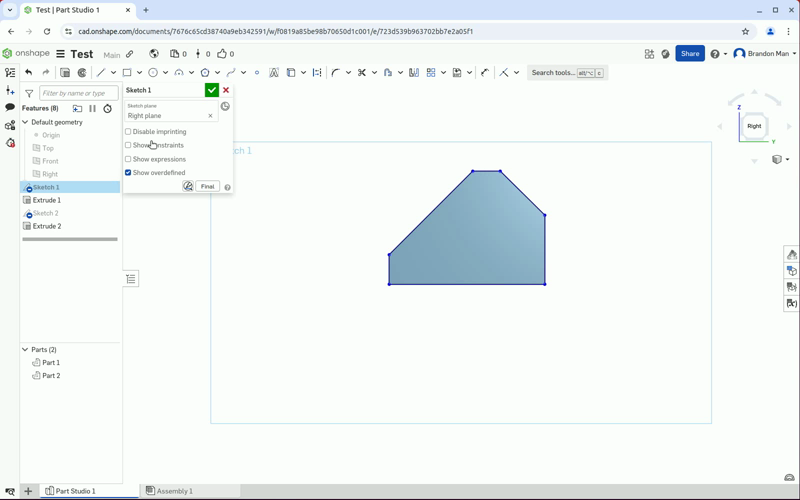
mouse_move(229, 92)
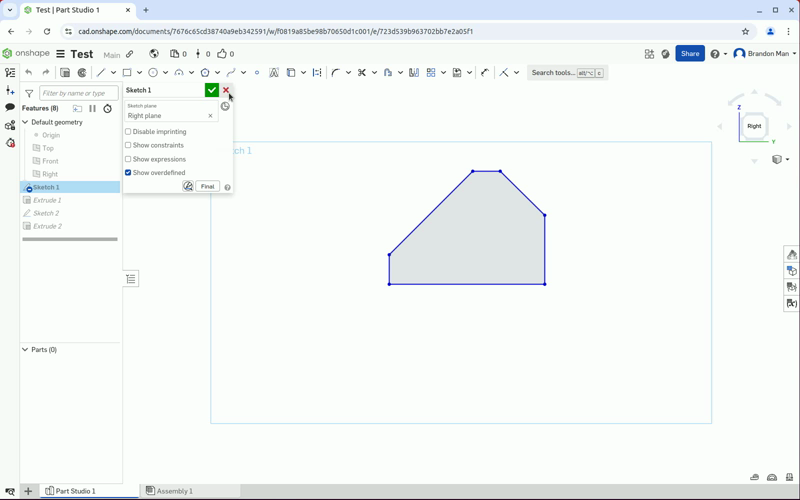
click(229, 92)
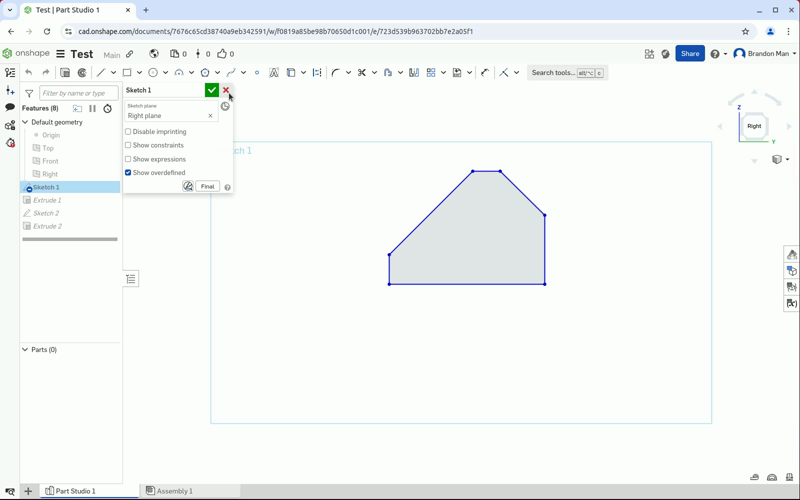
key(shift+s)
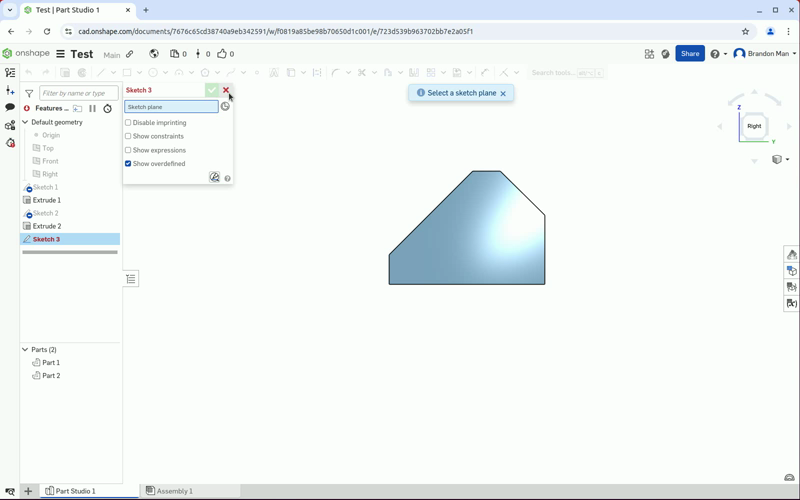
mouse_move(73, 176)
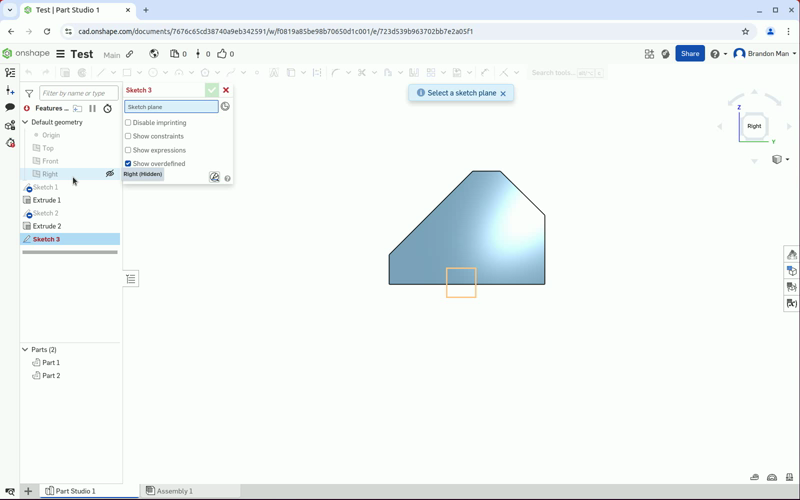
click(73, 176)
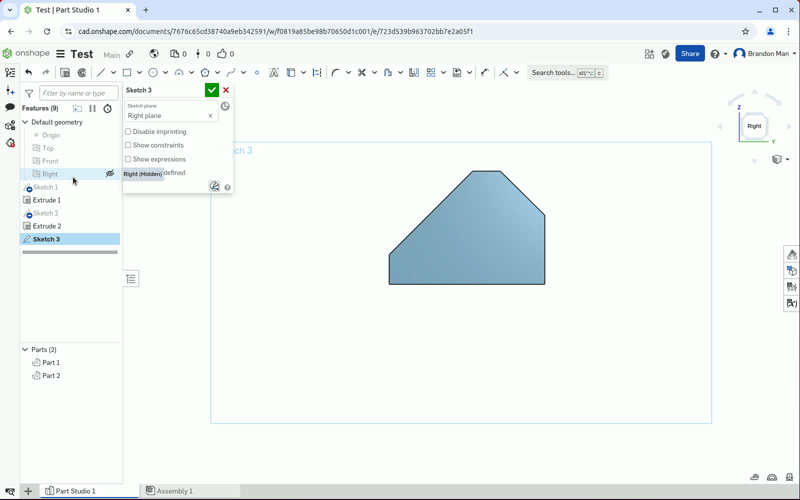
mouse_move(73, 352)
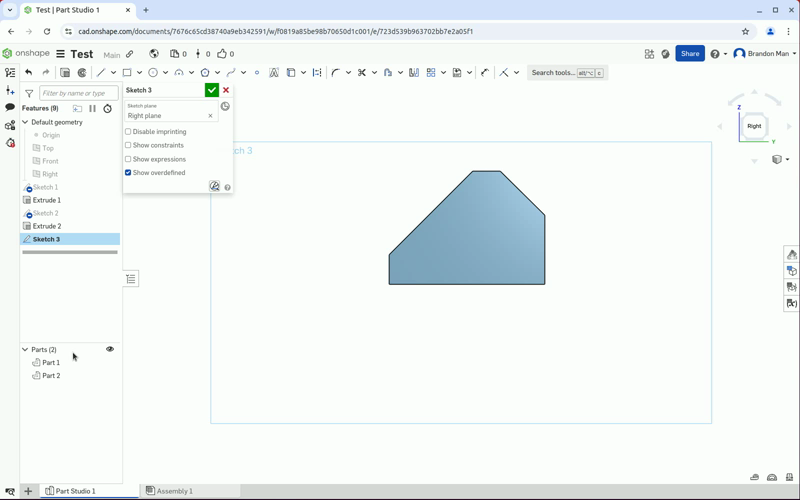
key(y)
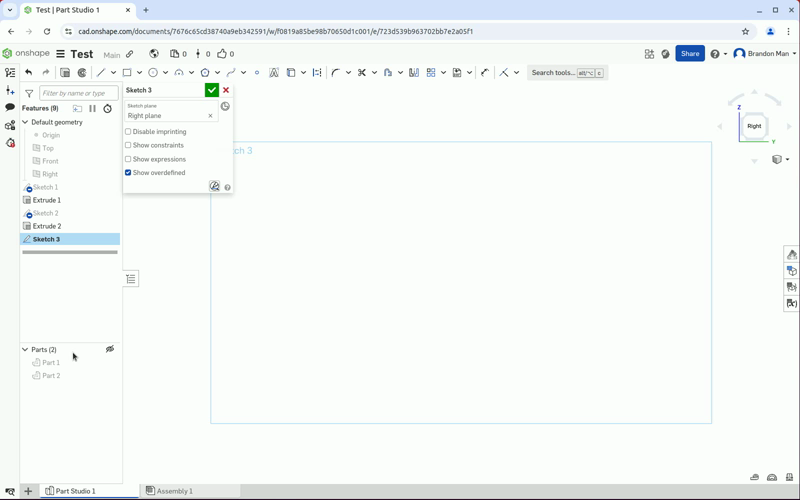
key(l)
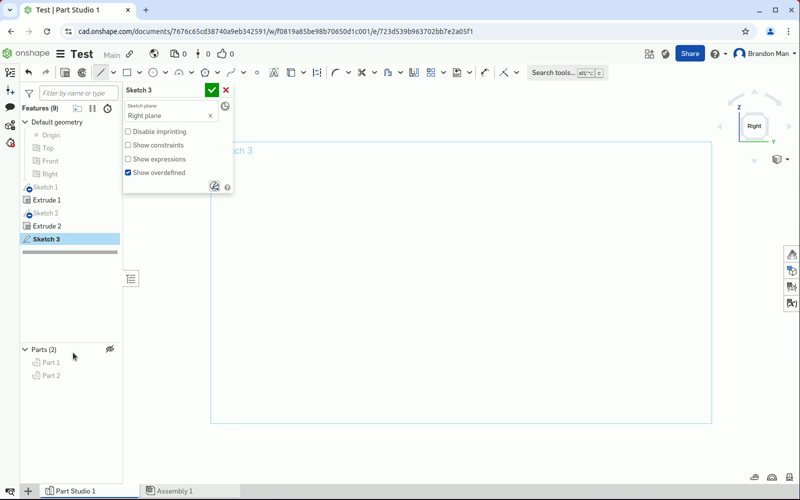
key_down(shift)
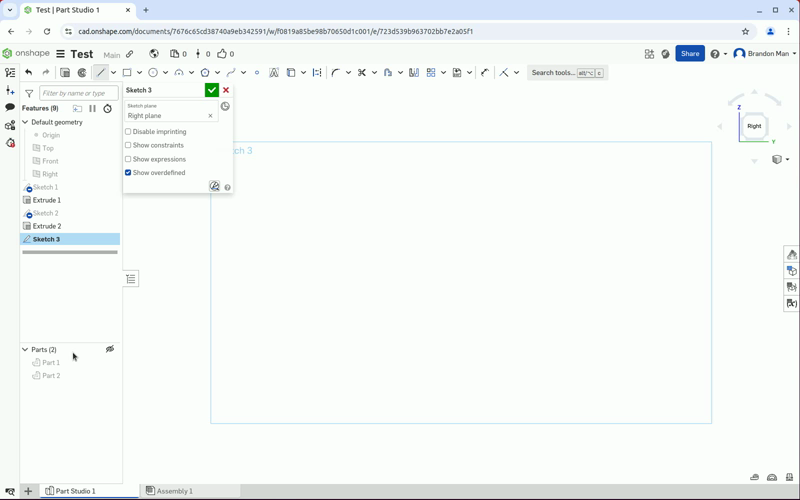
mouse_move(389, 306)
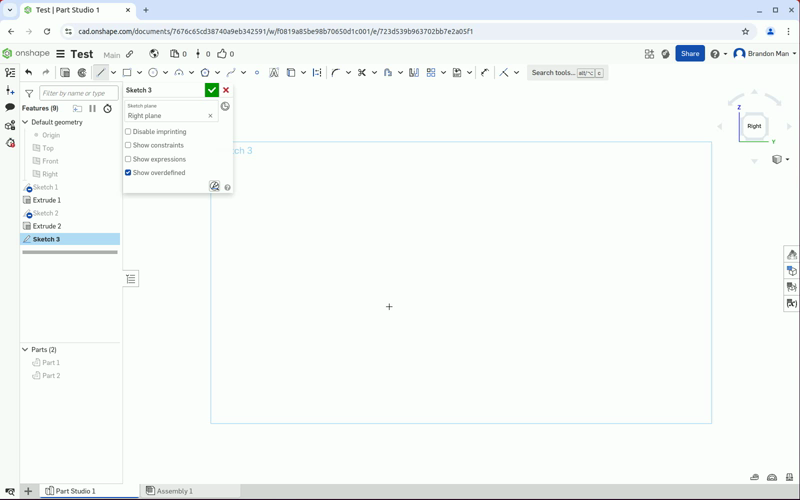
click(389, 306)
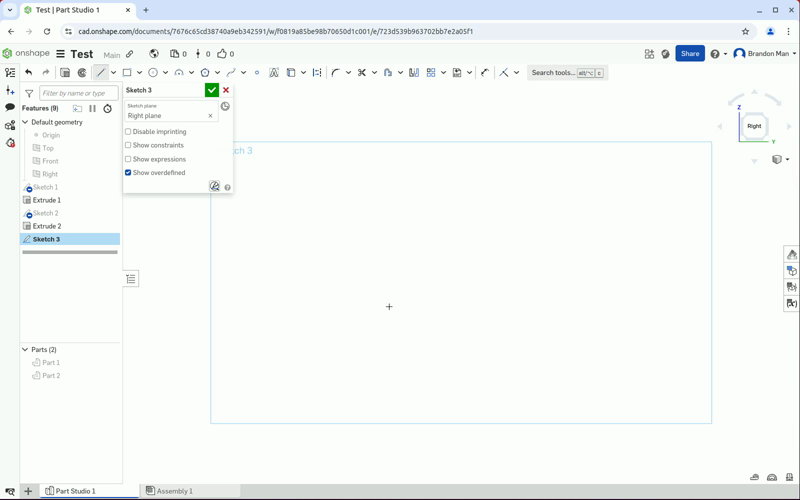
key_up(shift)
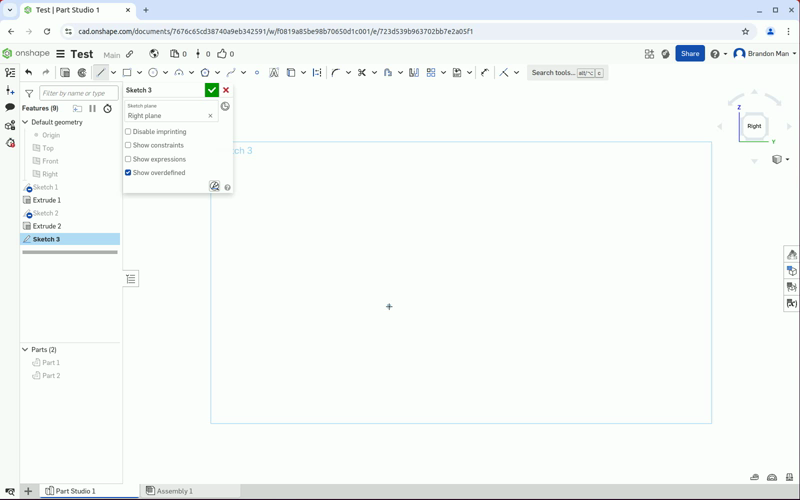
key_down(shift)
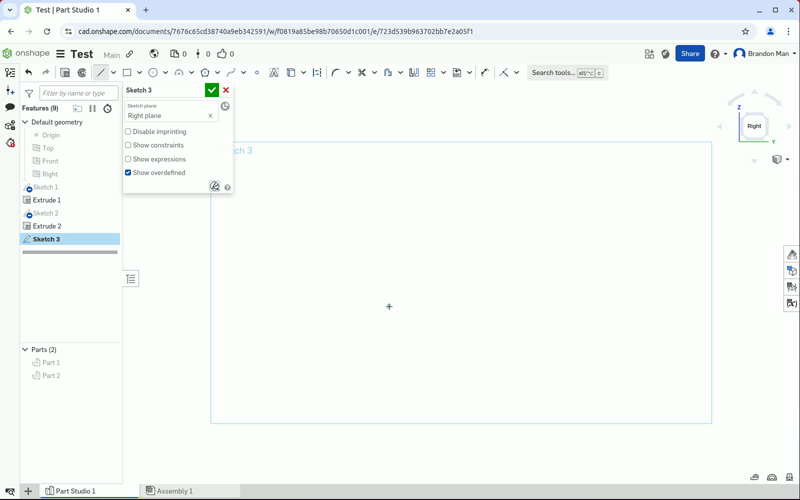
mouse_move(544, 306)
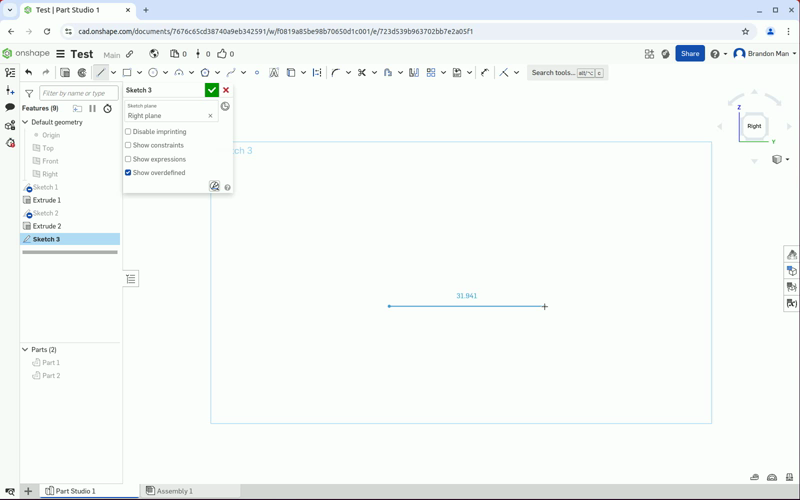
click(544, 306)
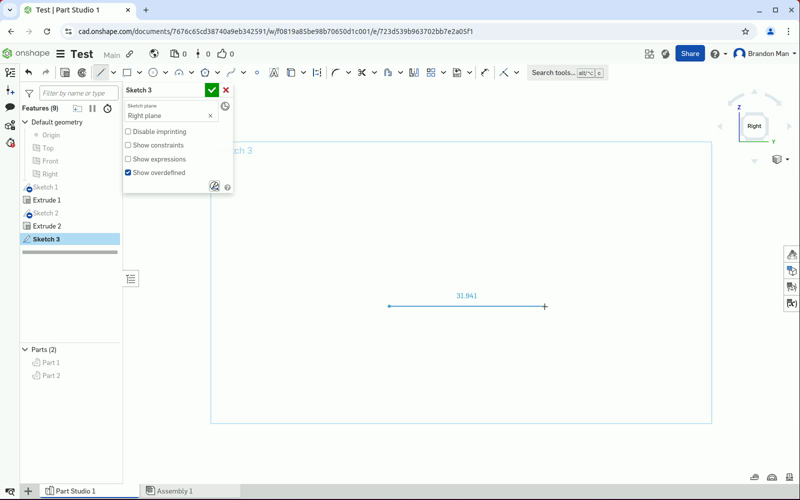
key_up(shift)
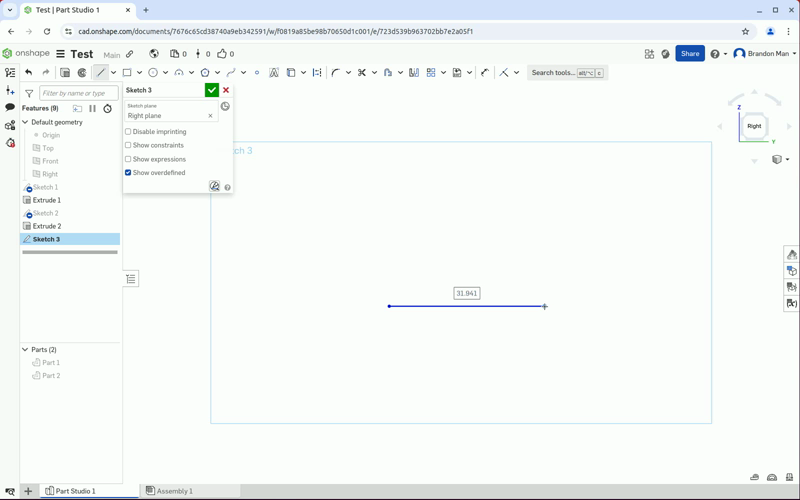
key_down(shift)
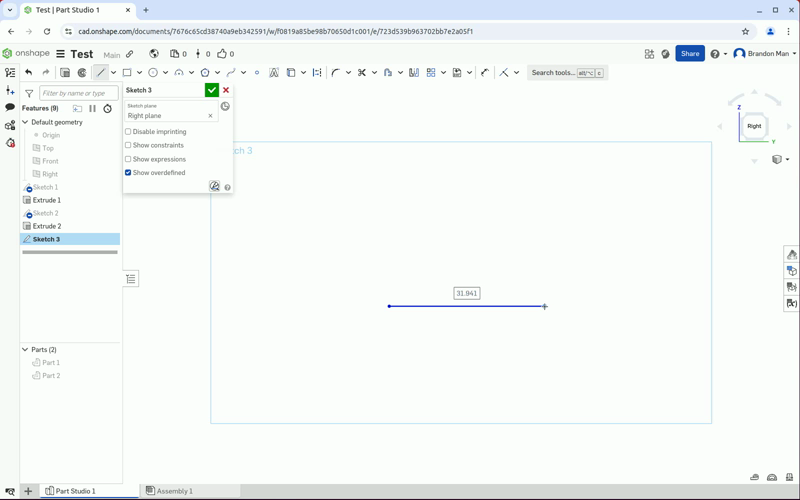
mouse_move(574, 306)
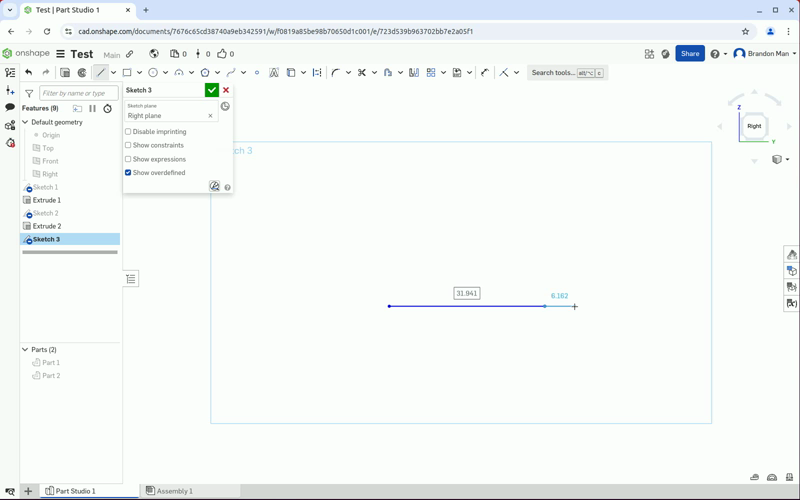
mouse_move(544, 283)
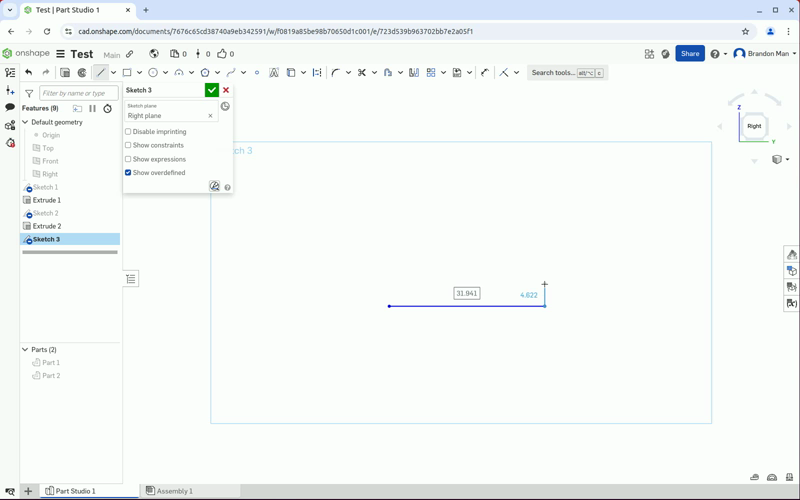
click(544, 283)
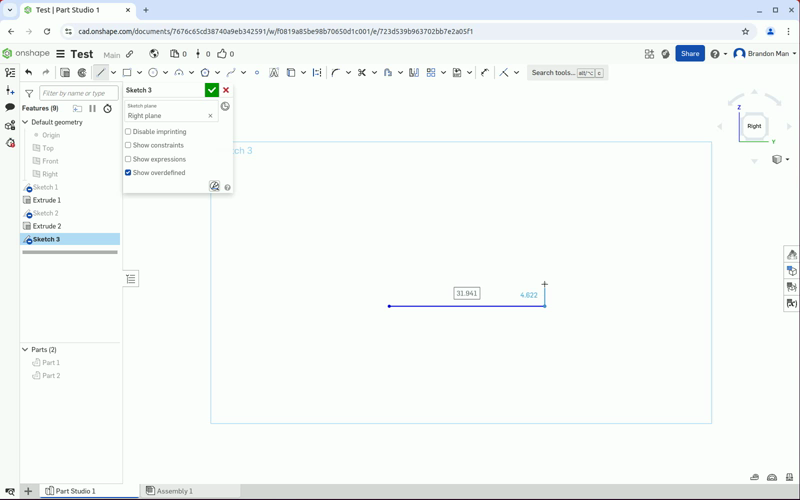
key_up(shift)
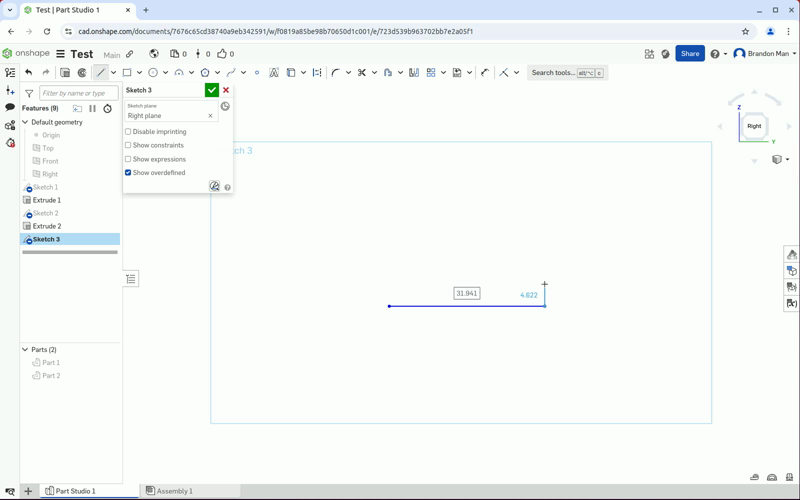
key_down(shift)
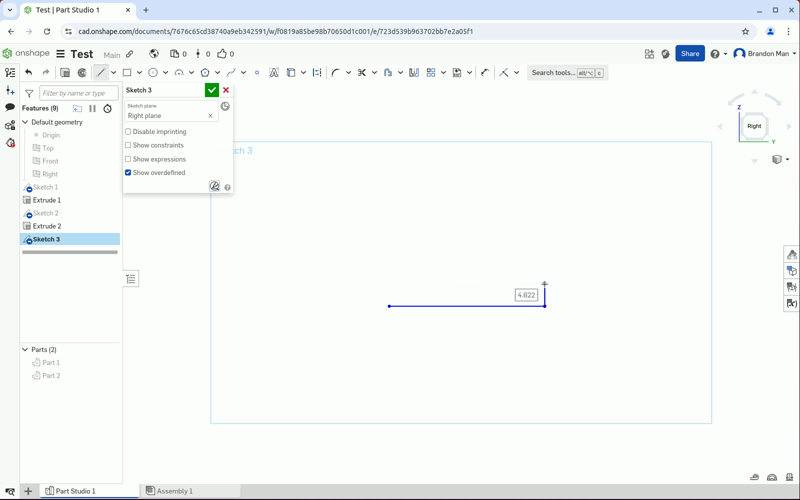
mouse_move(389, 283)
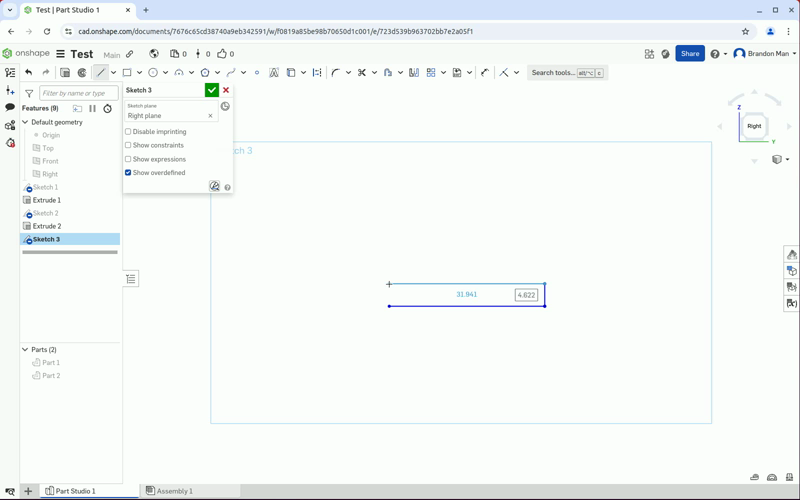
click(389, 283)
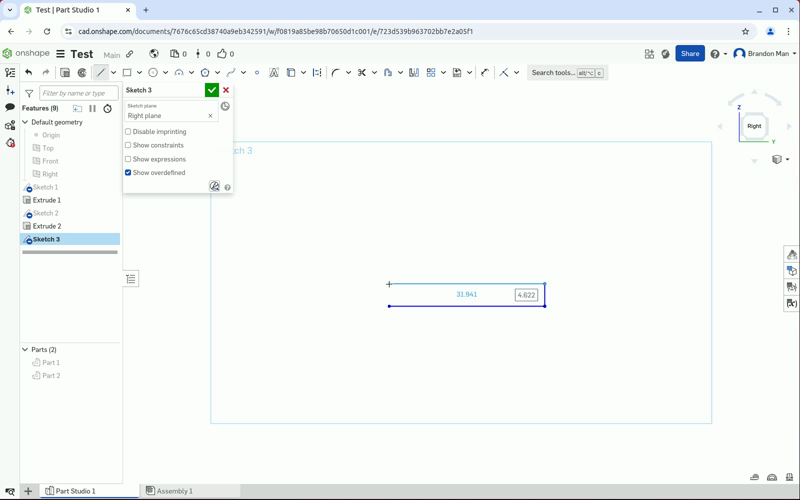
key_up(shift)
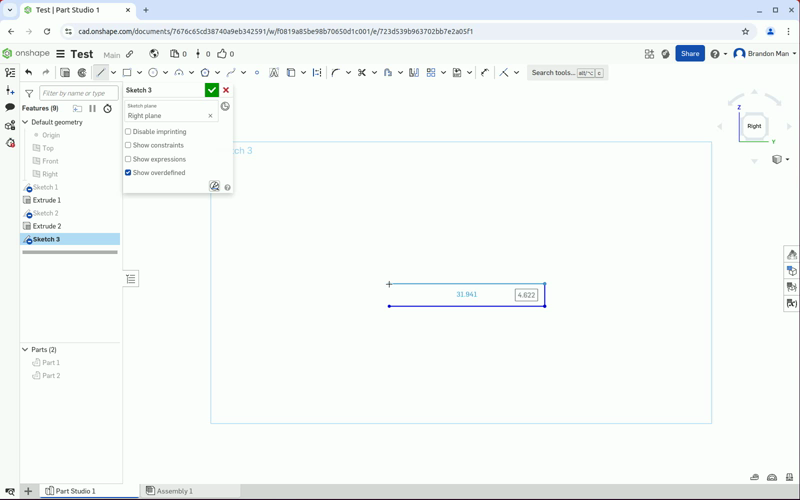
mouse_move(419, 283)
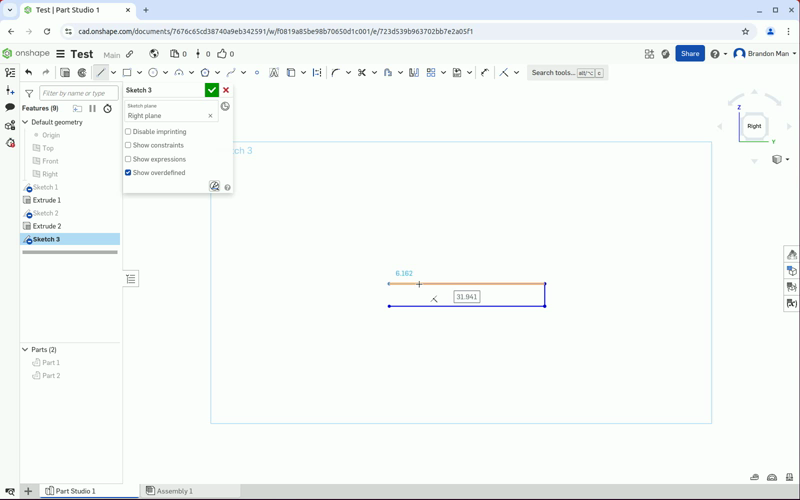
key_down(shift)
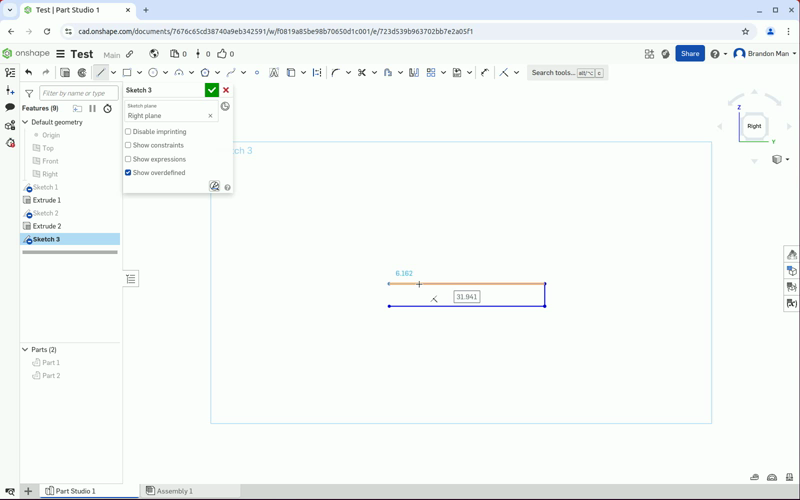
mouse_move(389, 306)
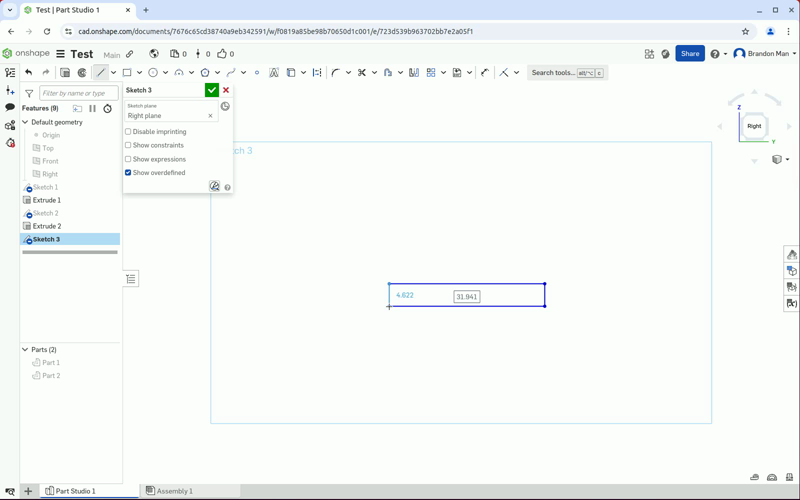
key_up(shift)
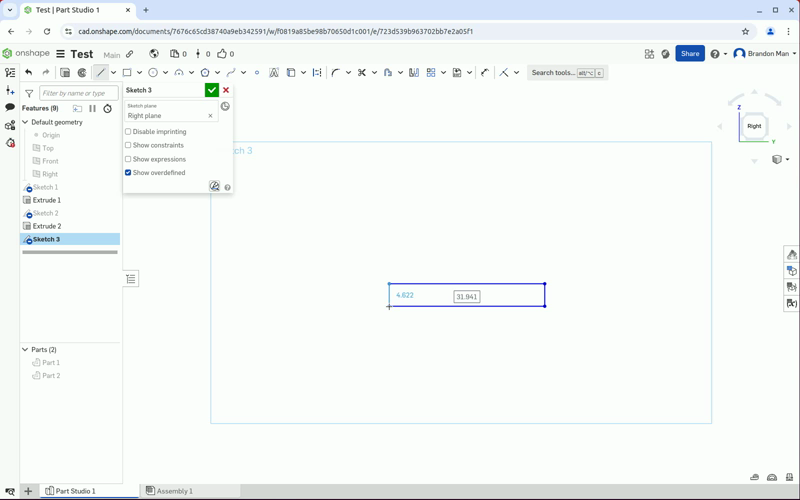
click(389, 306)
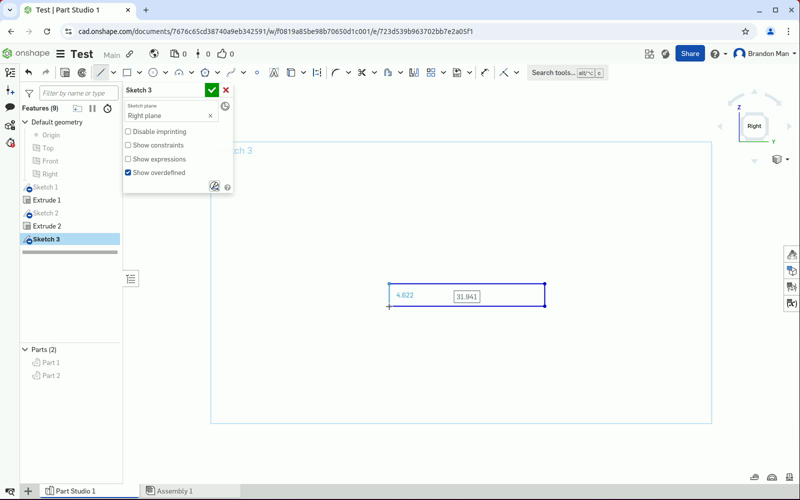
key(esc)
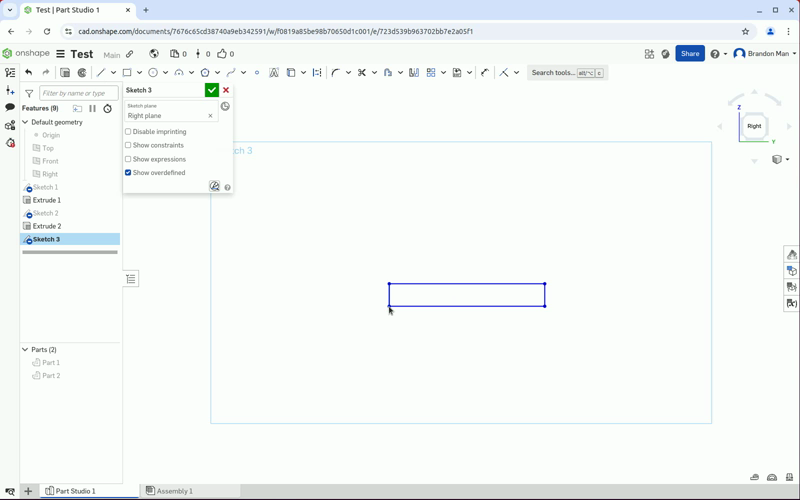
mouse_move(484, 288)
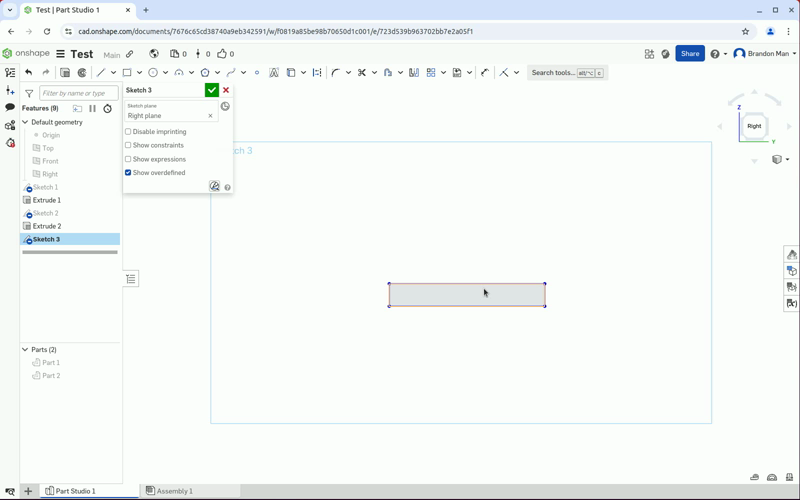
click(484, 288)
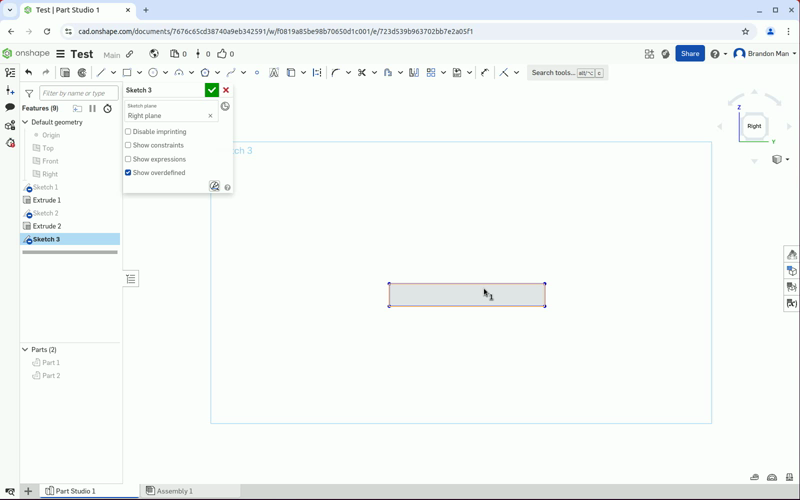
mouse_move(73, 352)
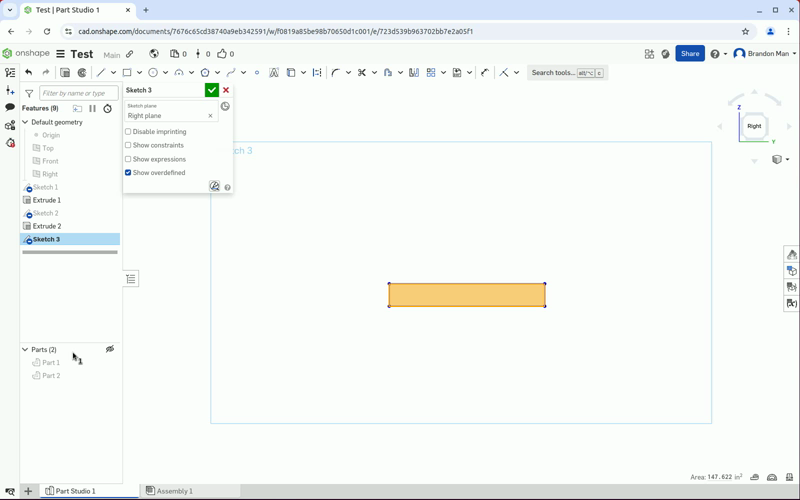
key(shift+y)
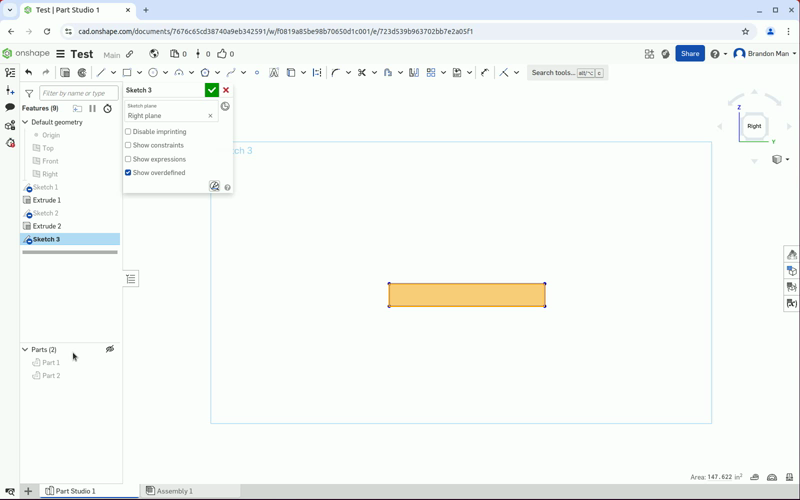
key(shift+e)
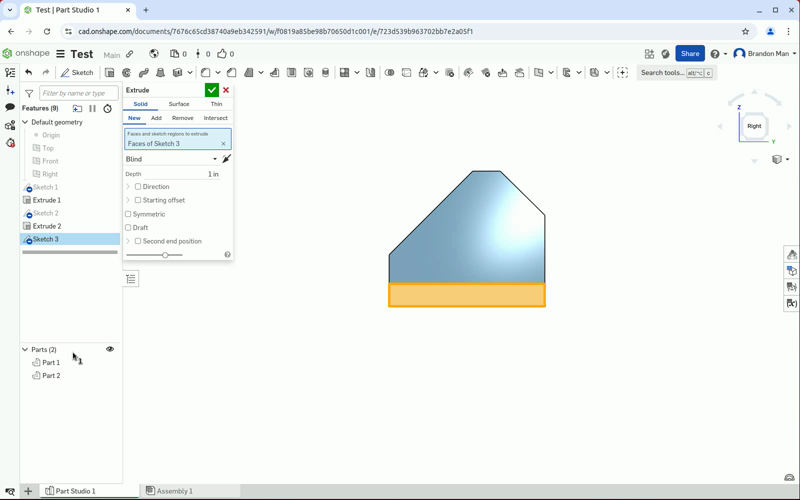
mouse_move(143, 106)
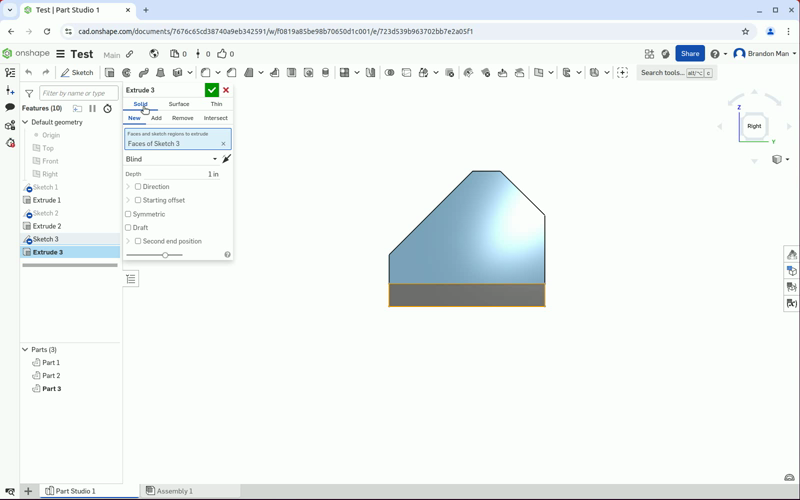
click(143, 106)
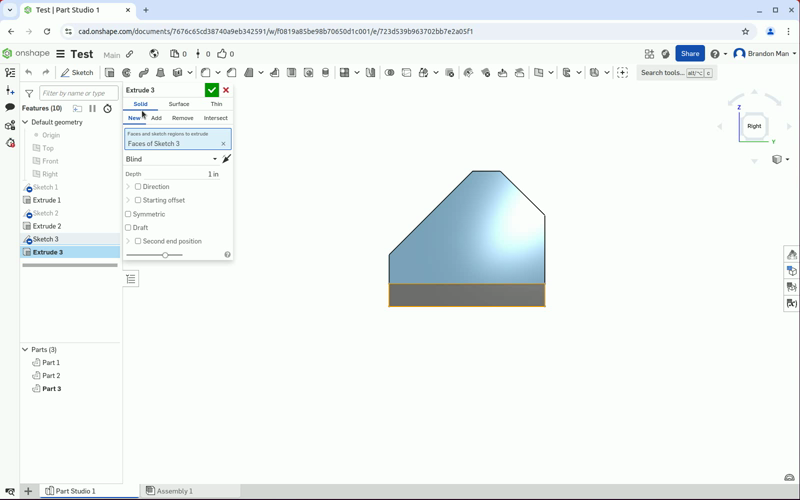
mouse_move(137, 120)
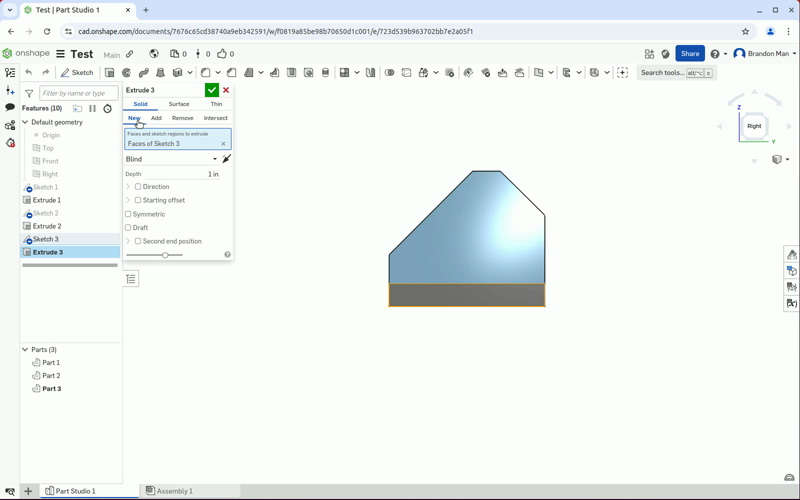
click(137, 120)
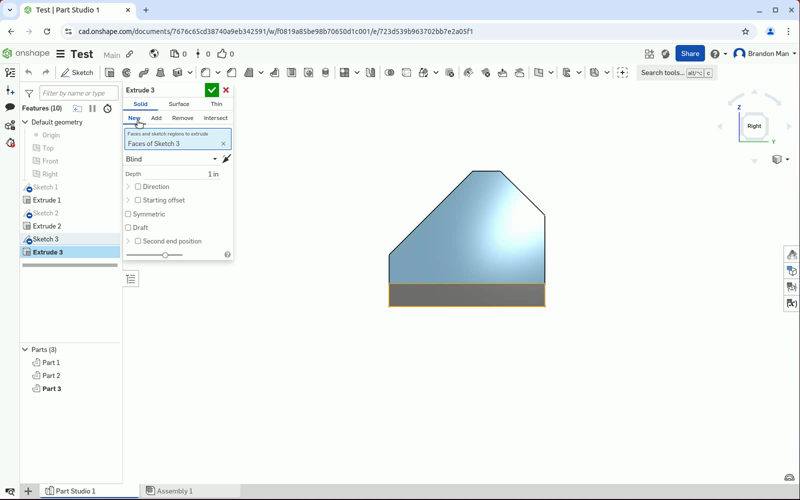
key(tab, 4)
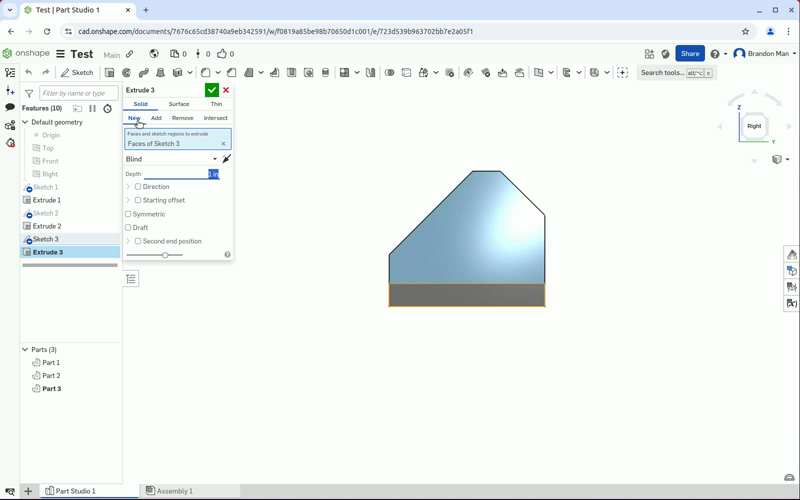
text(22.386)
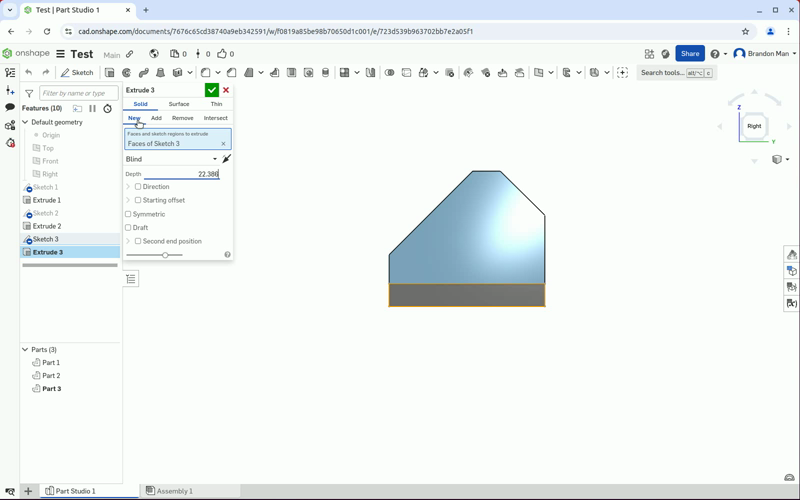
key(enter)
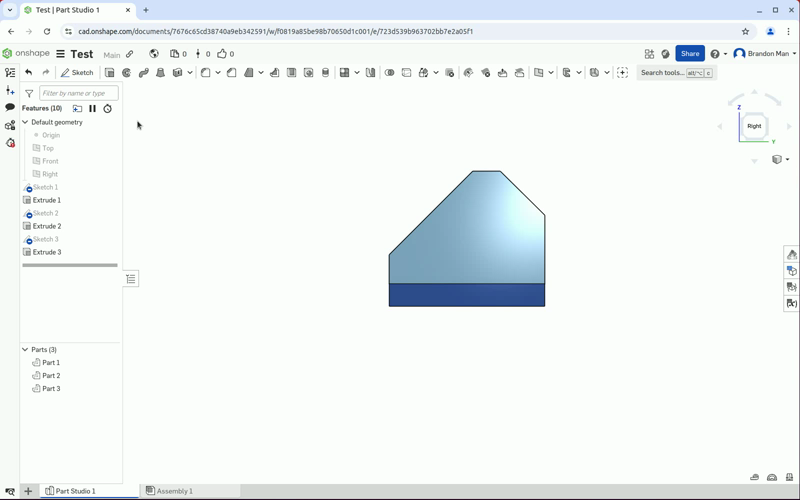
key(shift+h)
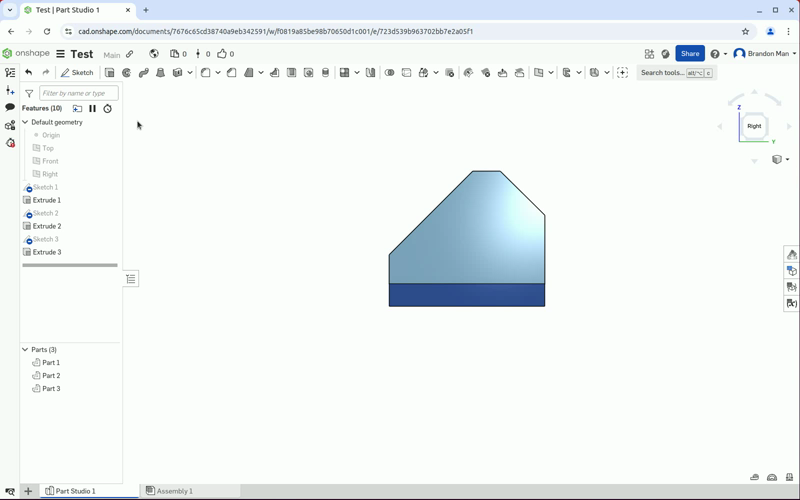
key(shift+h)
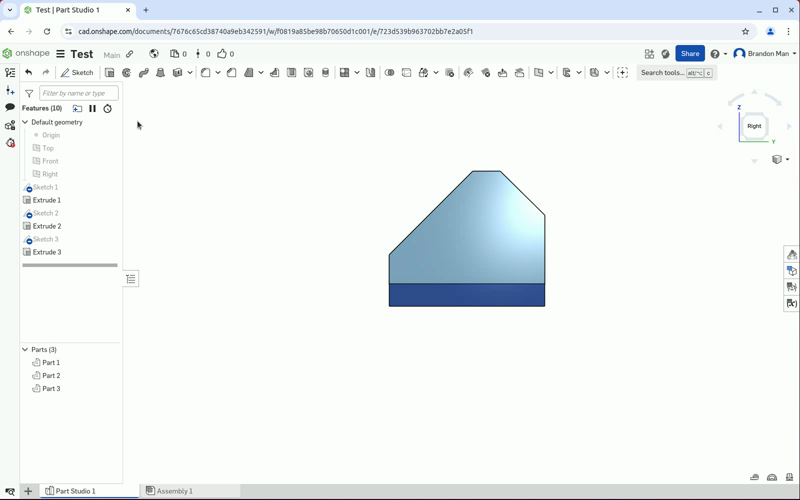
mouse_move(73, 189)
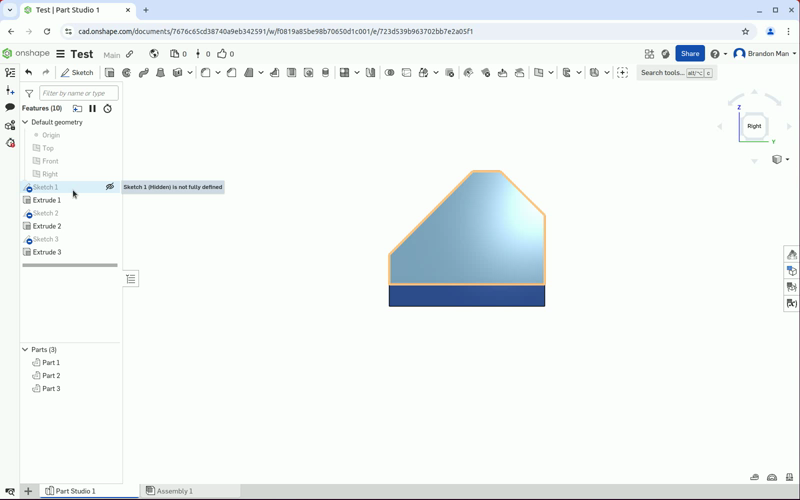
click(73, 189)
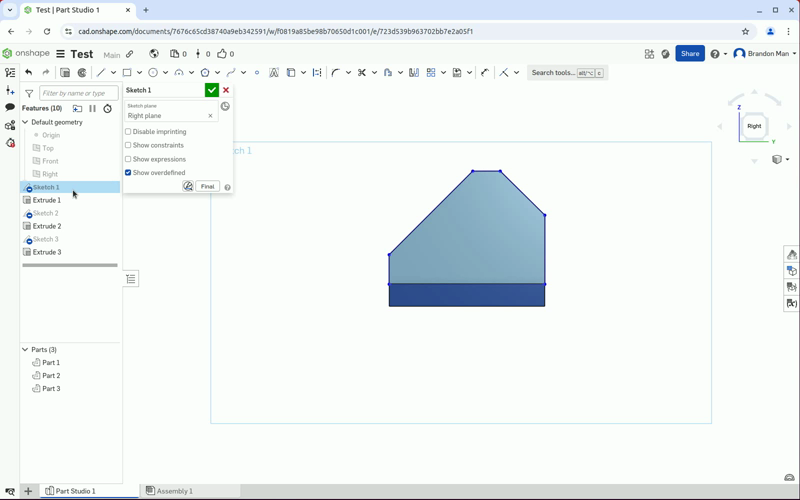
mouse_move(229, 92)
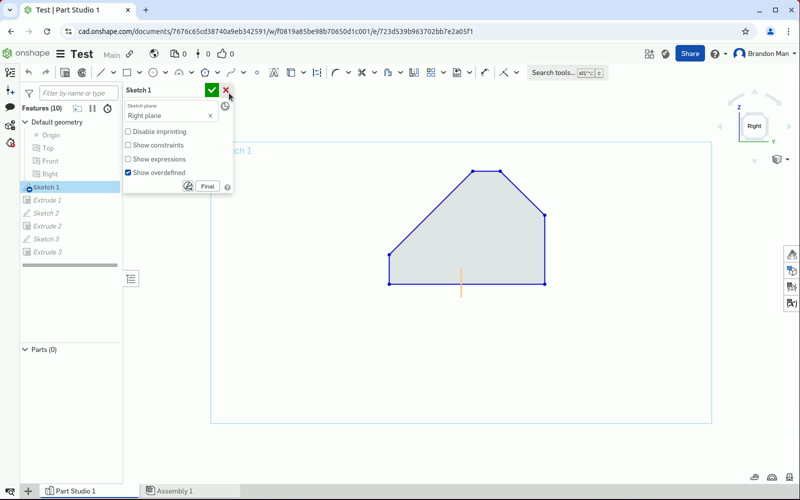
click(229, 92)
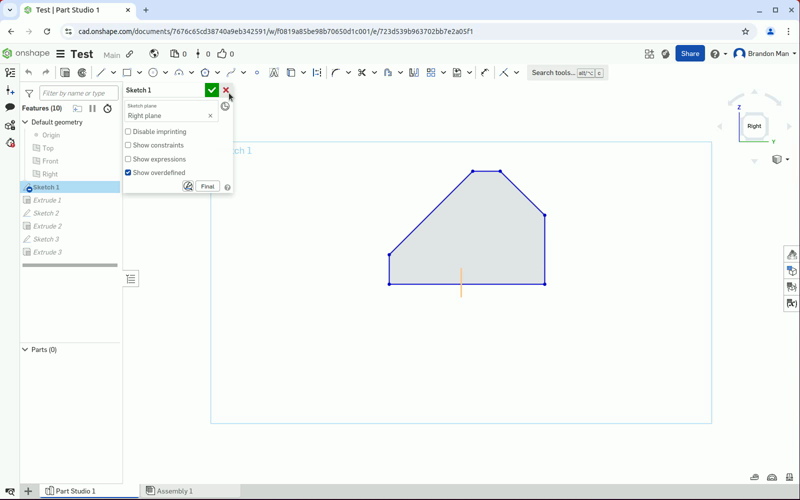
key(shift+s)
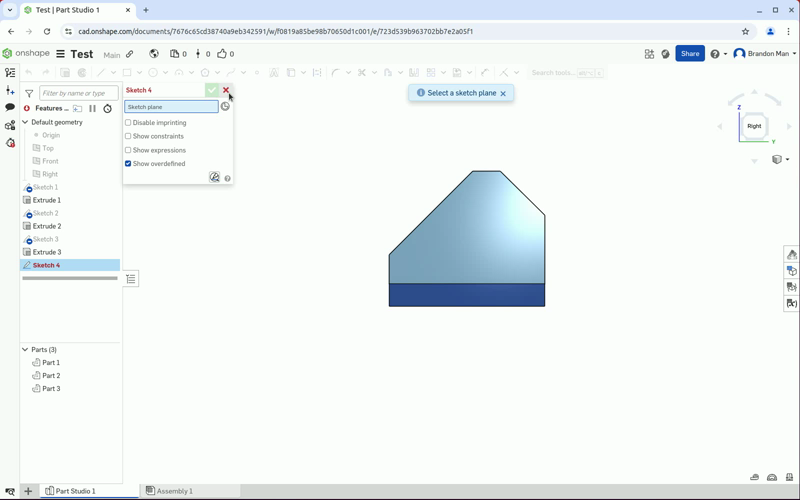
mouse_move(73, 176)
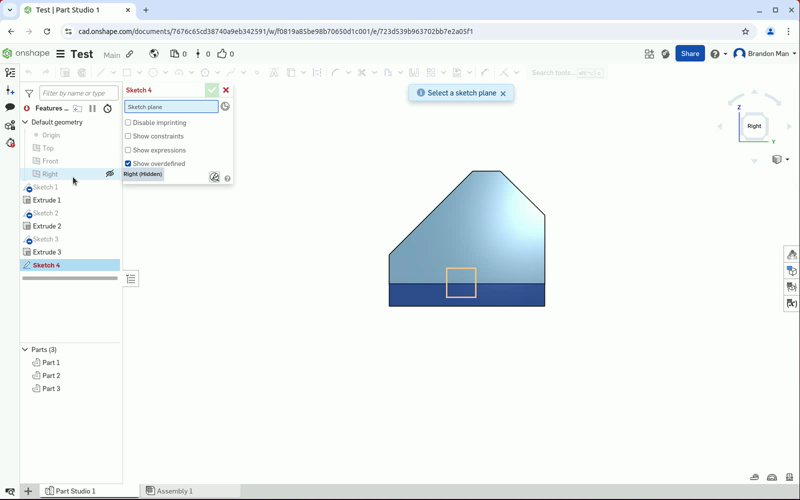
click(73, 176)
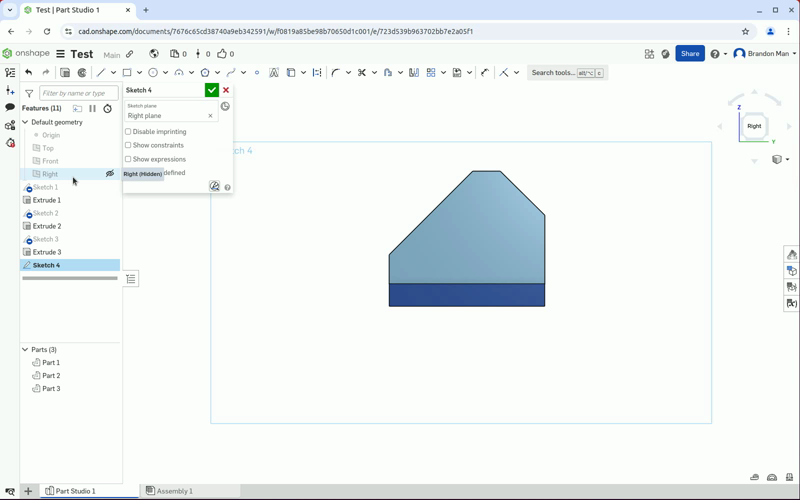
mouse_move(73, 352)
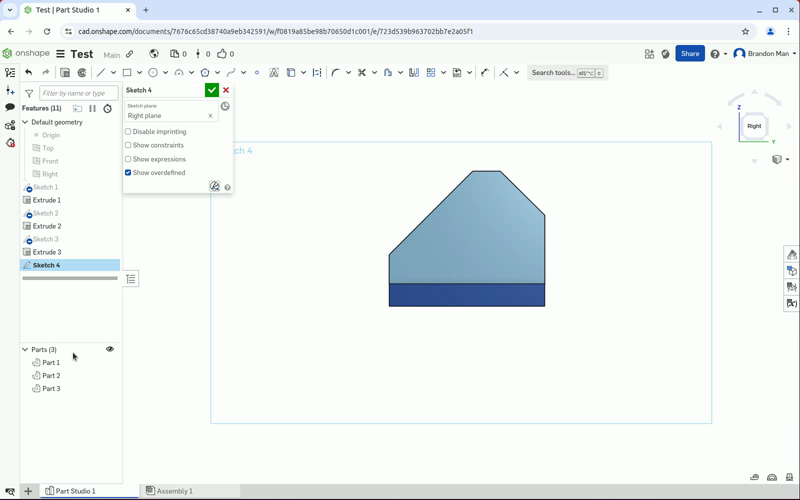
key(y)
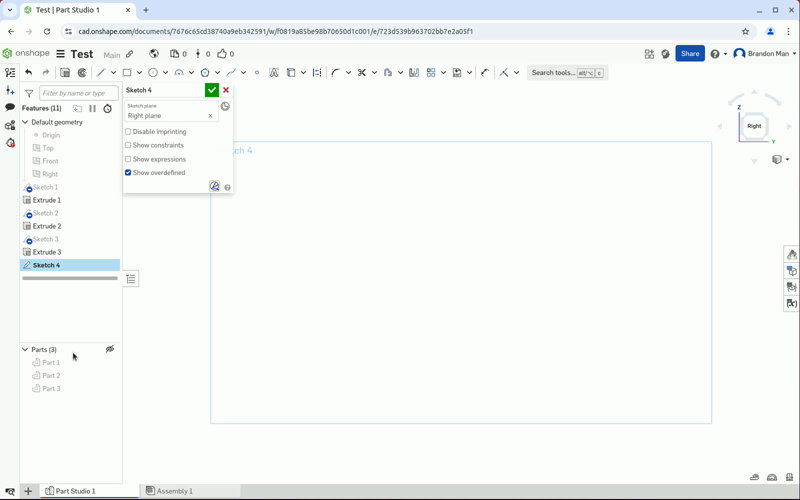
key(l)
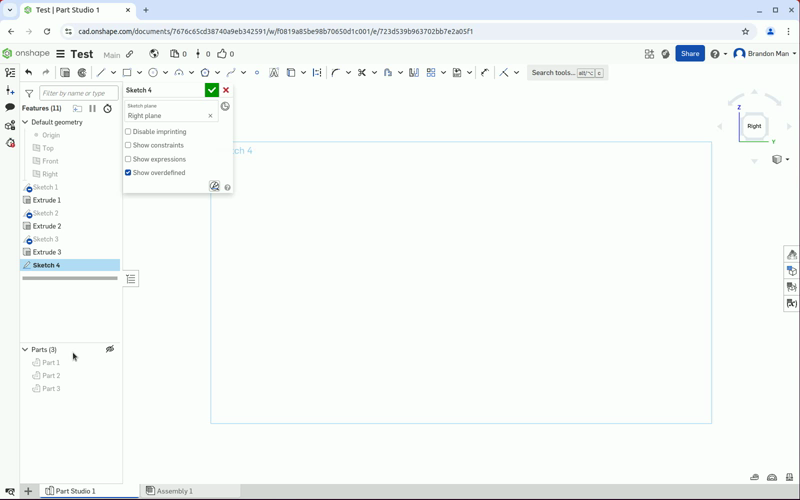
key_down(shift)
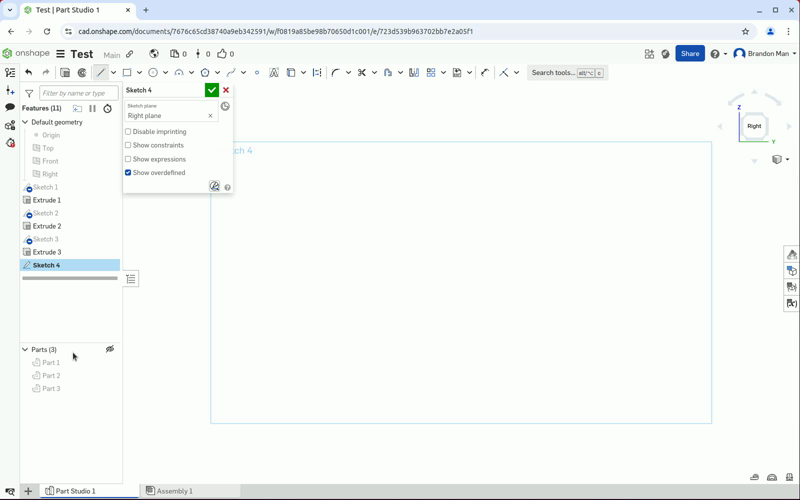
mouse_move(389, 306)
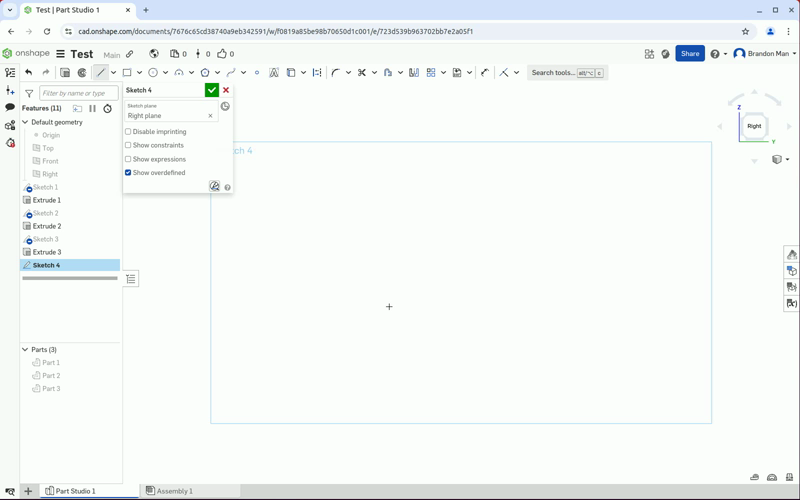
click(389, 306)
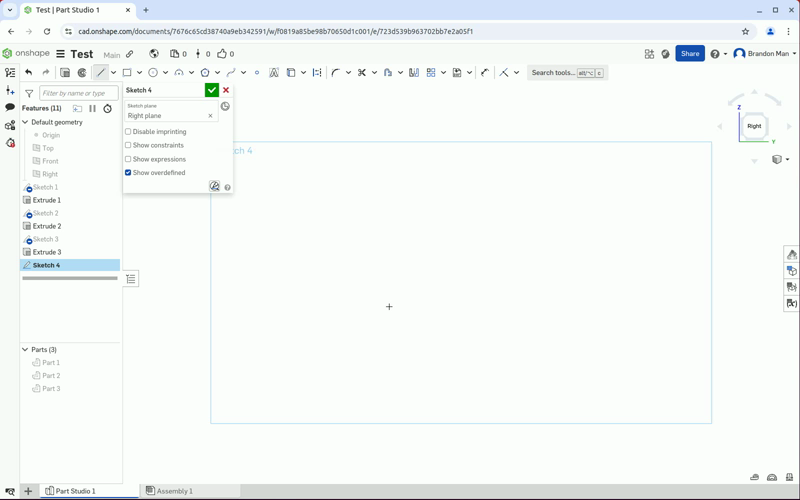
key_up(shift)
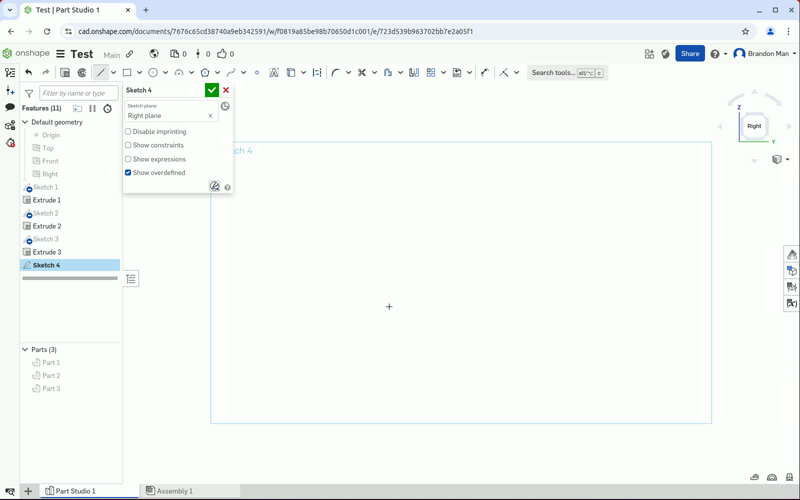
key_down(shift)
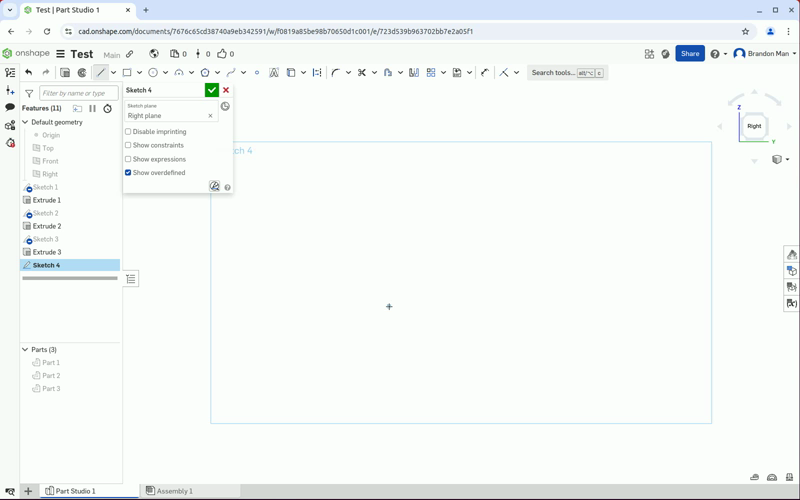
mouse_move(544, 306)
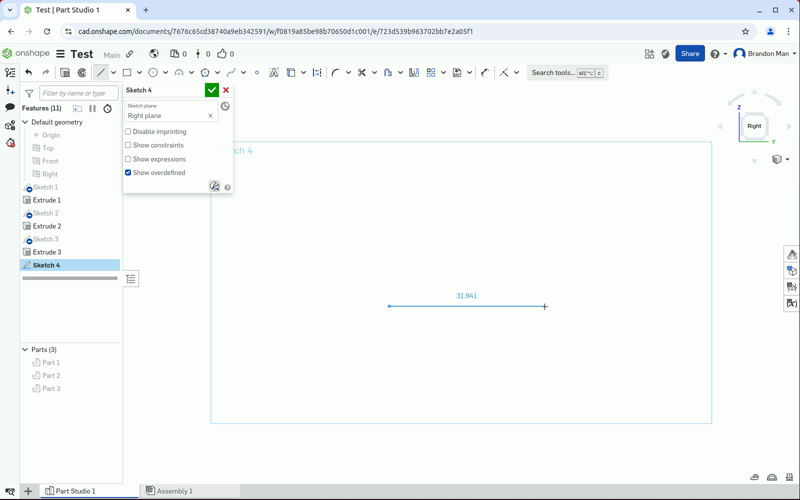
click(544, 306)
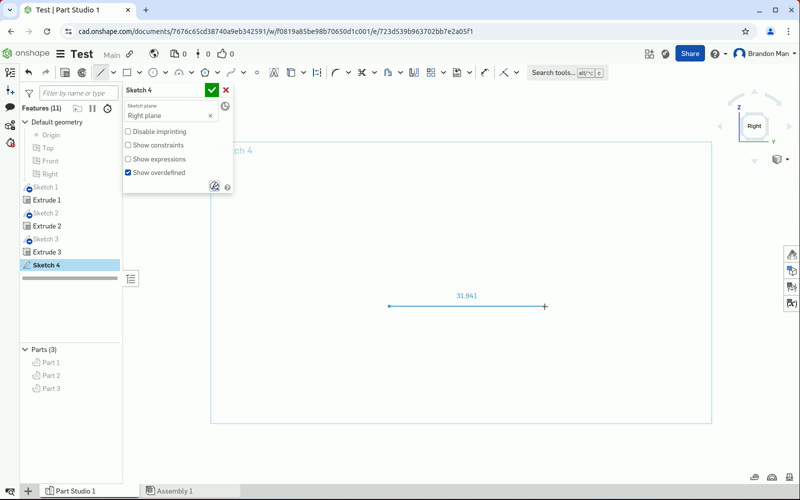
key_up(shift)
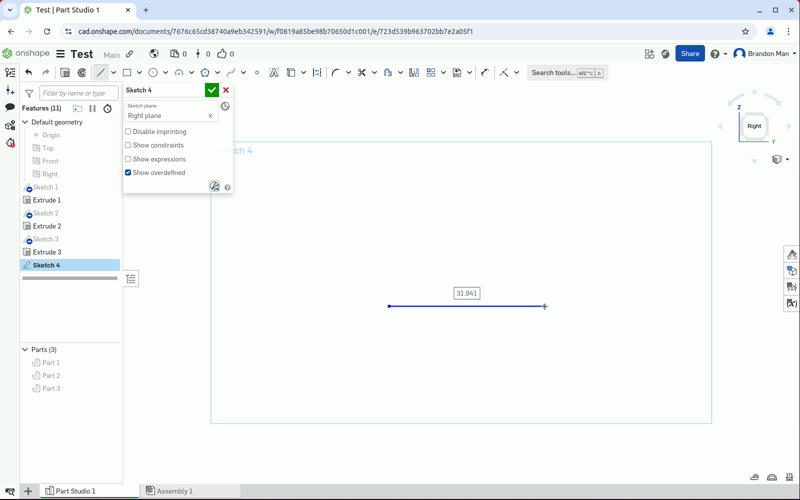
key_down(shift)
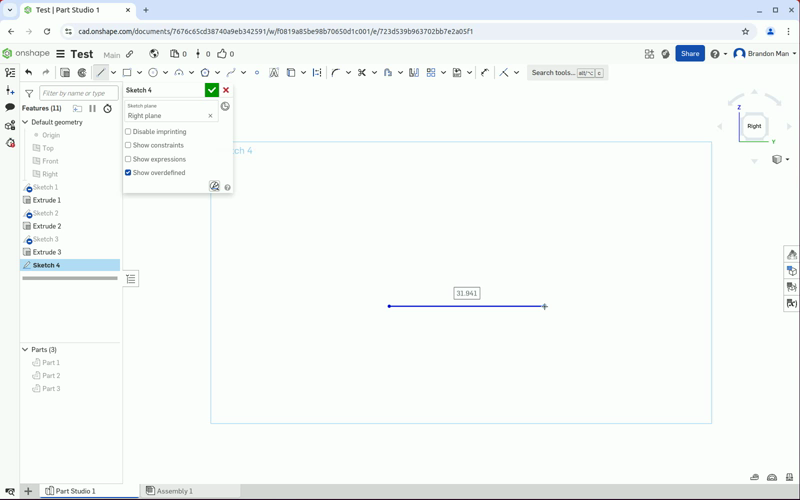
mouse_move(574, 306)
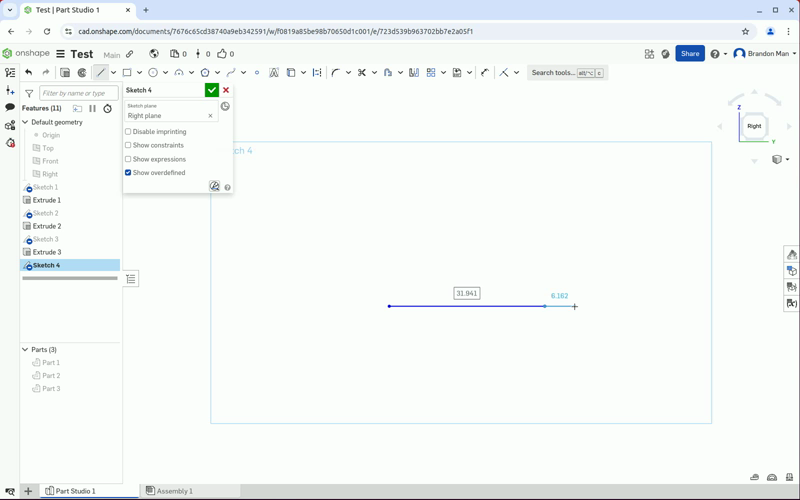
mouse_move(544, 285)
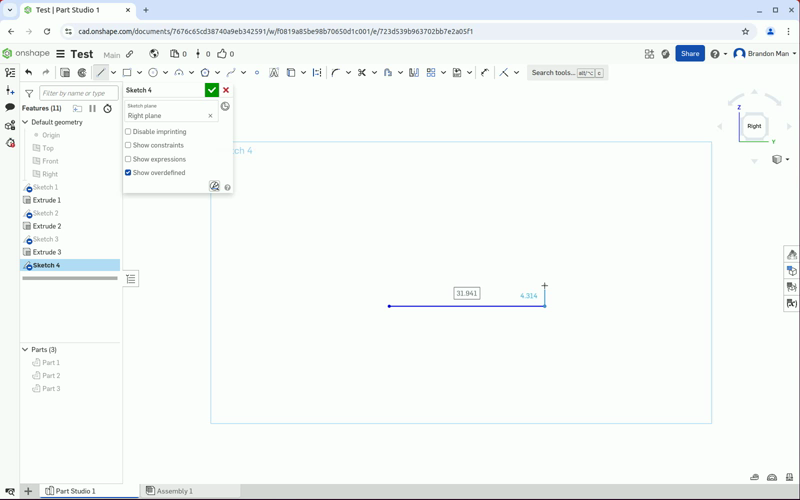
click(544, 285)
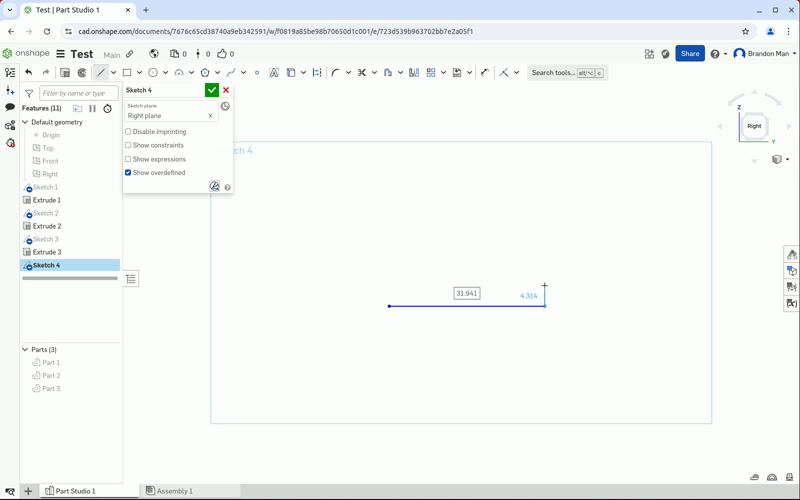
key_up(shift)
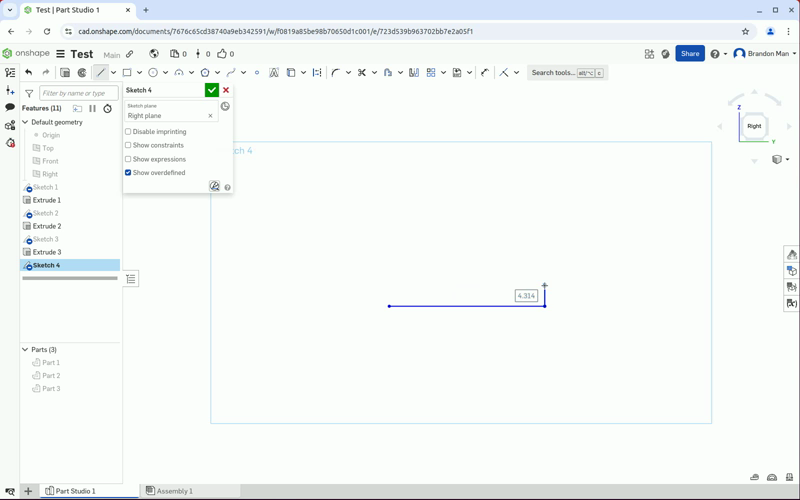
key_down(shift)
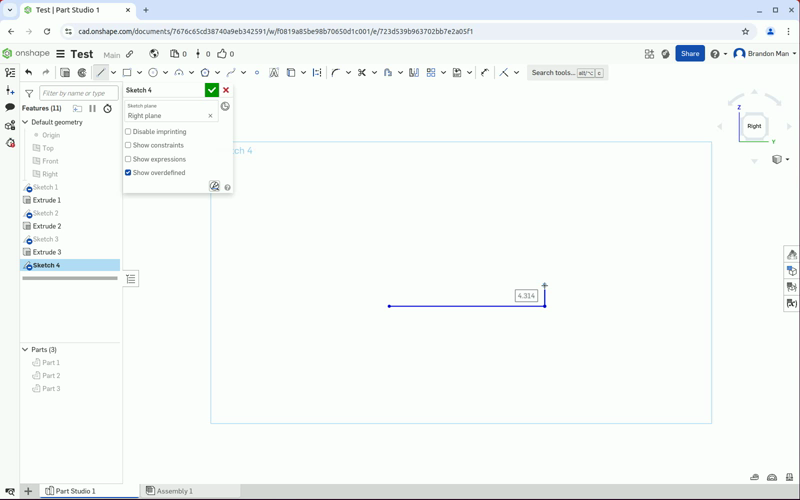
mouse_move(389, 285)
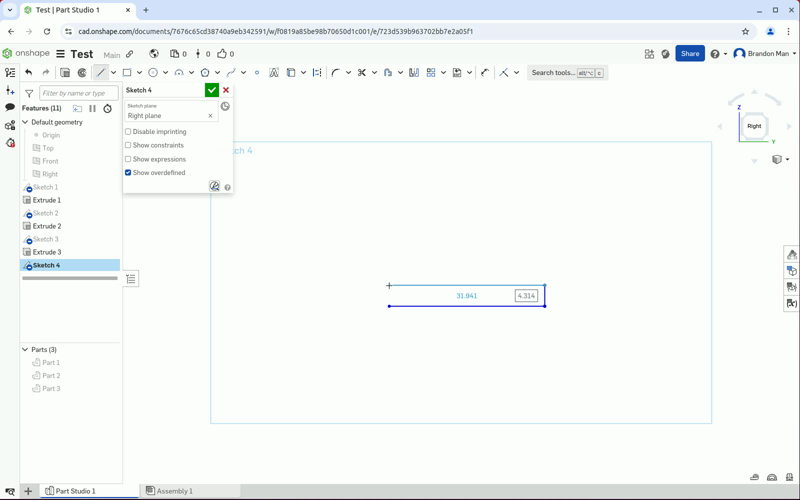
click(389, 285)
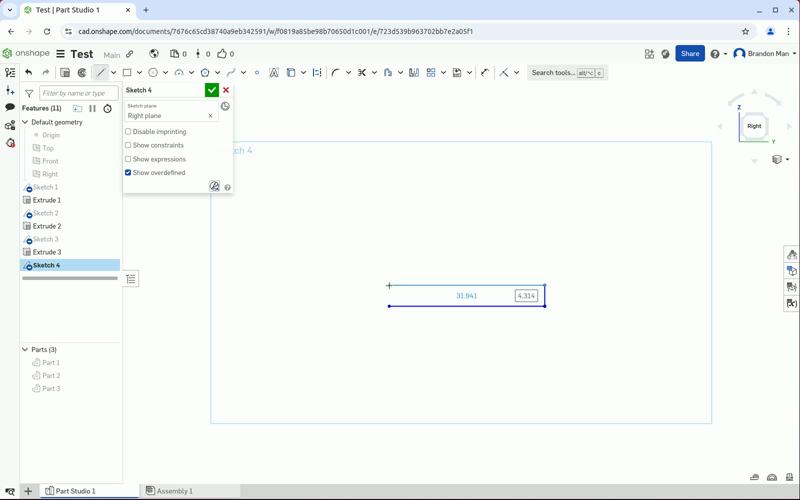
key_up(shift)
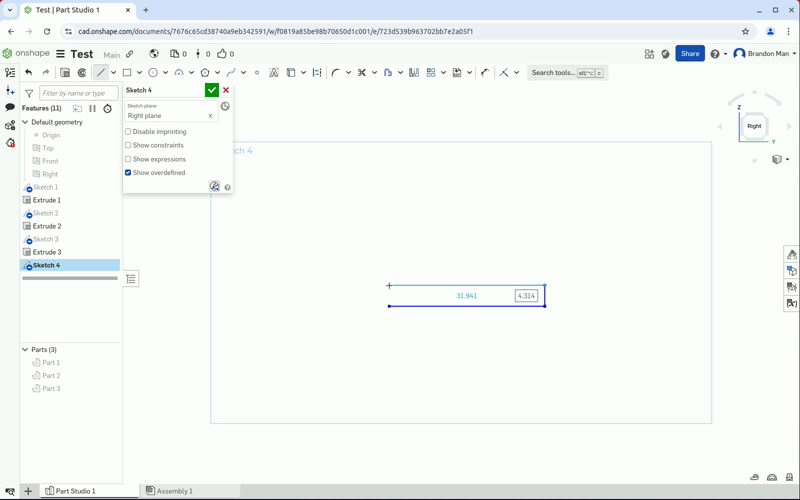
mouse_move(419, 285)
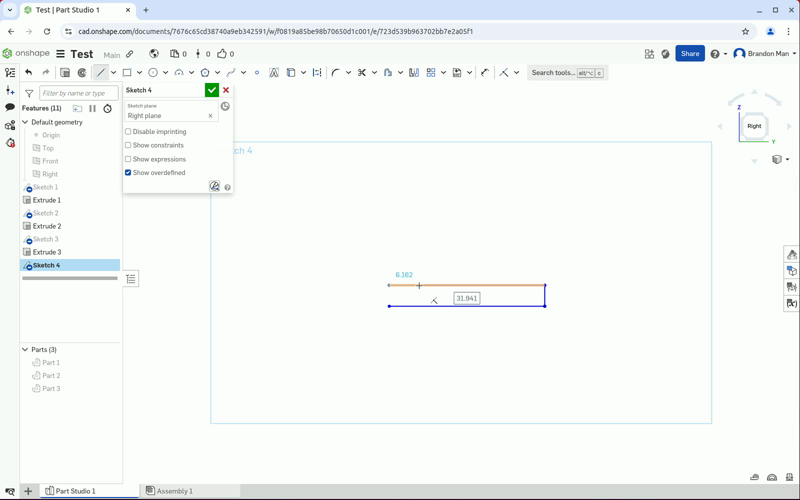
key_down(shift)
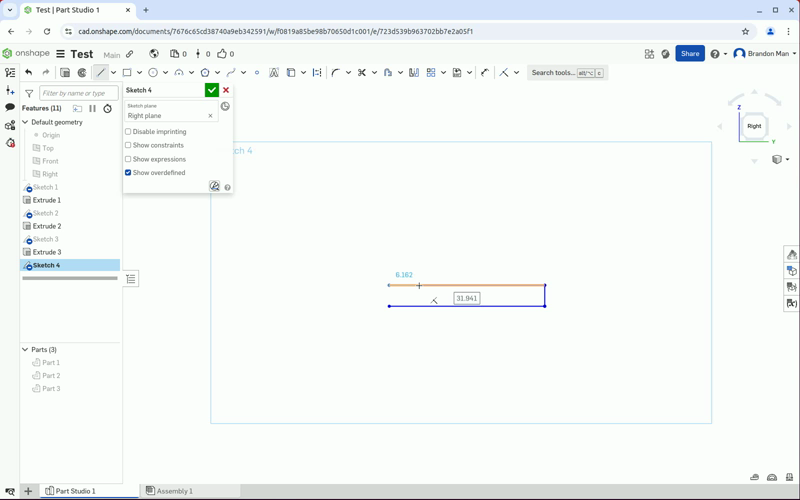
mouse_move(389, 306)
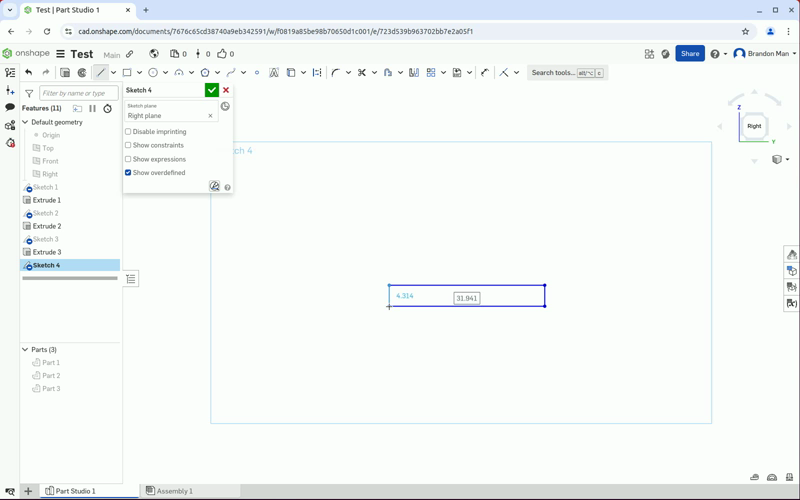
key_up(shift)
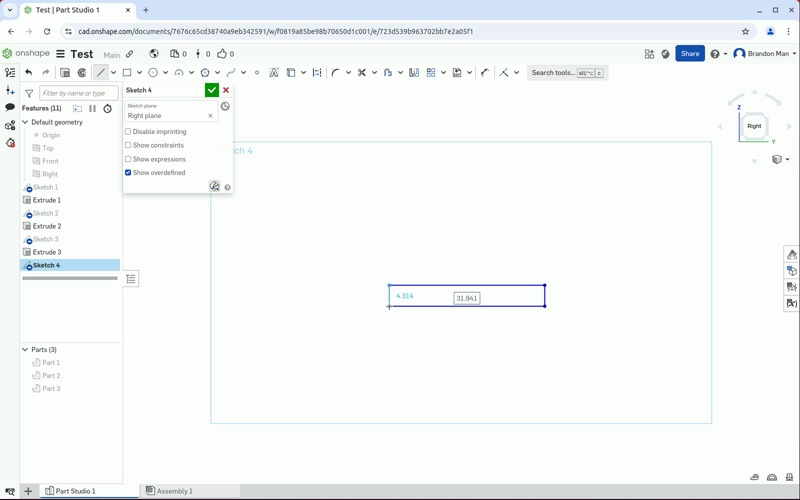
click(389, 306)
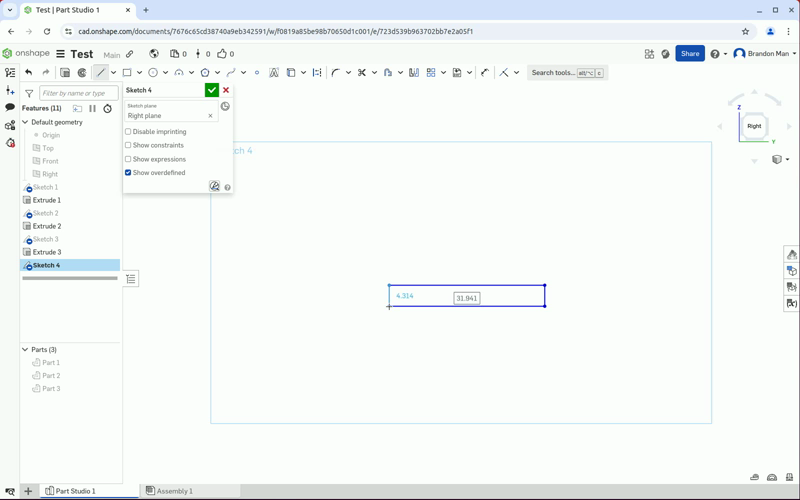
key(esc)
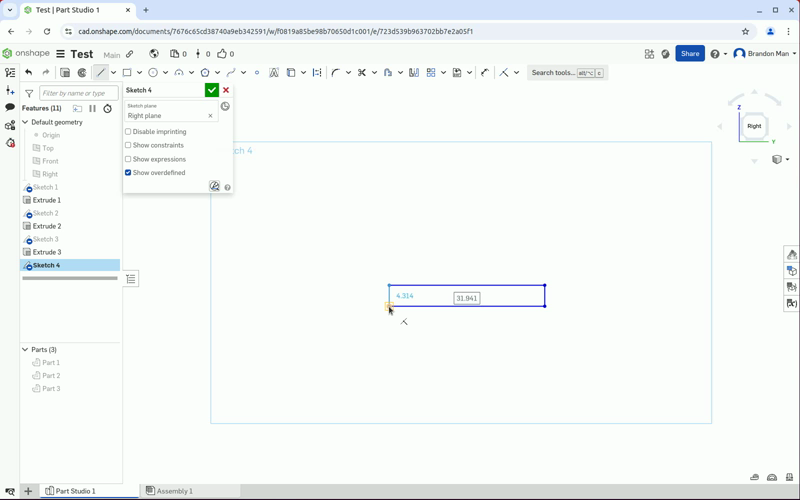
mouse_move(537, 297)
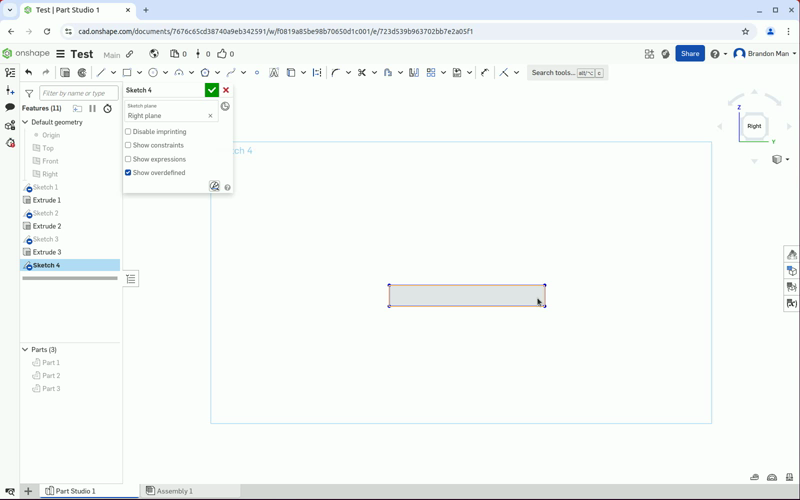
click(537, 297)
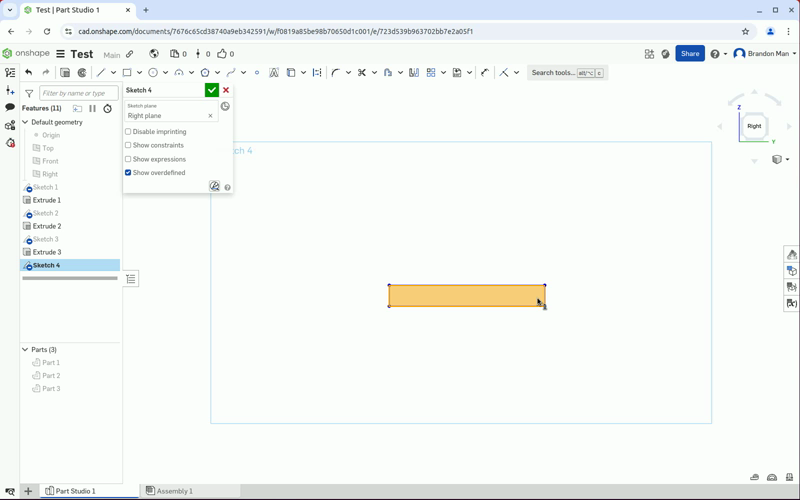
mouse_move(73, 352)
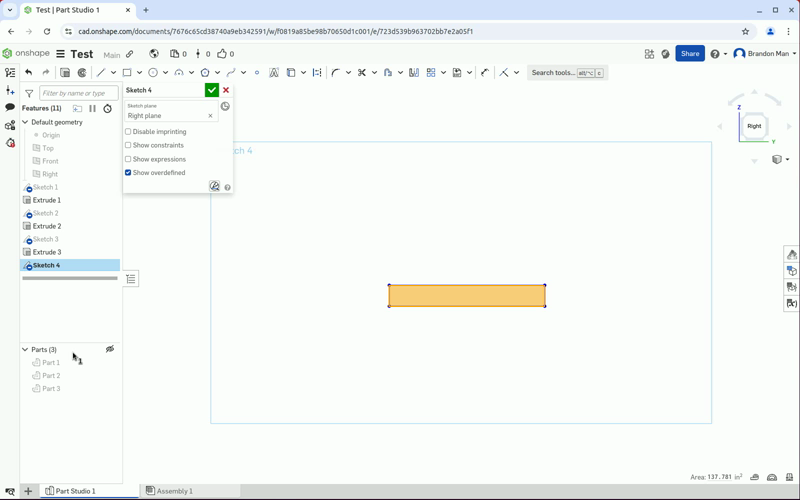
key(shift+y)
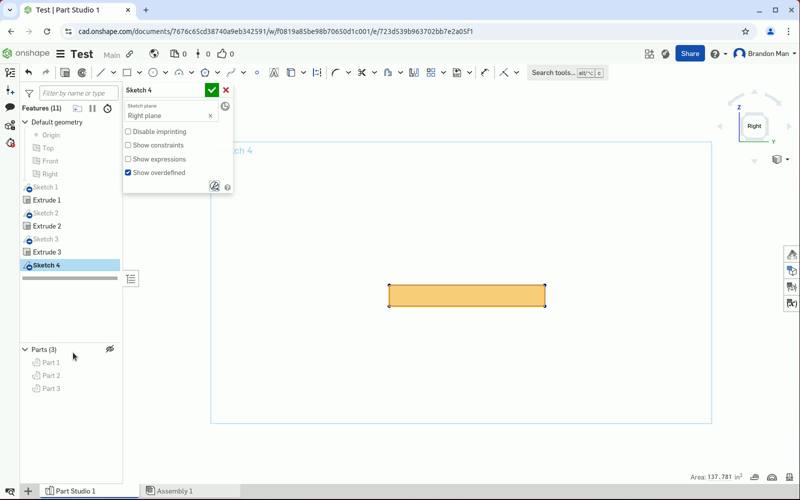
key(shift+e)
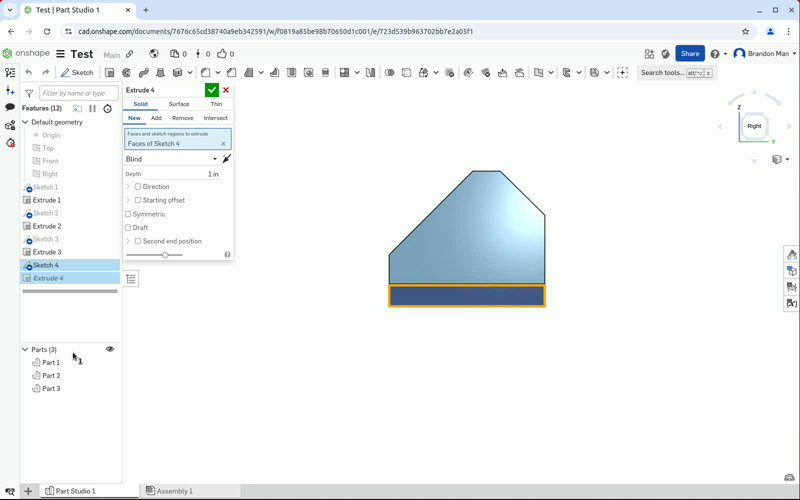
mouse_move(143, 106)
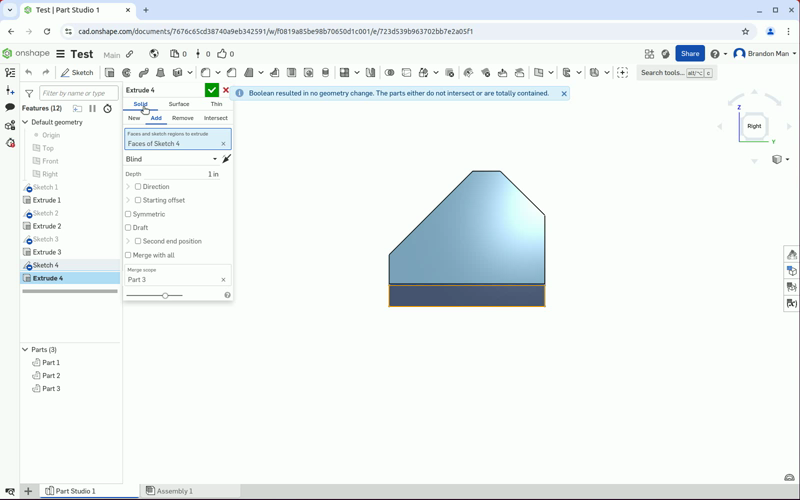
click(143, 106)
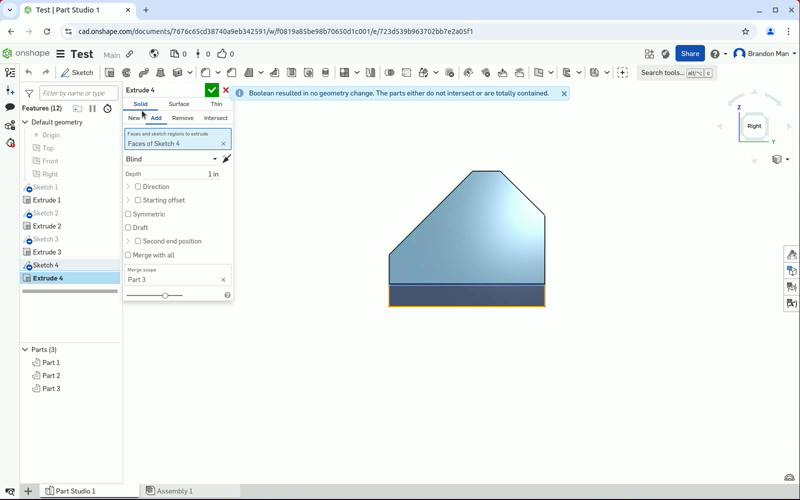
mouse_move(137, 120)
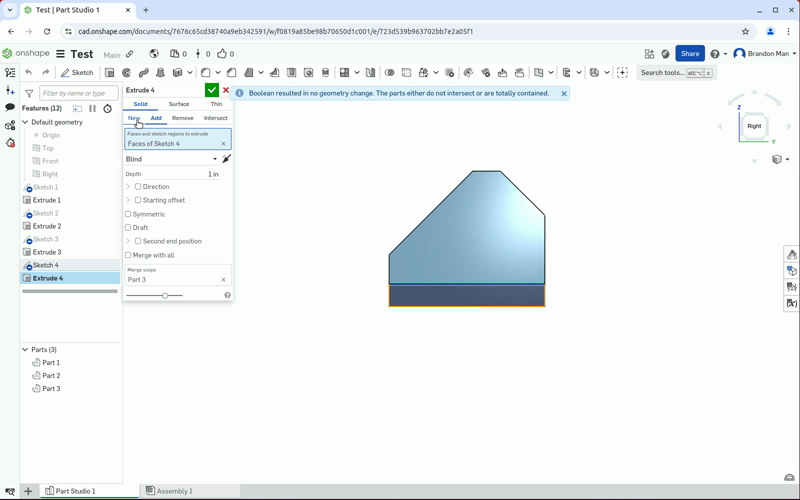
click(137, 120)
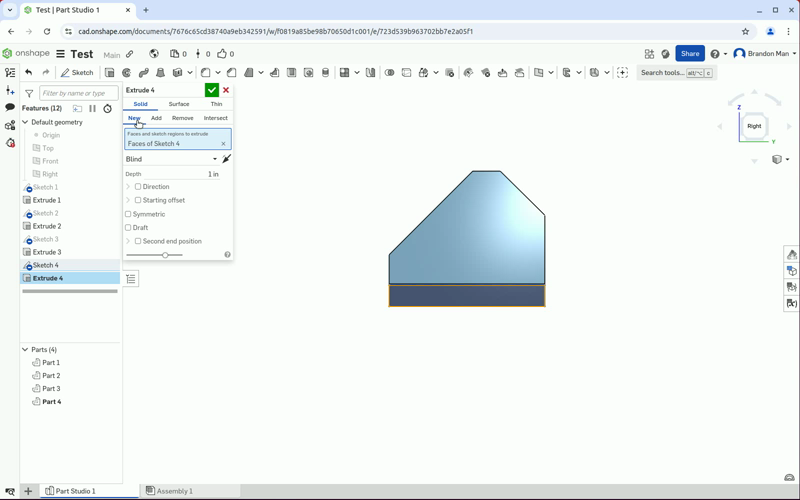
key(tab, 4)
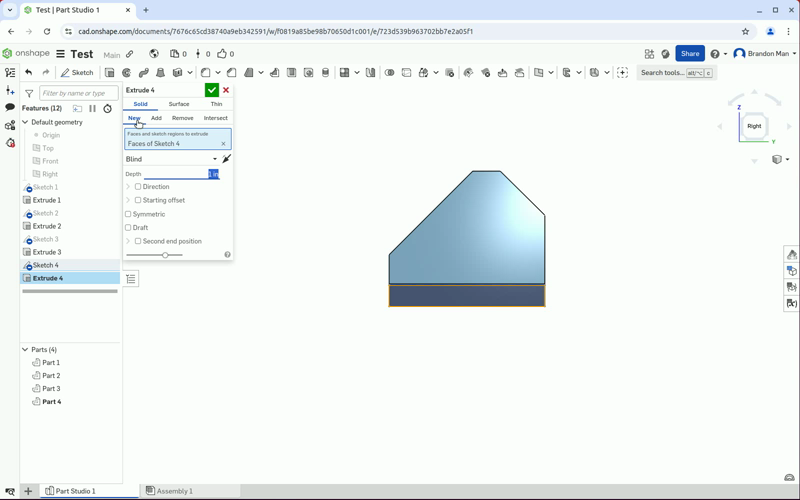
text(-15.165)
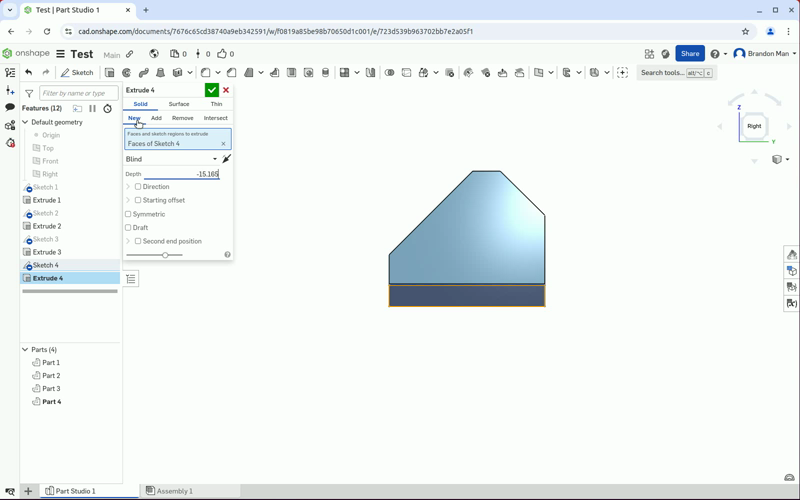
key(enter)
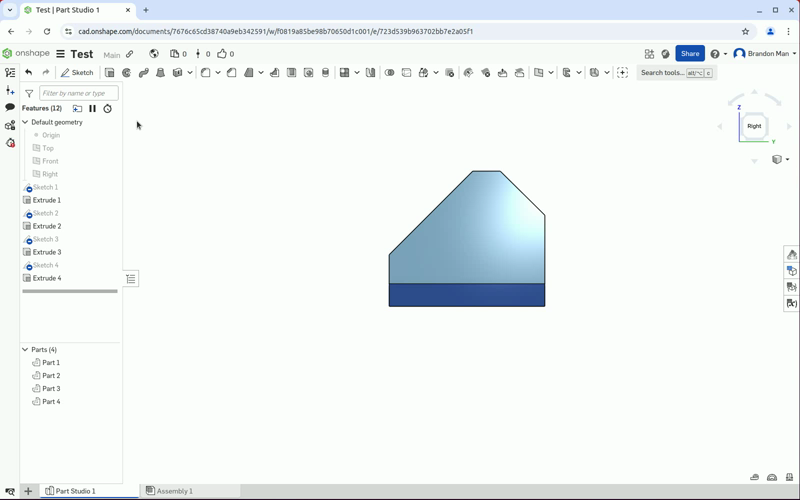
key(shift+h)
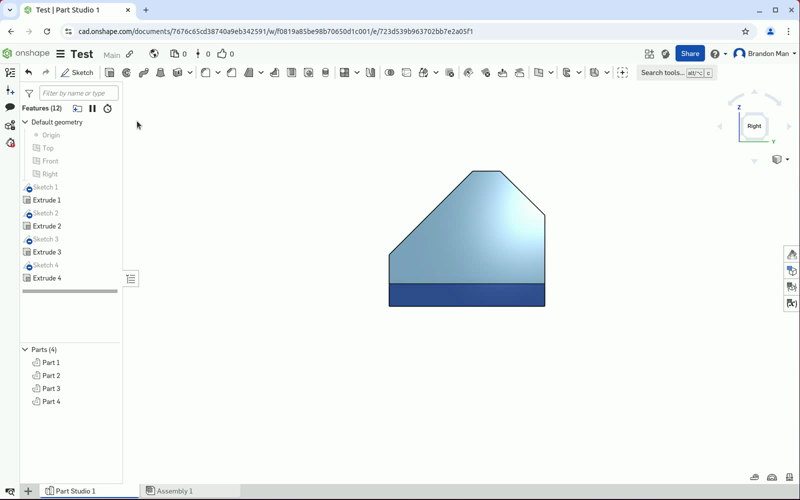
key(shift+h)
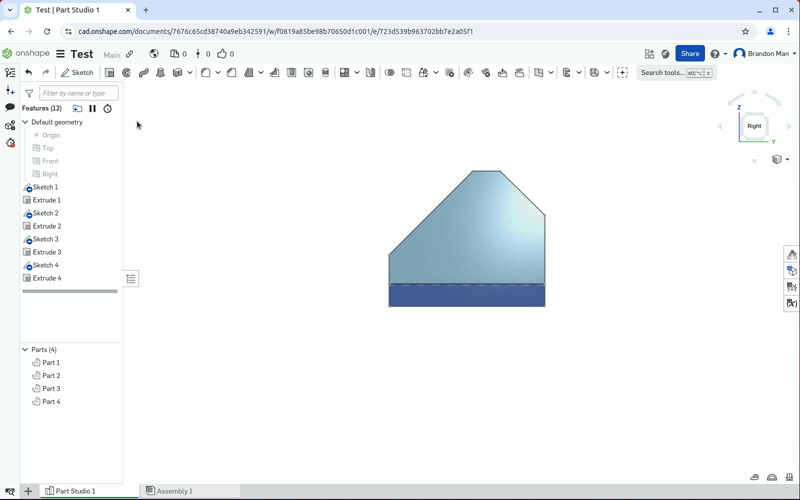
key(shift+7)
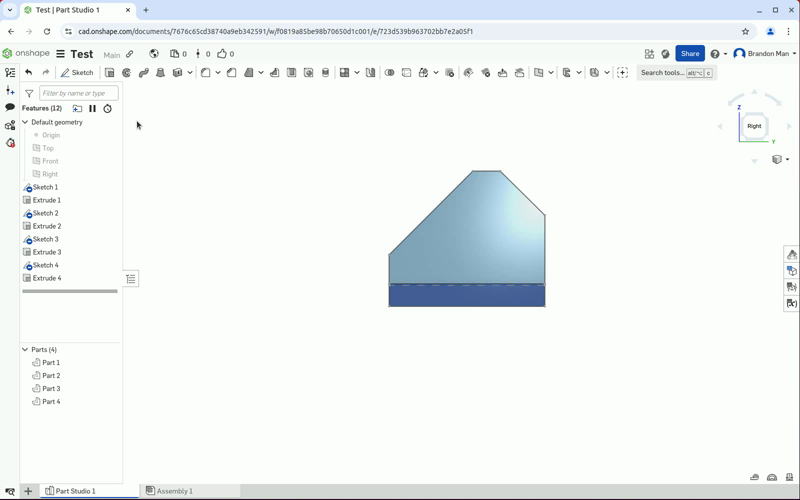
key(right, 2)
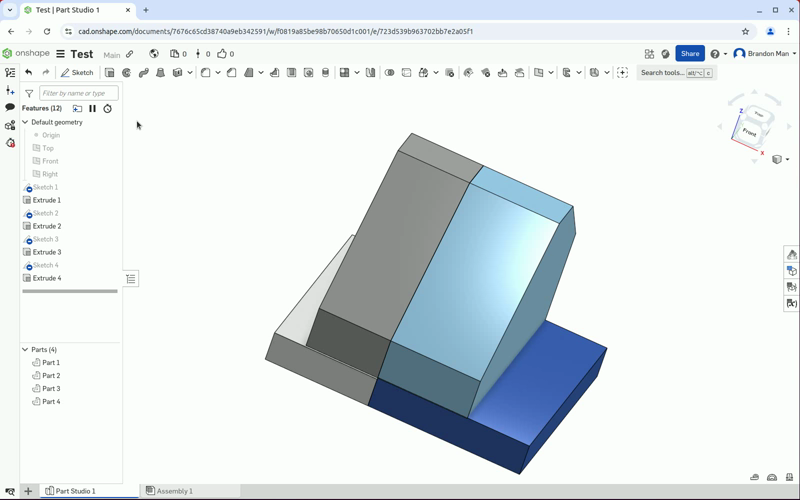
key(down, 2)
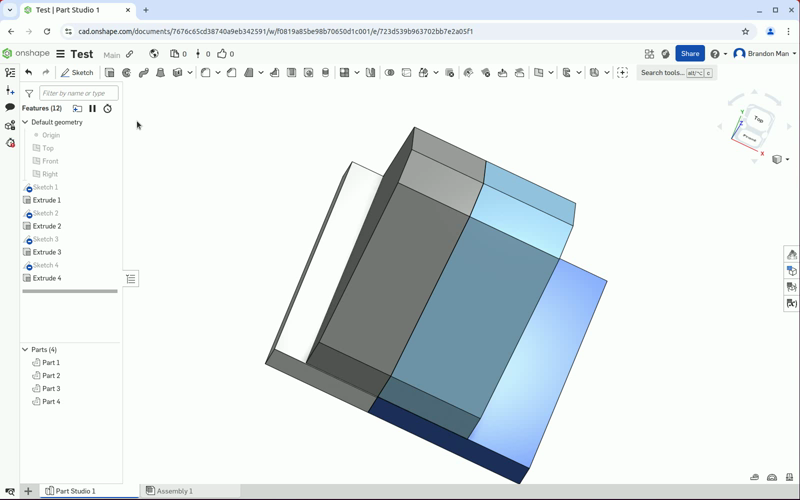
key(up, 2)
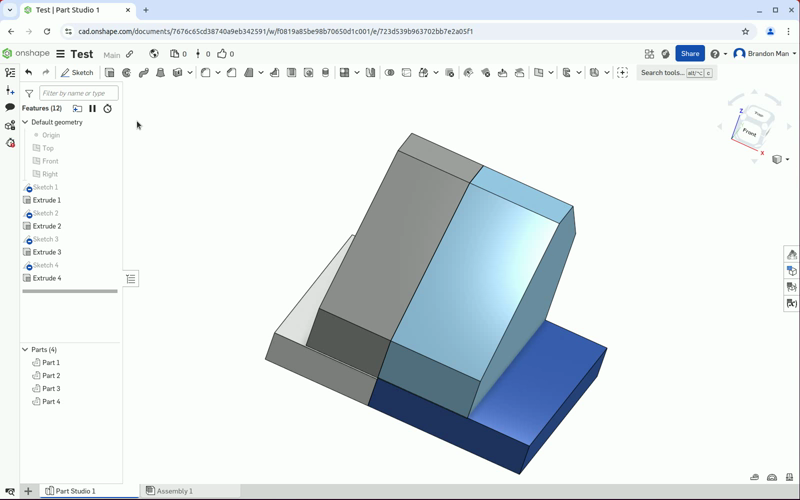
key(left, 2)
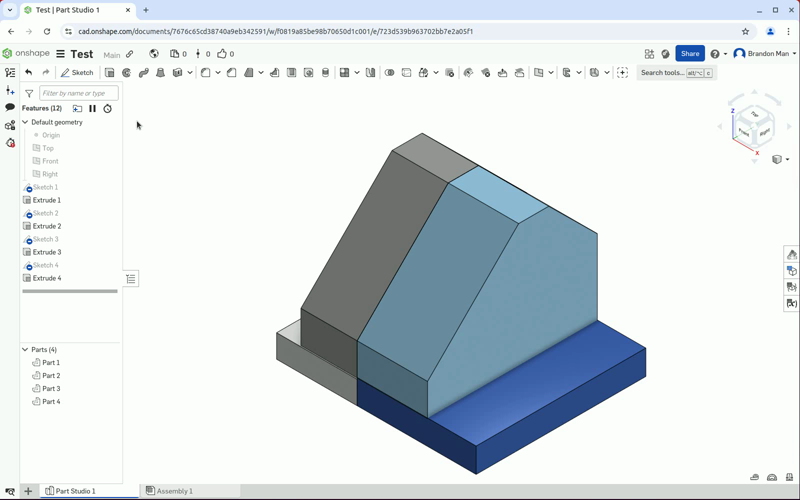
mouse_move(73, 189)
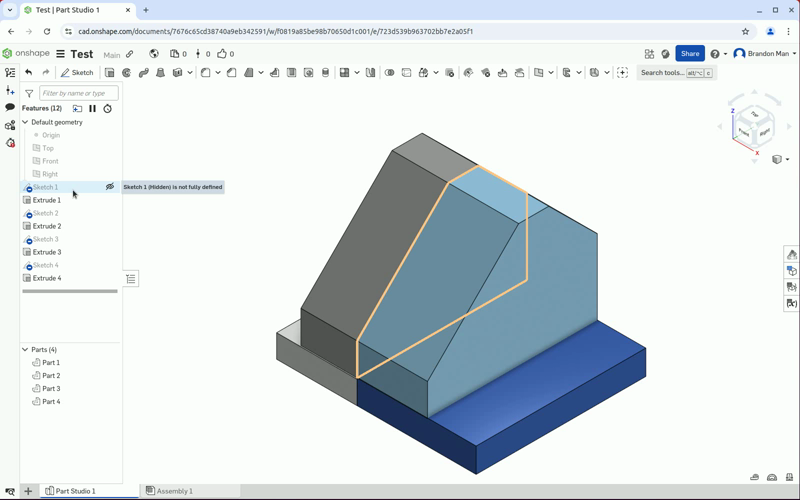
click(73, 189)